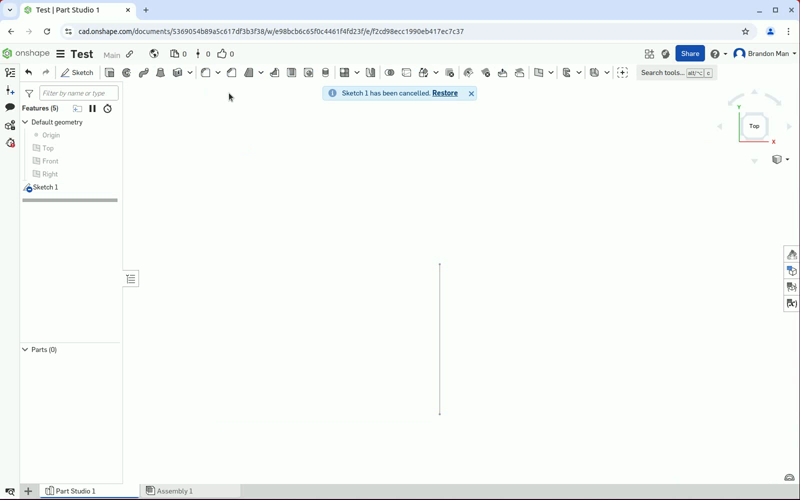
key(shift+h)
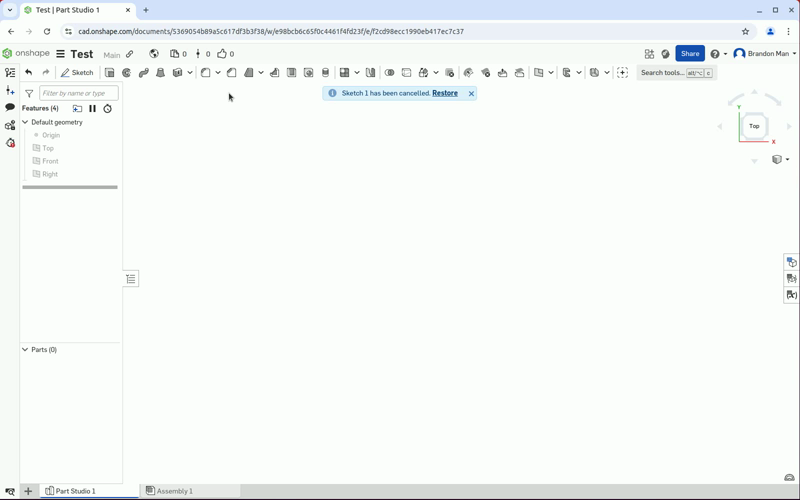
mouse_move(73, 352)
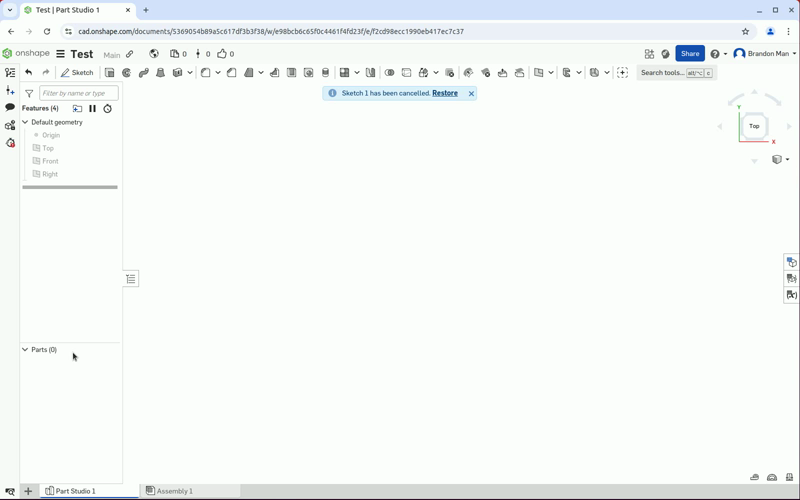
key(y)
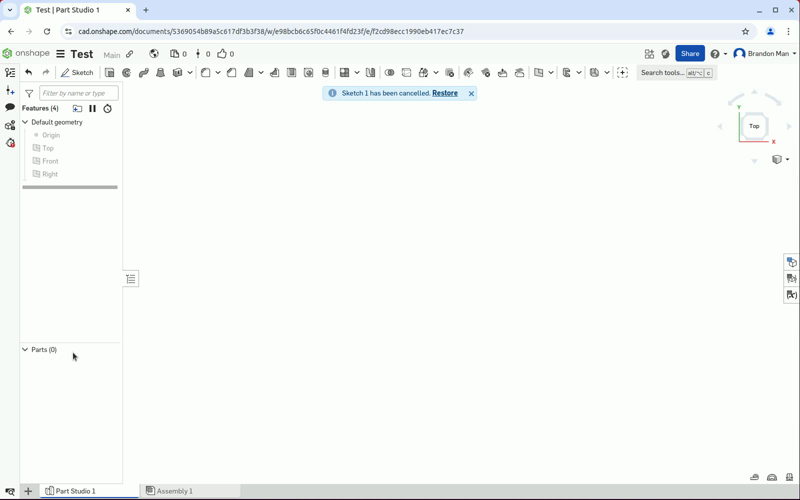
key(shift+p)
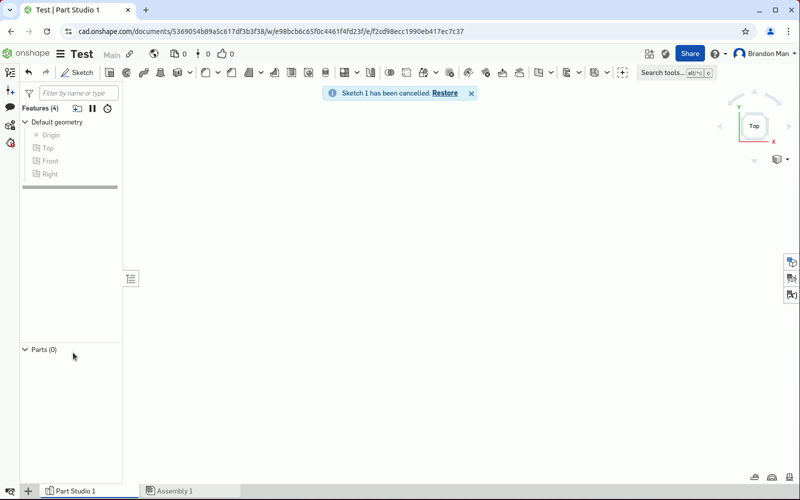
key(space)
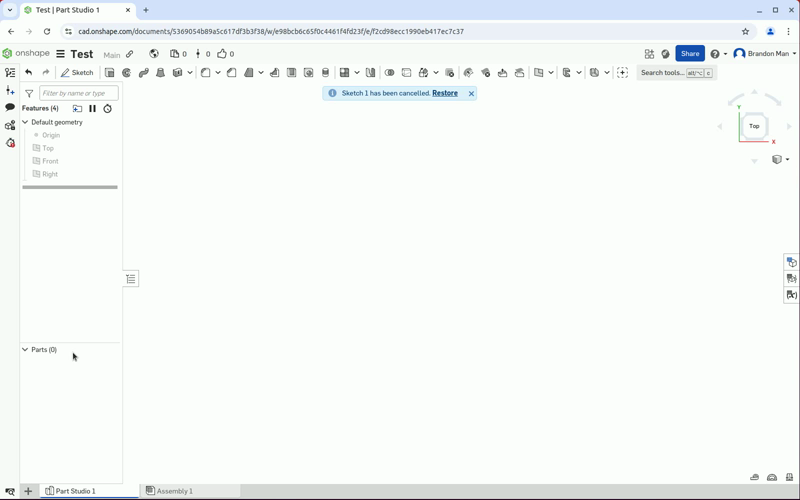
key_down(shift)
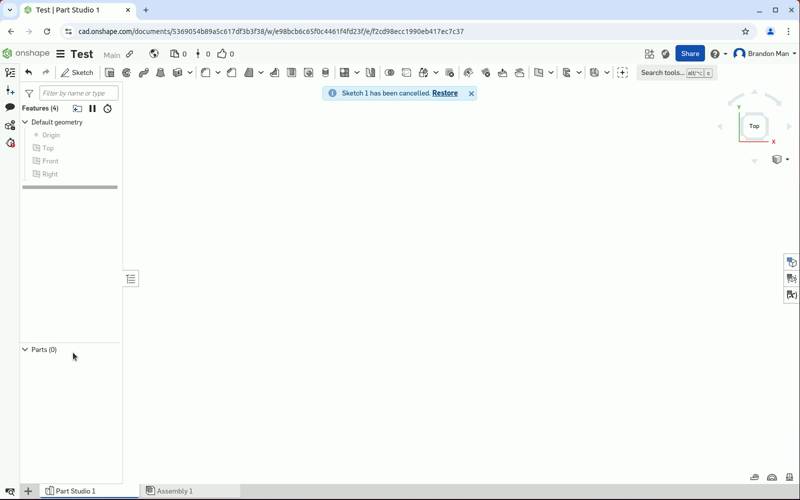
key(up)
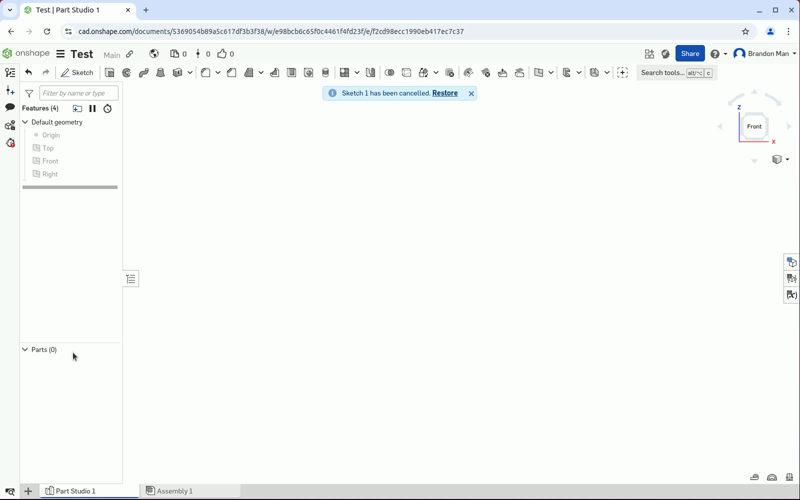
key_up(shift)
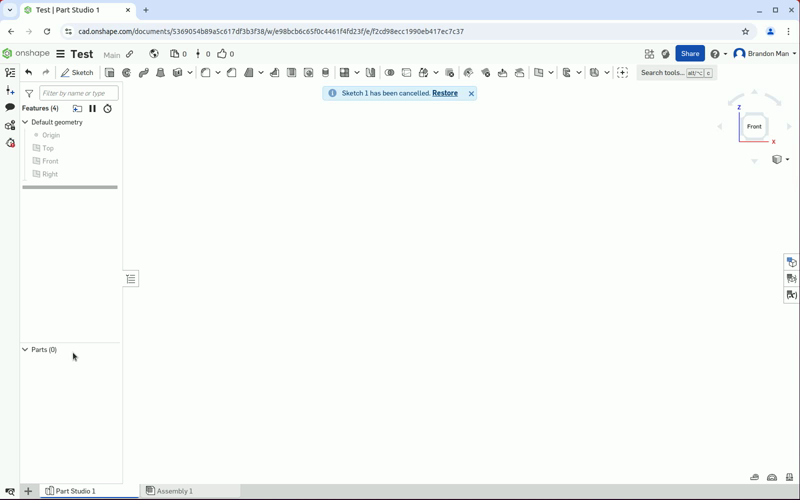
mouse_move(73, 352)
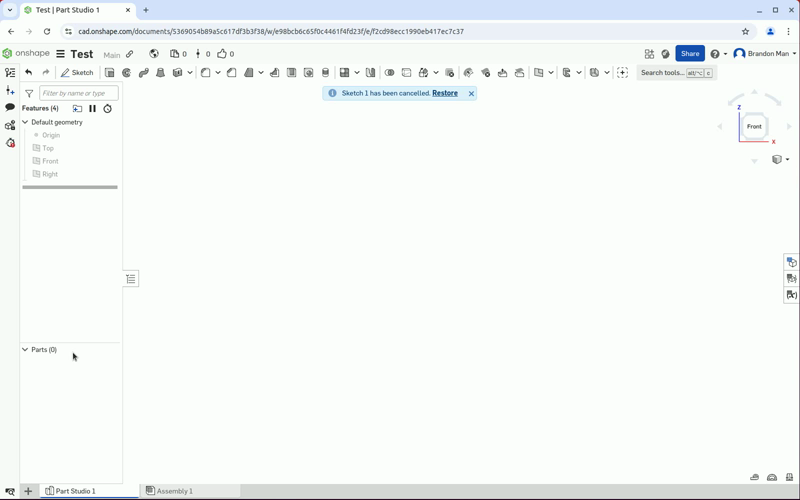
key(shift+y)
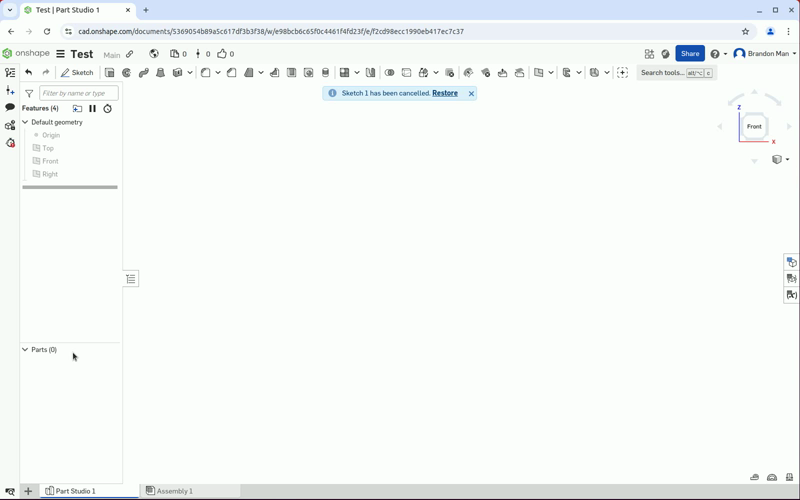
key(shift+s)
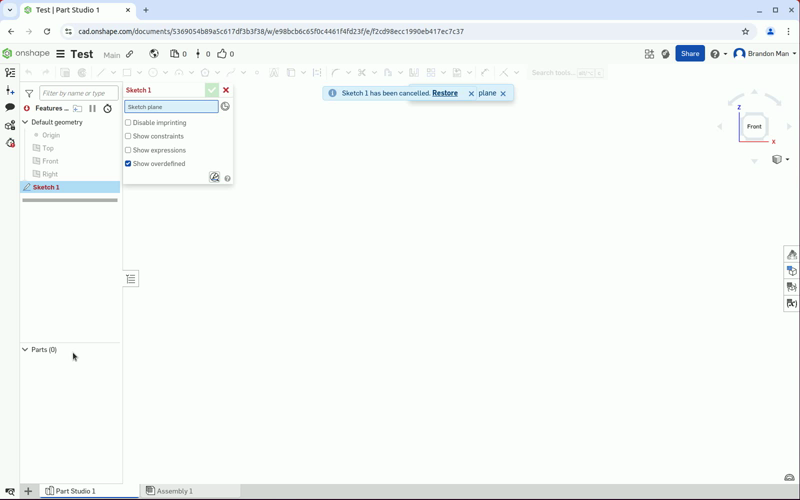
mouse_move(73, 163)
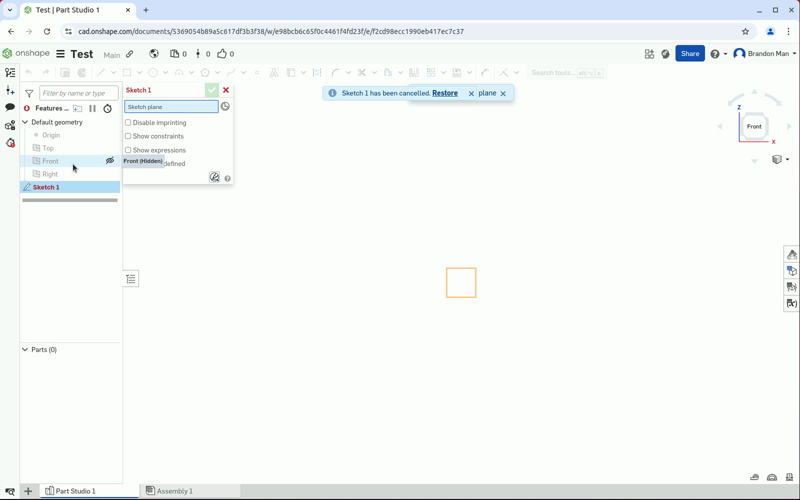
click(73, 163)
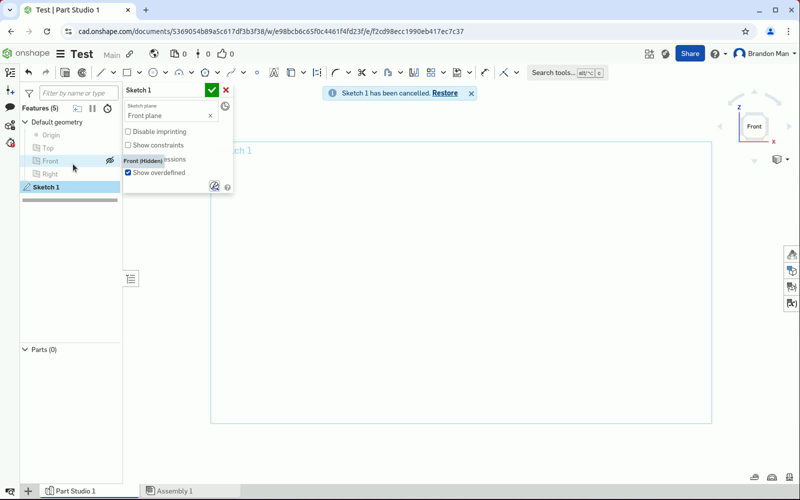
mouse_move(73, 352)
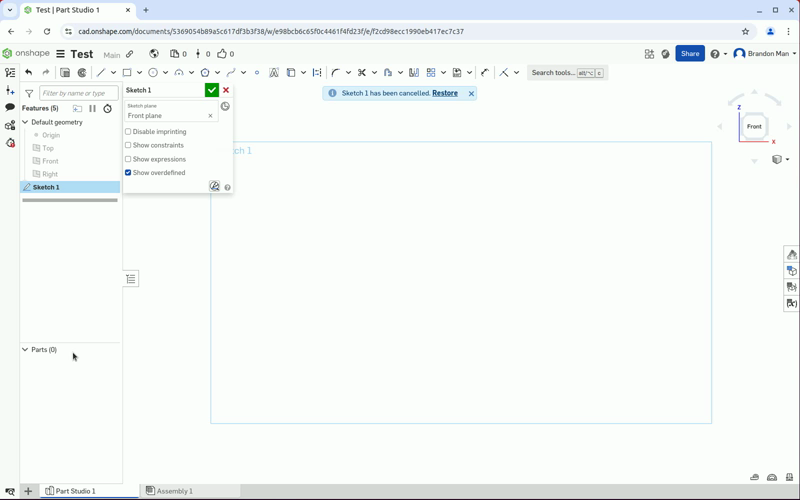
key(y)
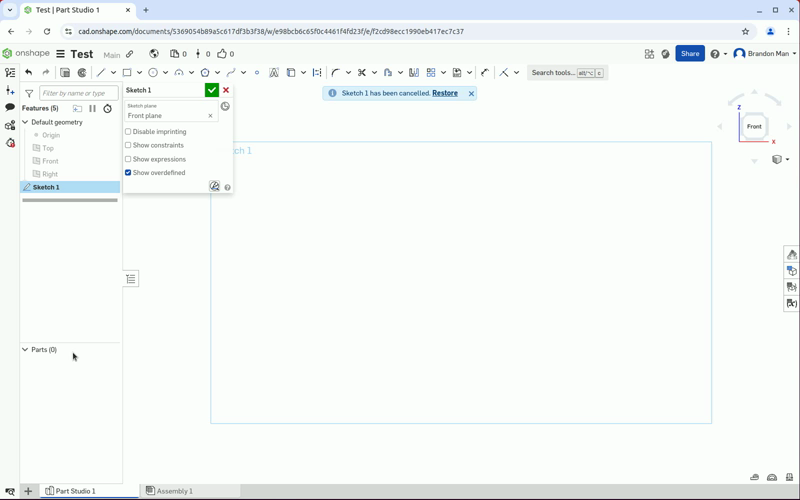
key(l)
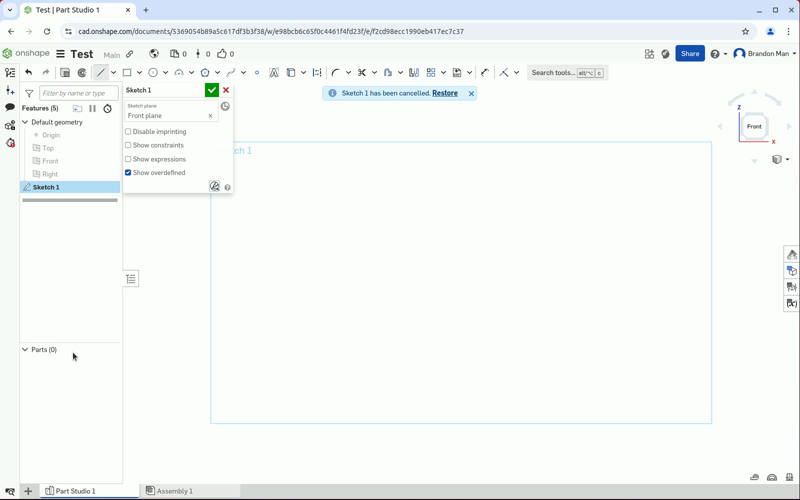
key_down(shift)
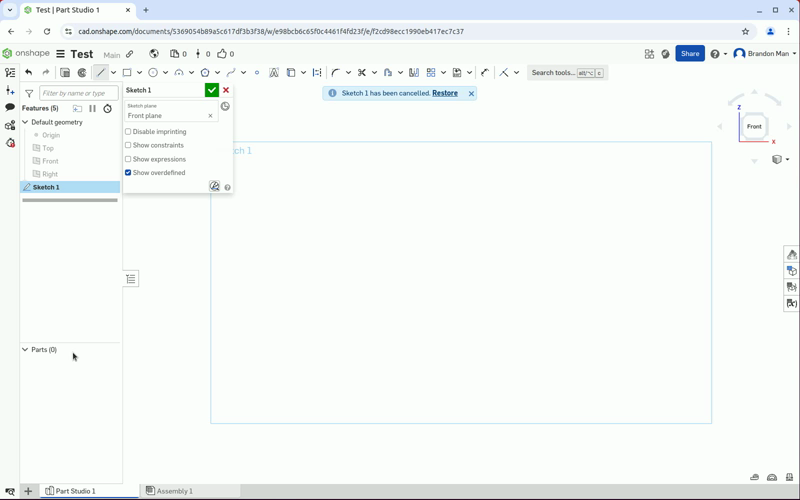
mouse_move(352, 315)
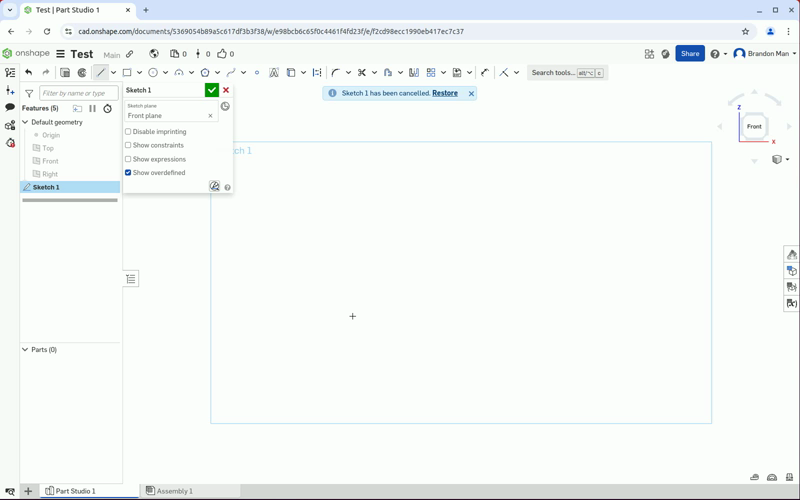
click(352, 315)
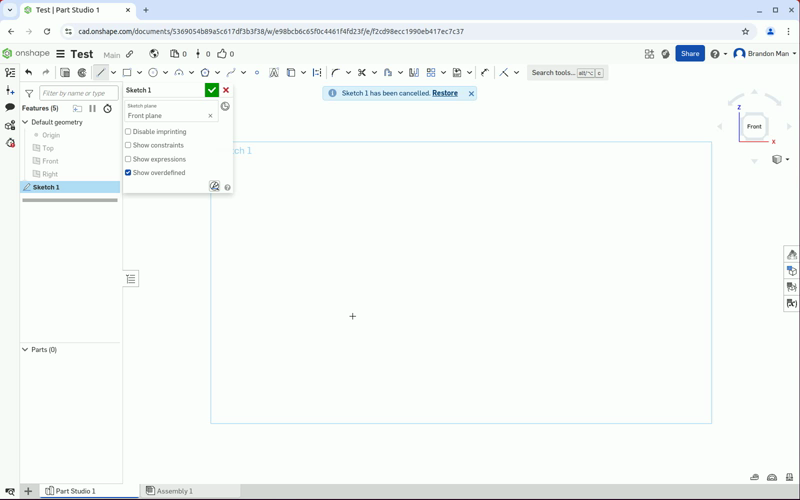
key_up(shift)
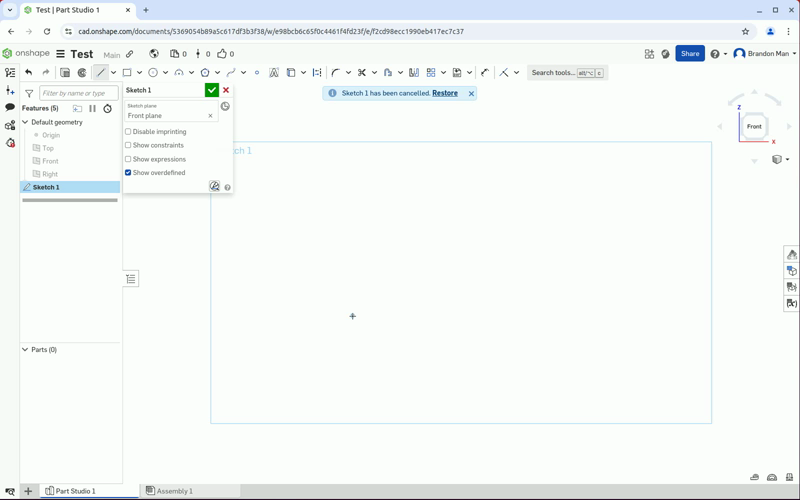
key_down(shift)
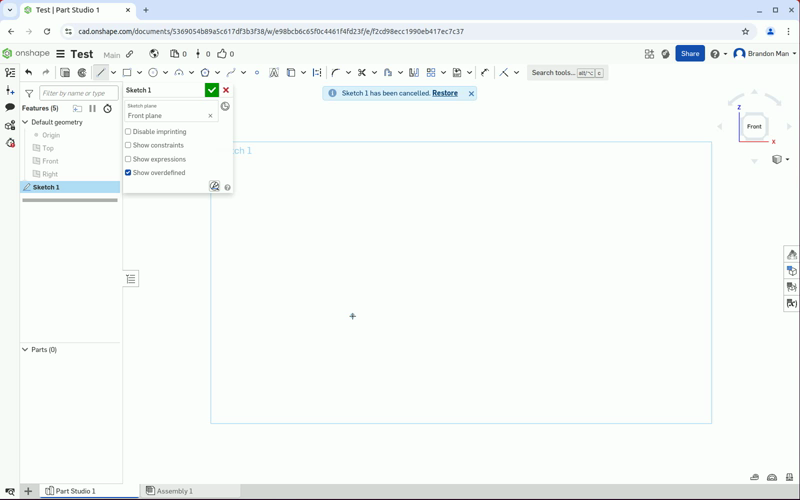
mouse_move(434, 391)
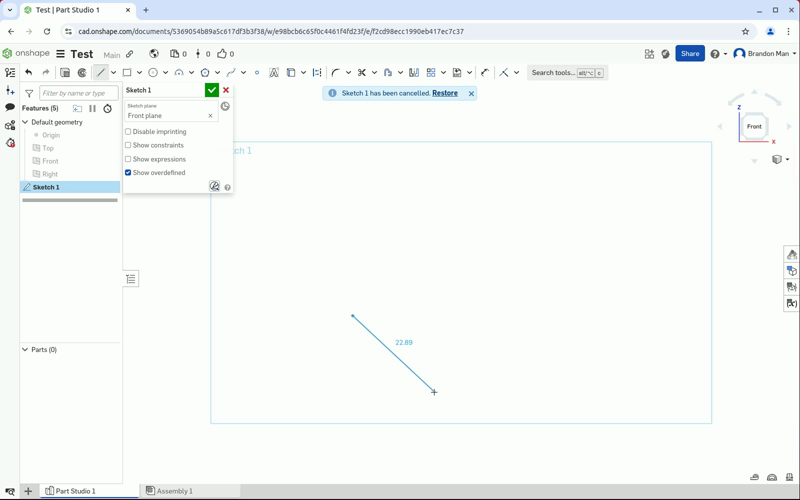
click(434, 391)
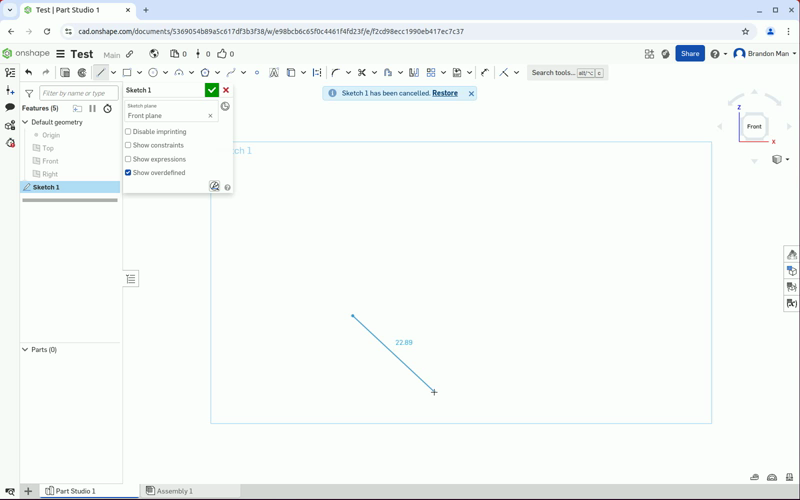
key_up(shift)
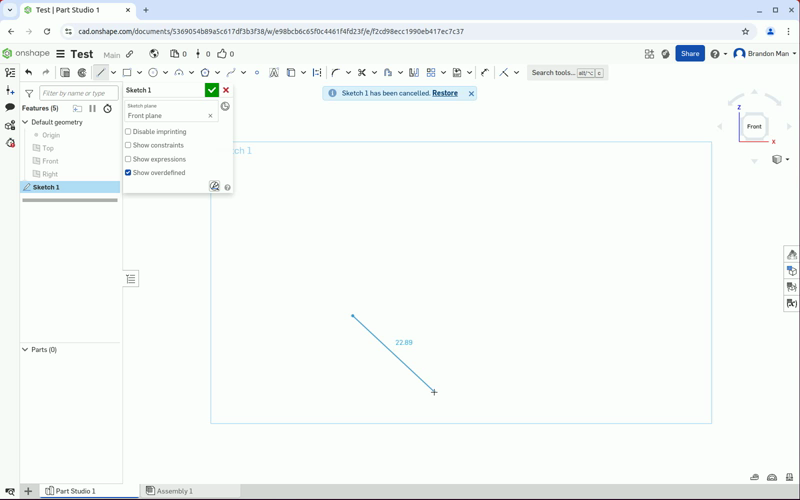
key_down(shift)
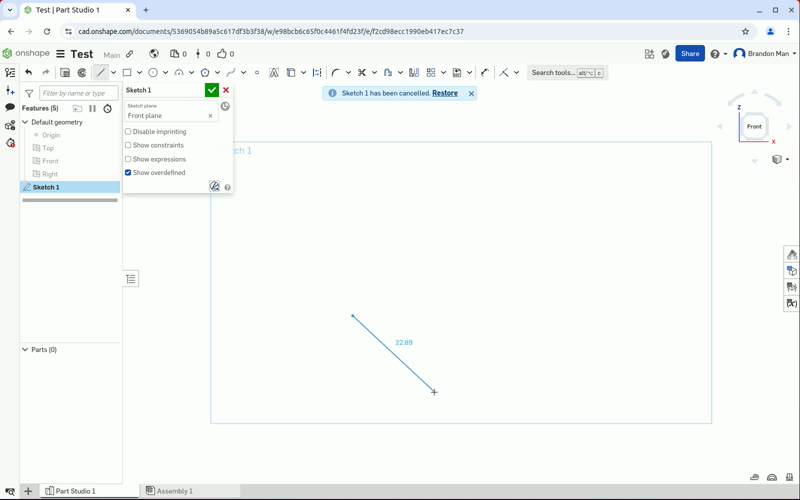
mouse_move(542, 359)
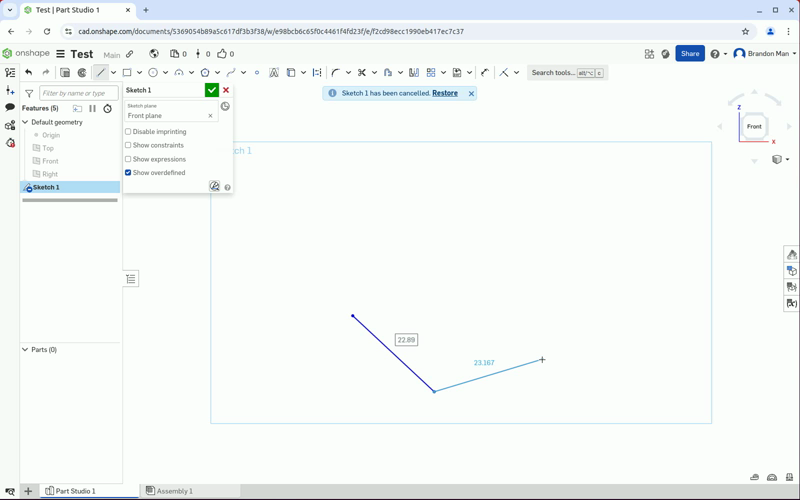
click(542, 359)
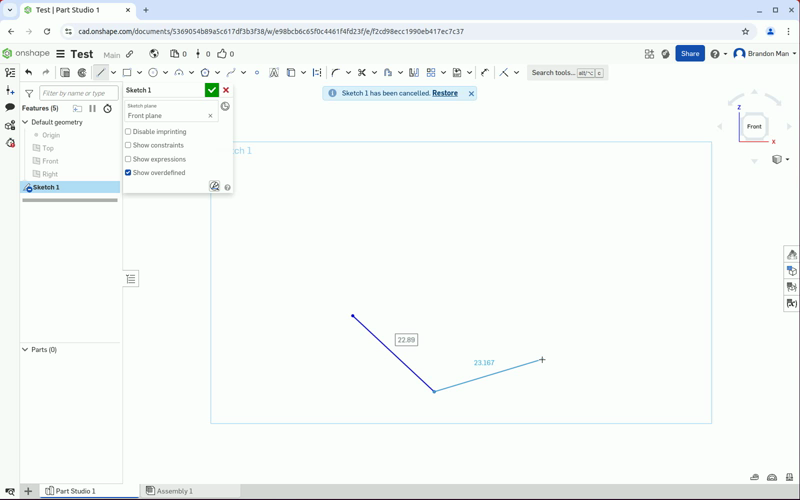
key_up(shift)
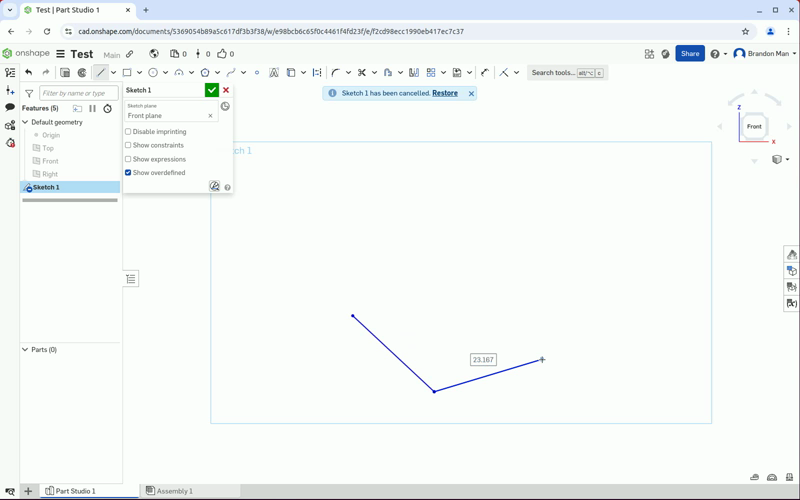
key_down(shift)
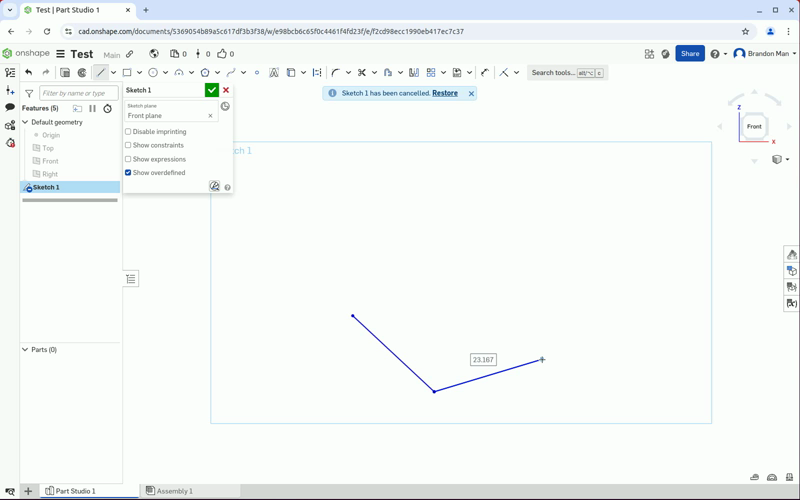
mouse_move(504, 309)
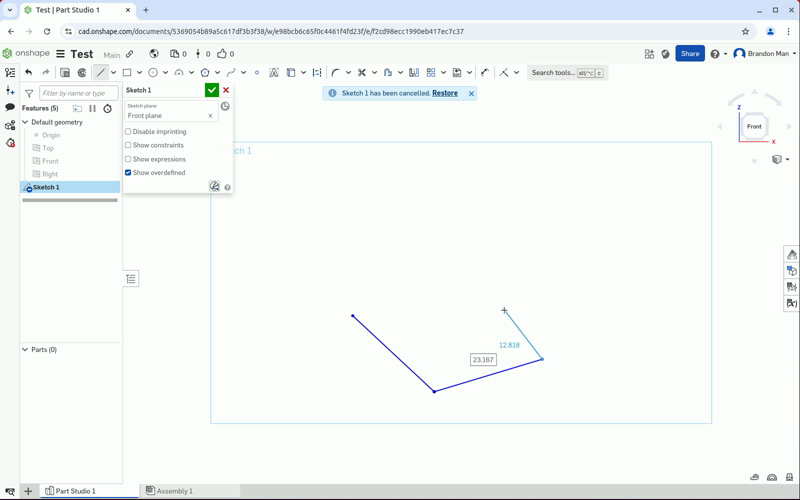
click(504, 309)
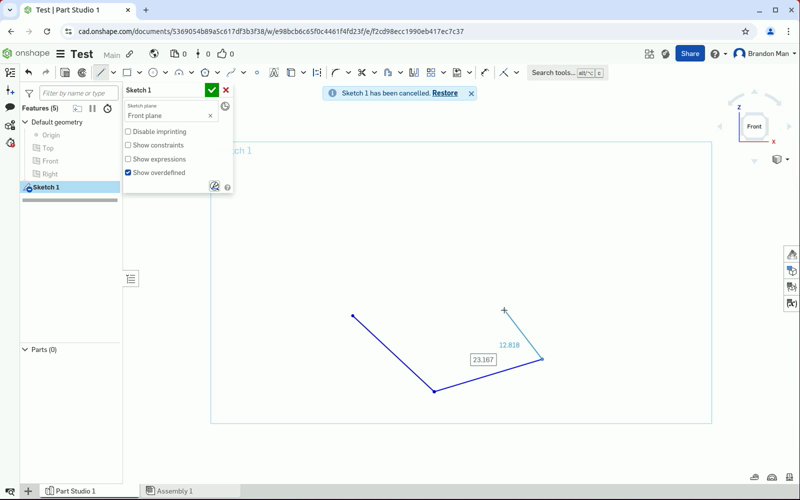
key_up(shift)
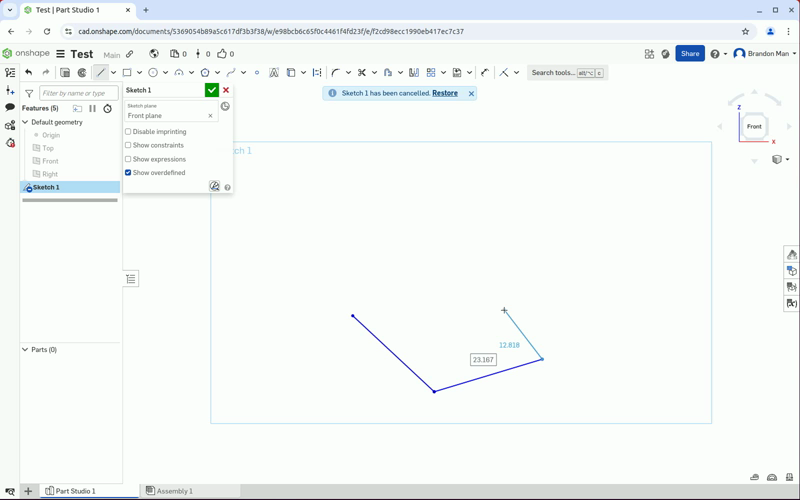
key(esc)
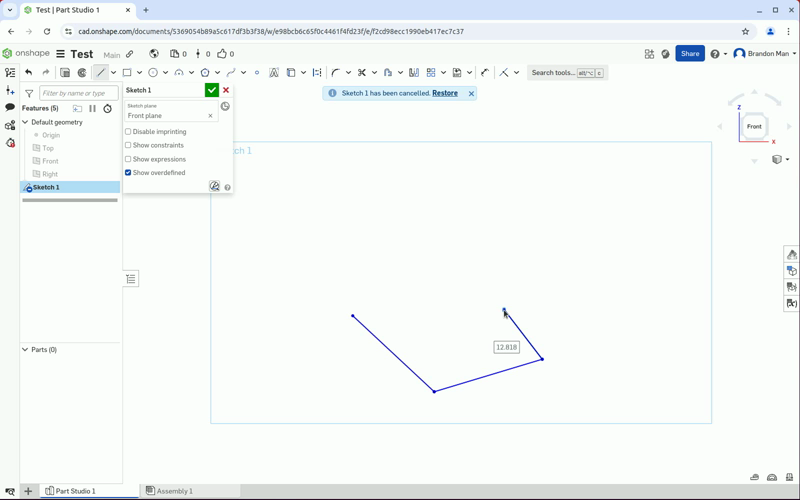
key(a)
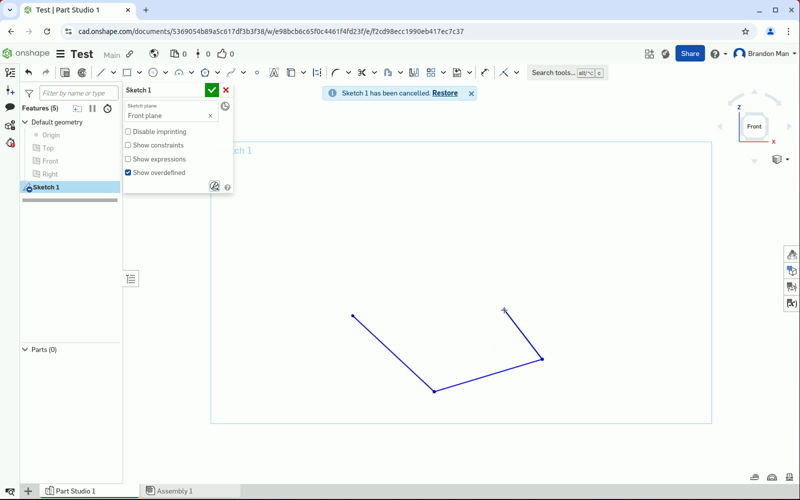
mouse_move(504, 309)
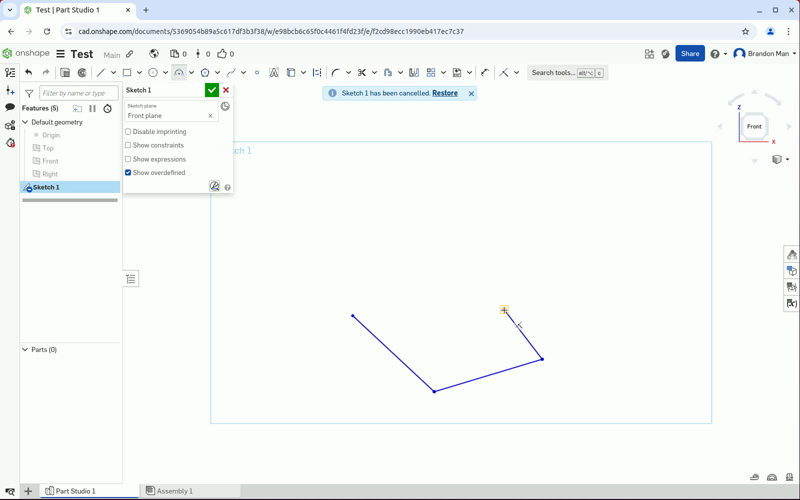
click(504, 309)
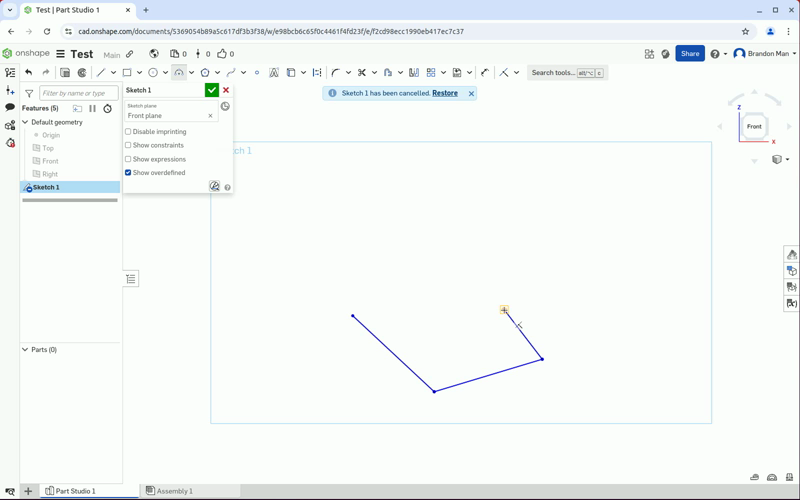
key_down(shift)
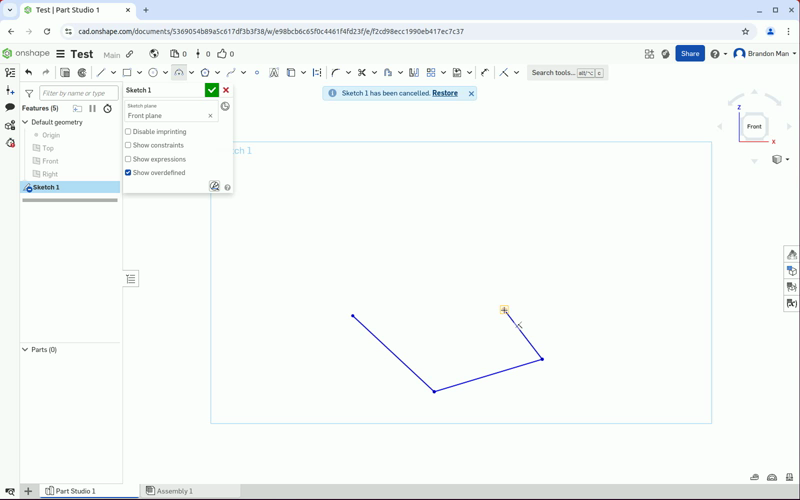
mouse_move(486, 238)
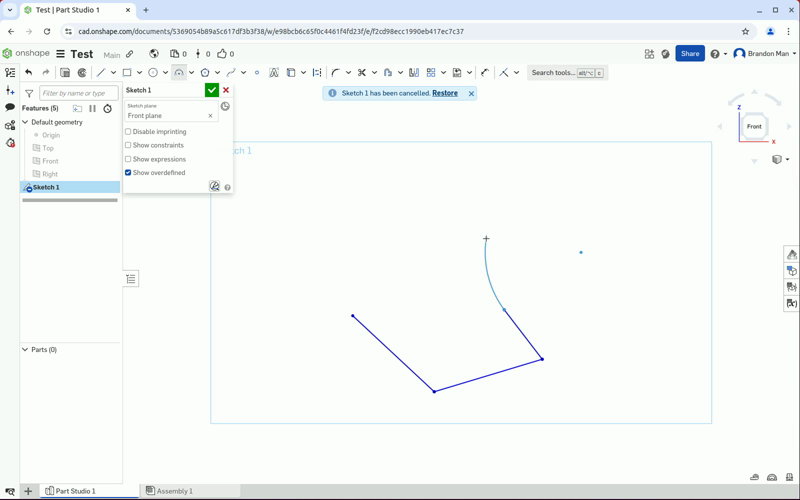
click(486, 238)
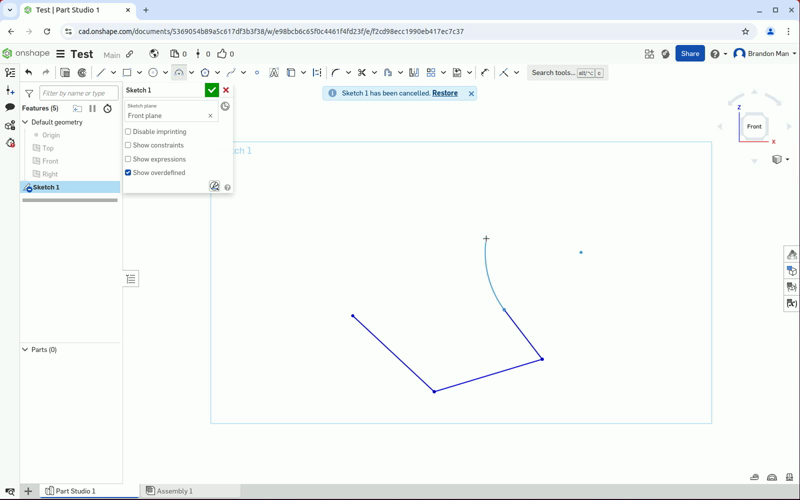
mouse_move(410, 295)
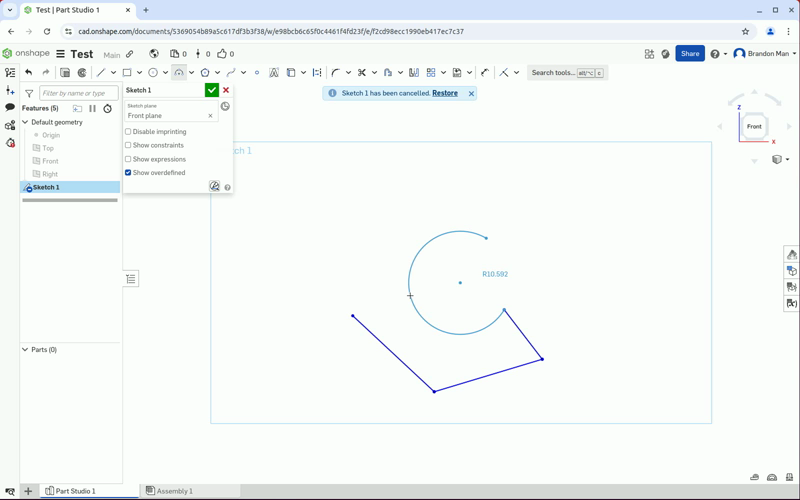
click(410, 295)
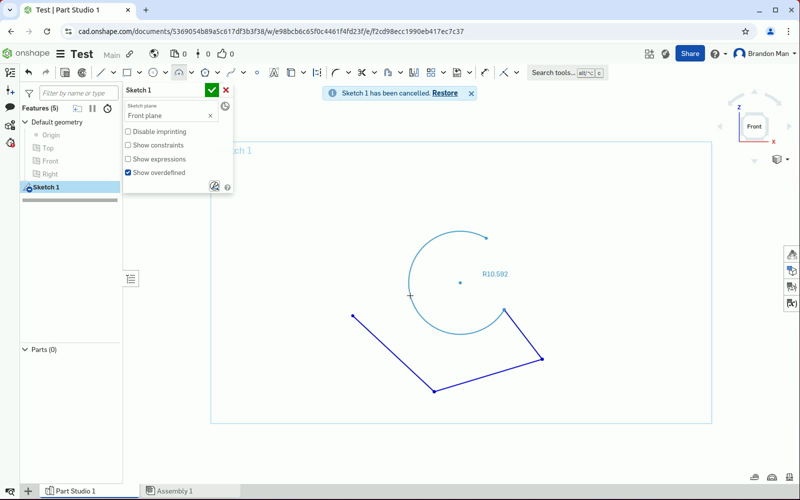
key_up(shift)
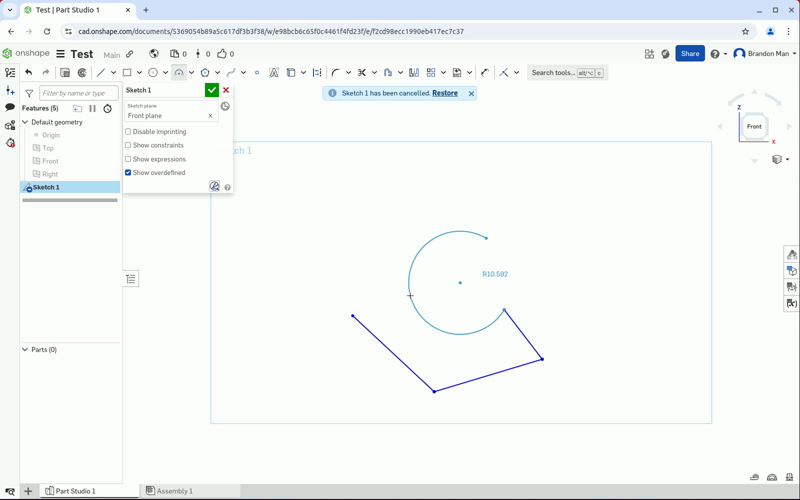
key(esc)
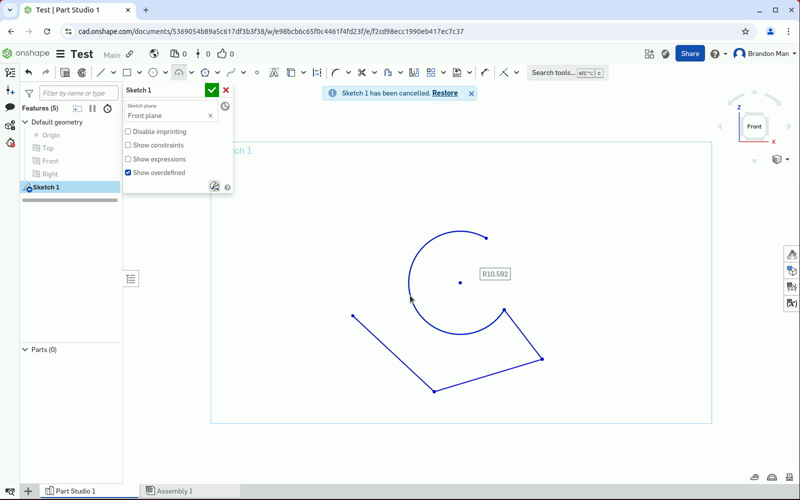
key(l)
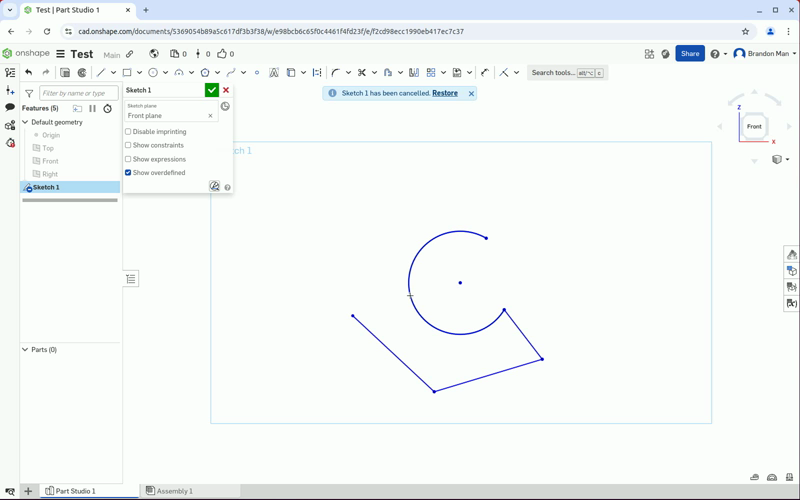
mouse_move(486, 238)
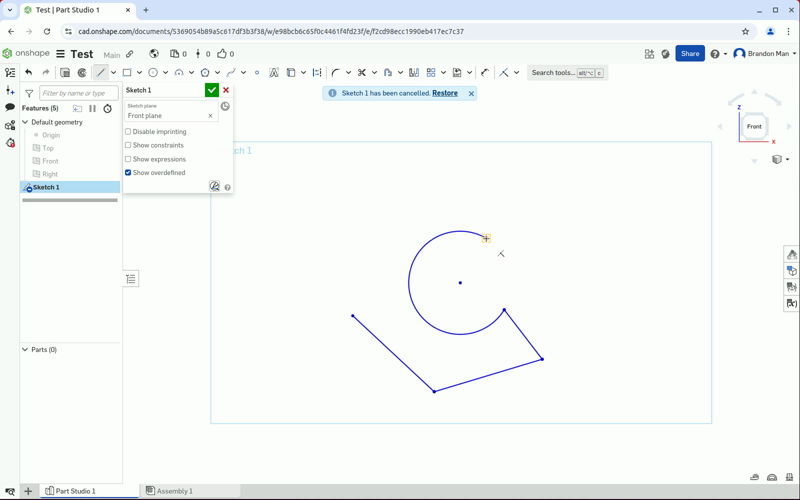
click(486, 238)
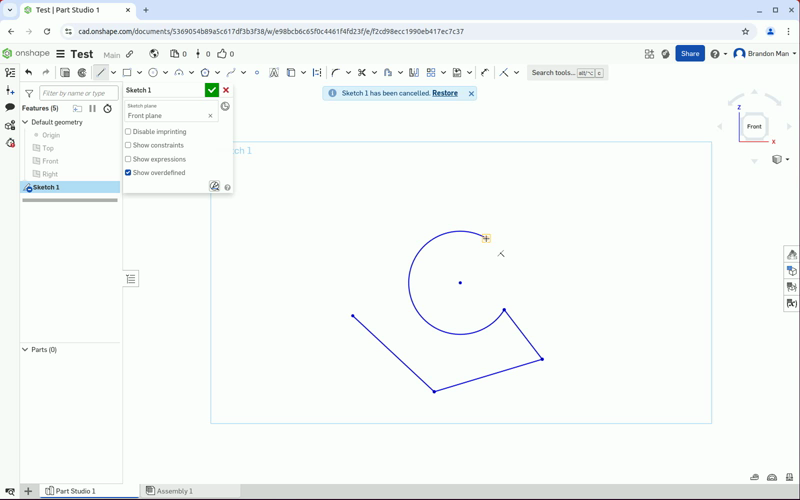
key_down(shift)
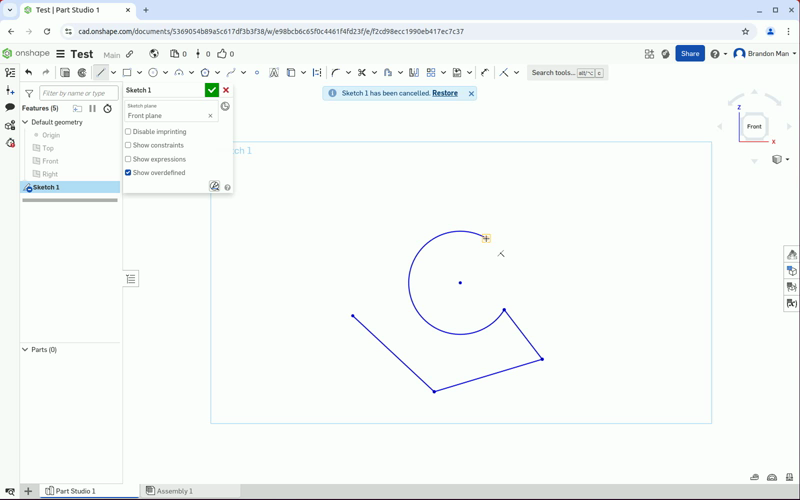
mouse_move(486, 174)
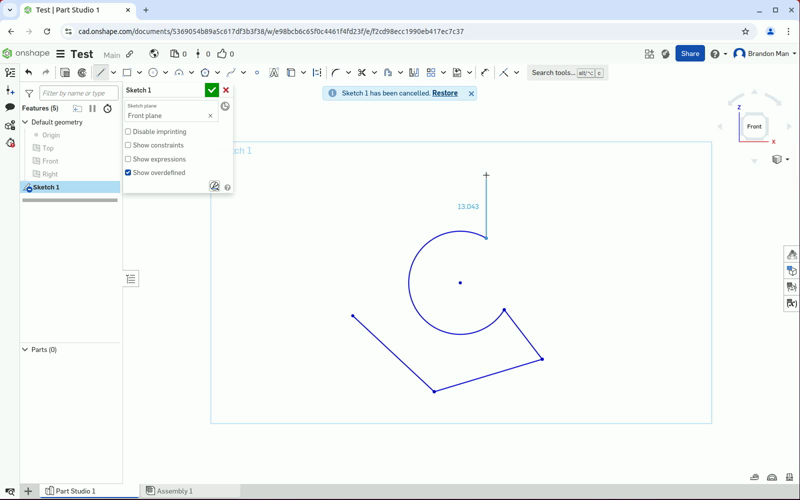
click(486, 174)
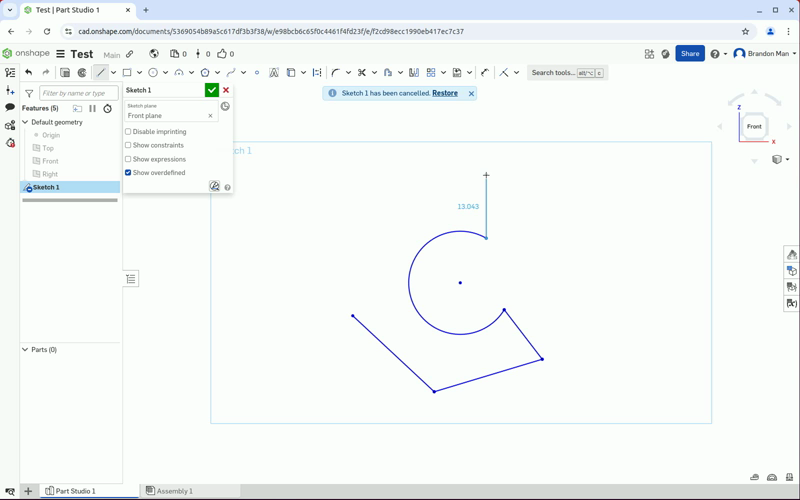
key_up(shift)
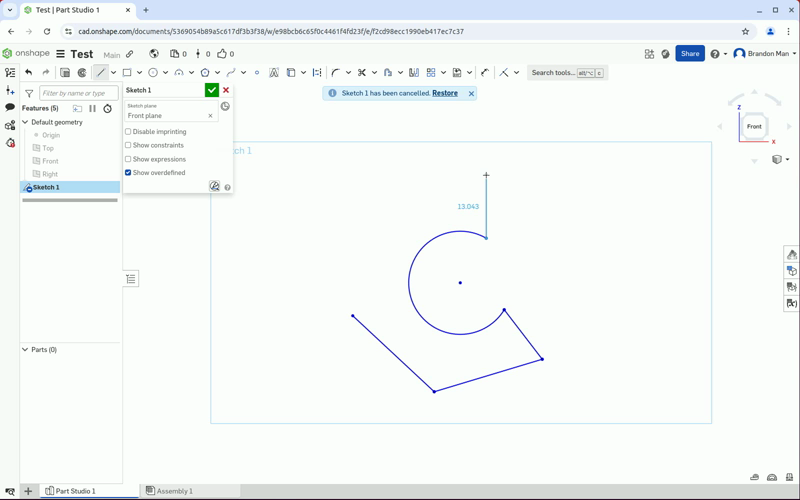
key_down(shift)
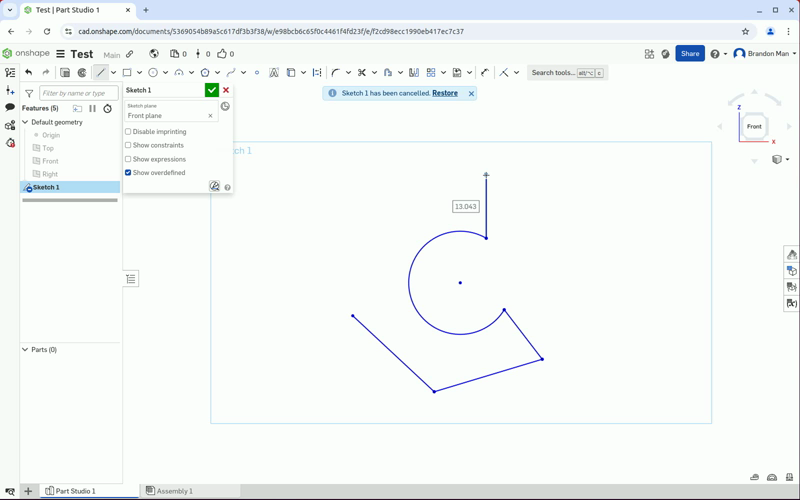
mouse_move(378, 206)
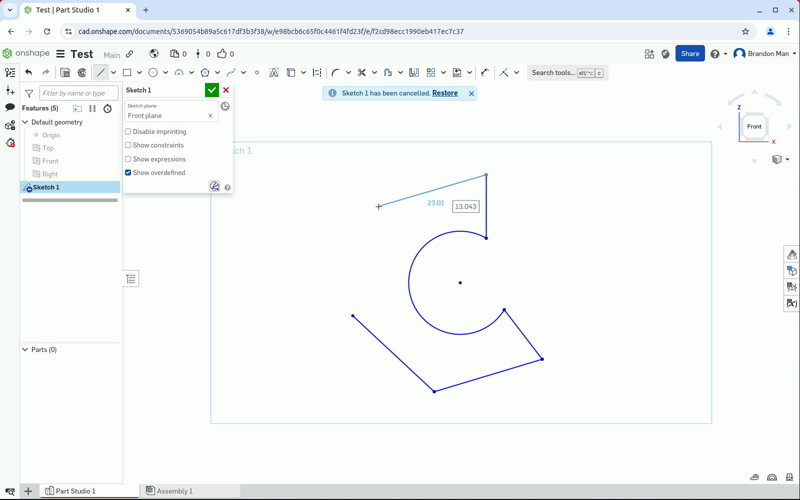
click(378, 206)
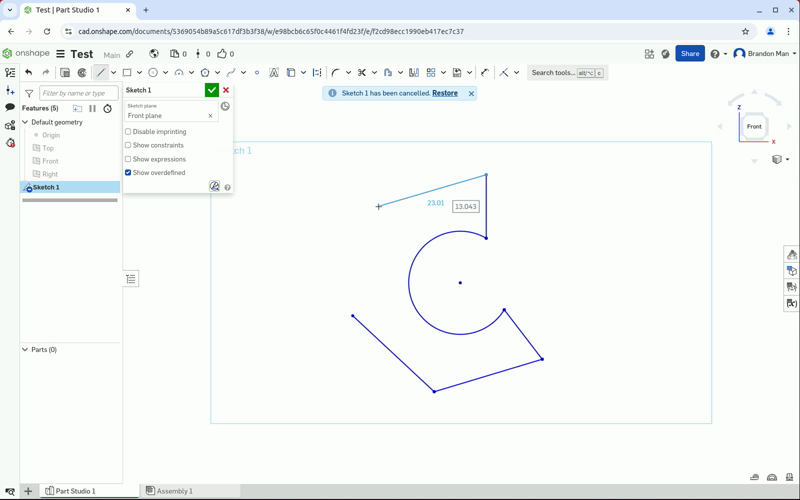
key_up(shift)
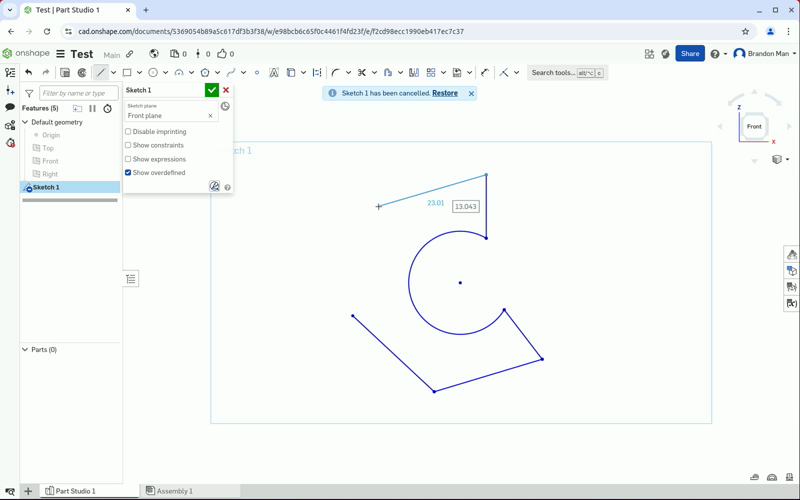
key_down(shift)
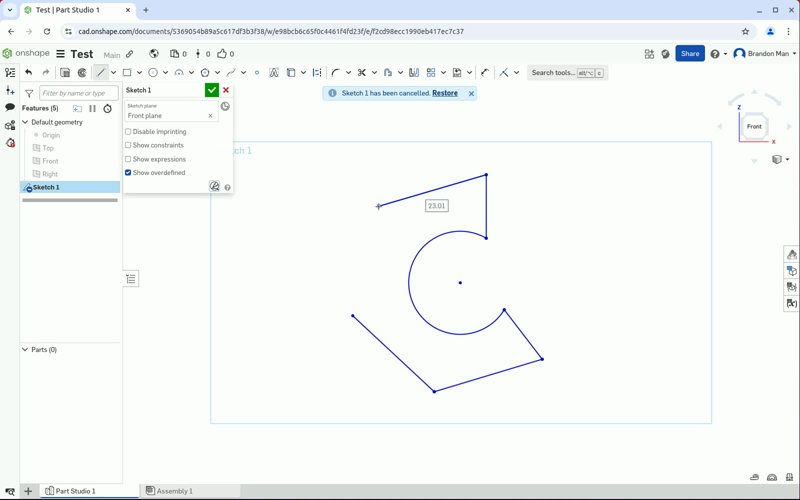
mouse_move(352, 315)
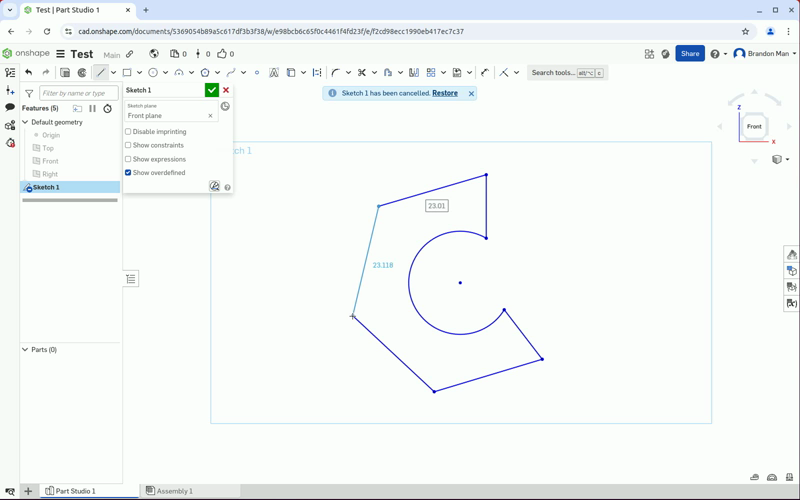
key_up(shift)
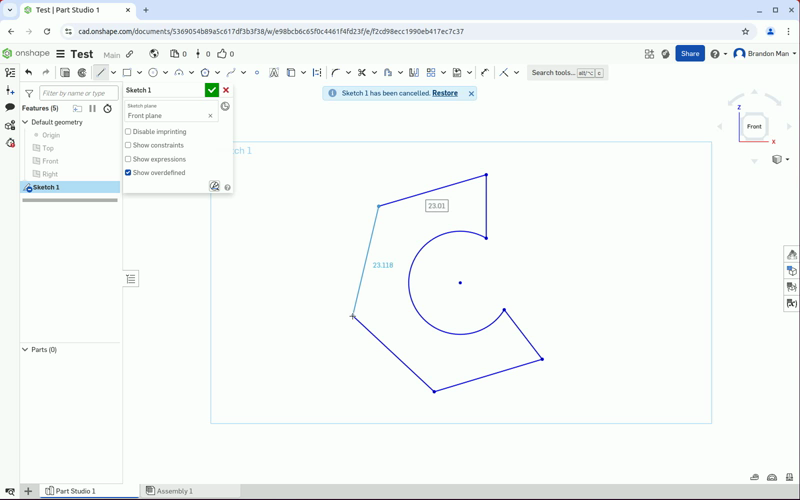
click(352, 315)
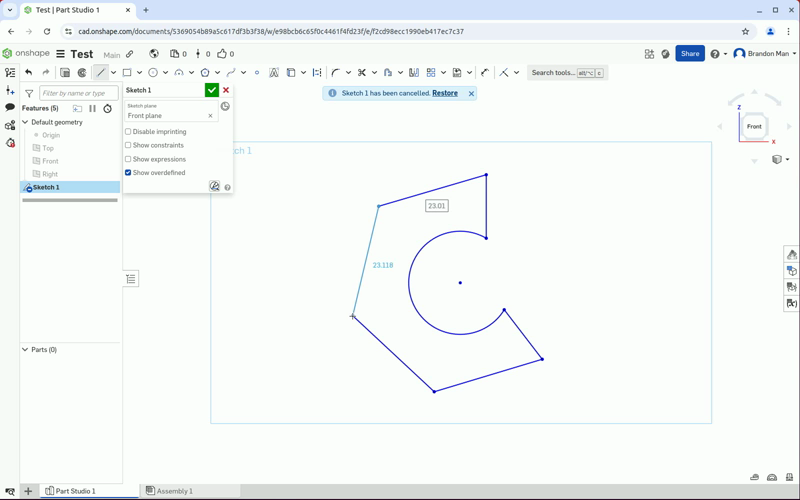
key(esc)
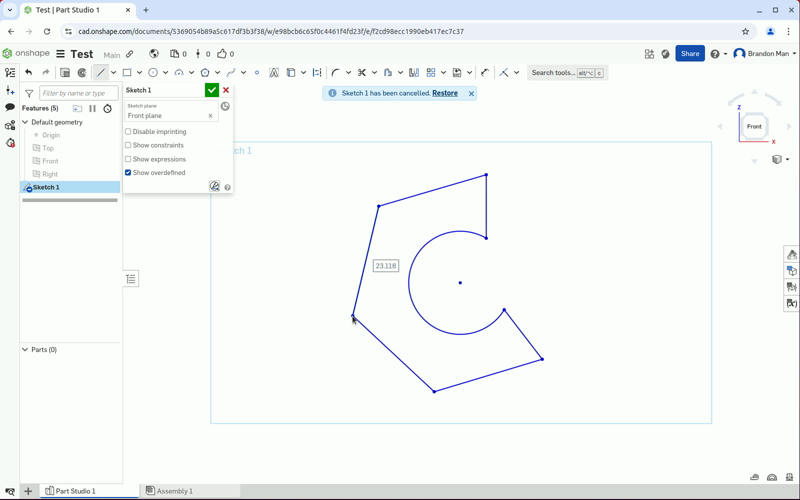
mouse_move(374, 300)
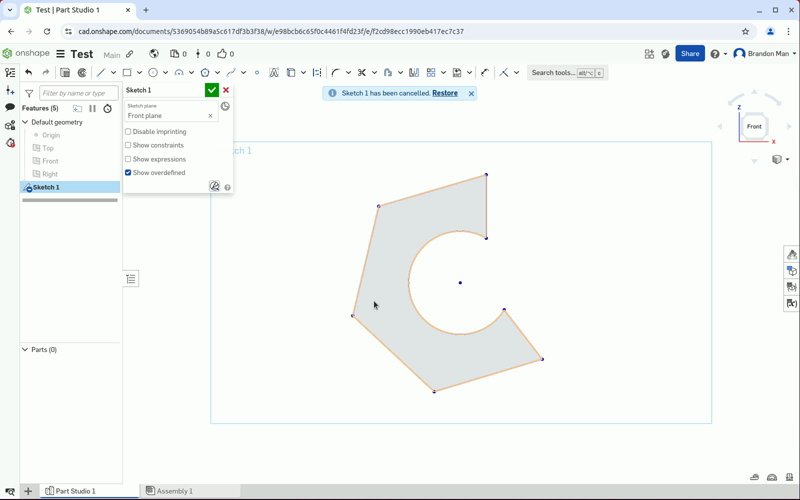
click(374, 300)
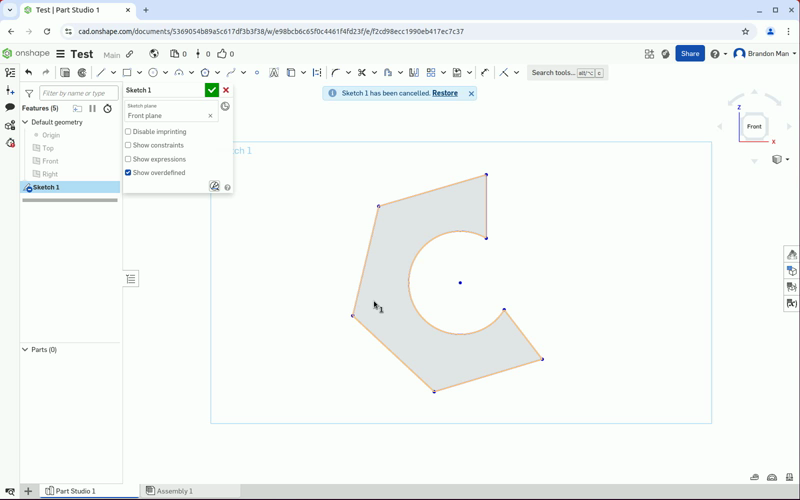
mouse_move(73, 352)
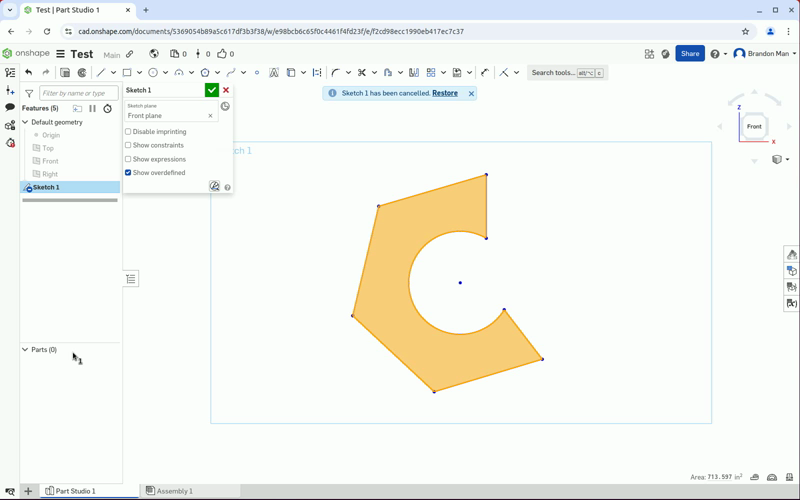
key(shift+y)
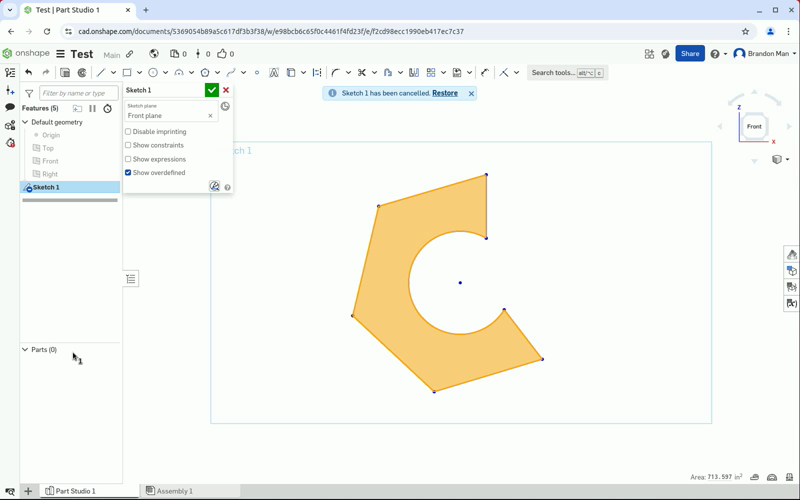
key(shift+e)
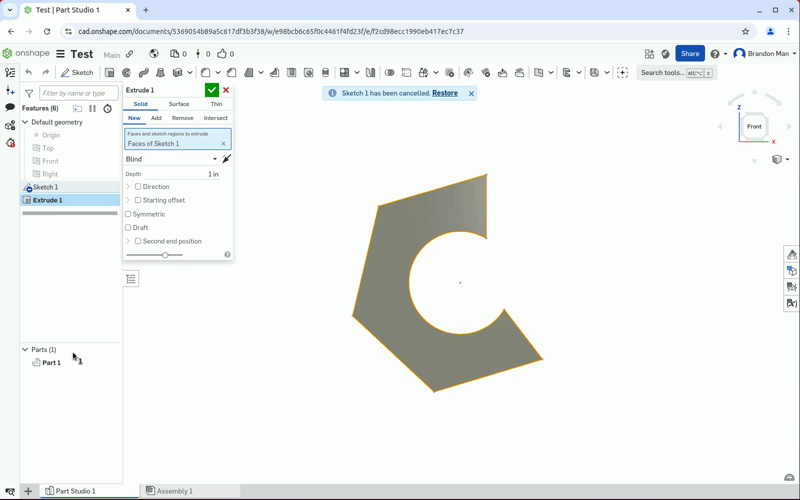
mouse_move(143, 106)
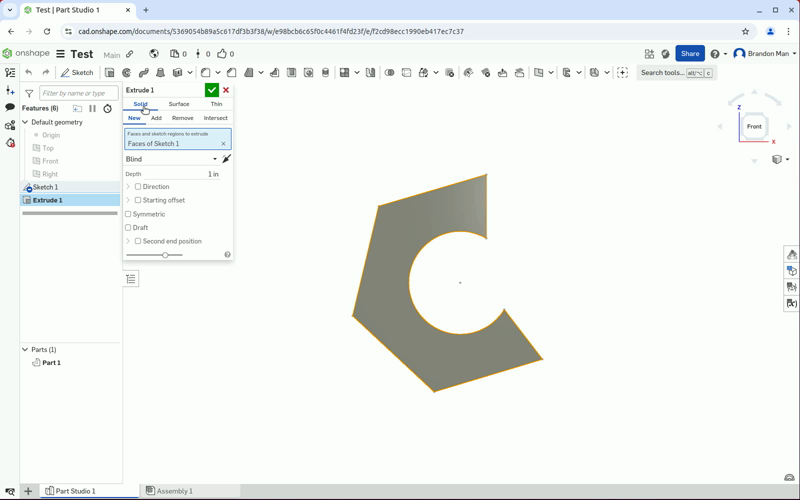
click(143, 106)
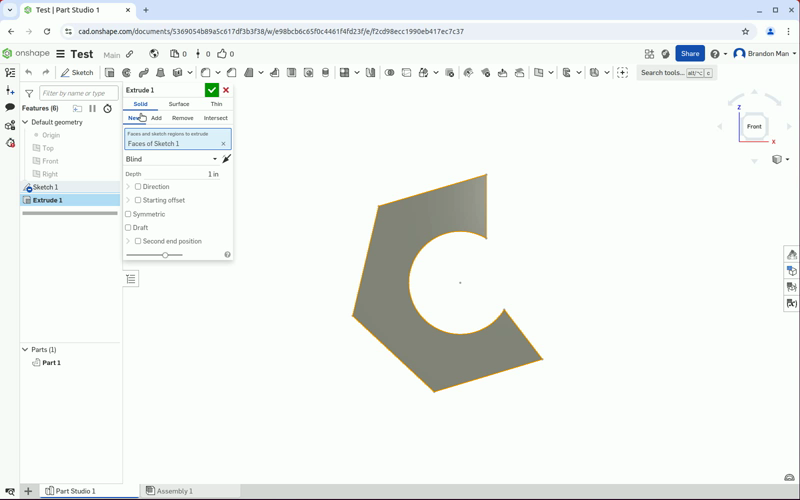
mouse_move(137, 120)
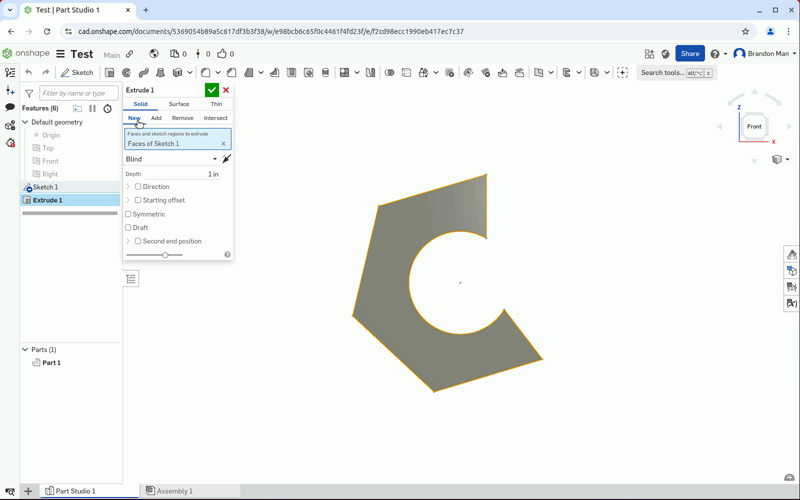
click(137, 120)
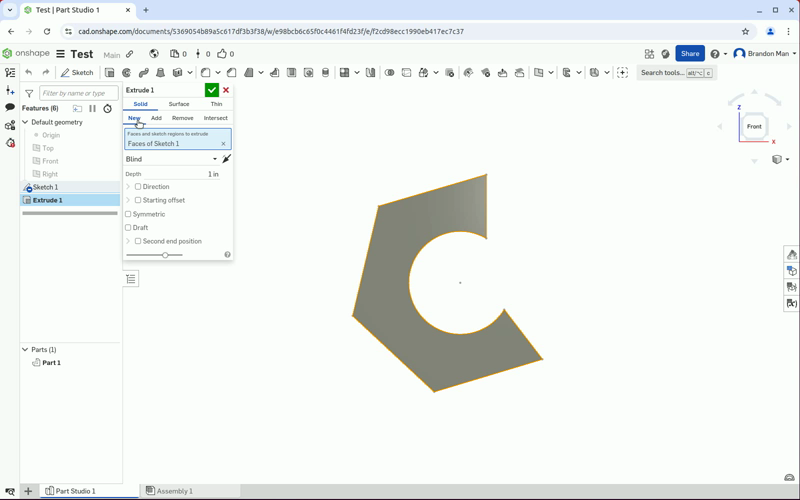
key(tab, 4)
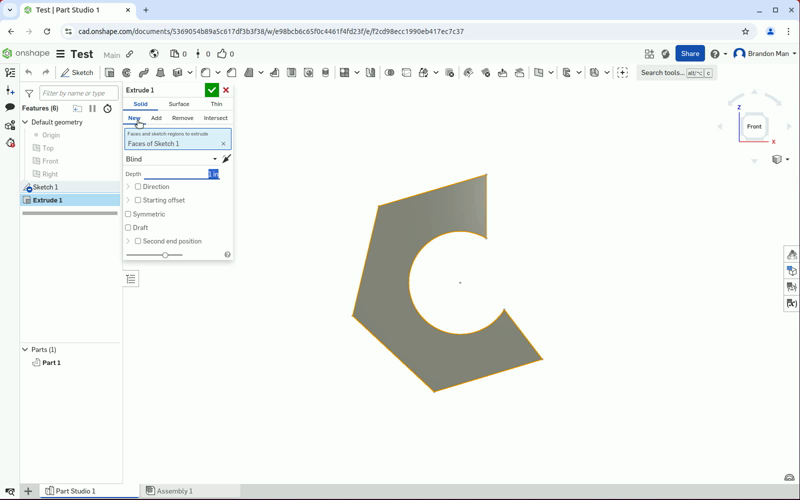
text(23.108)
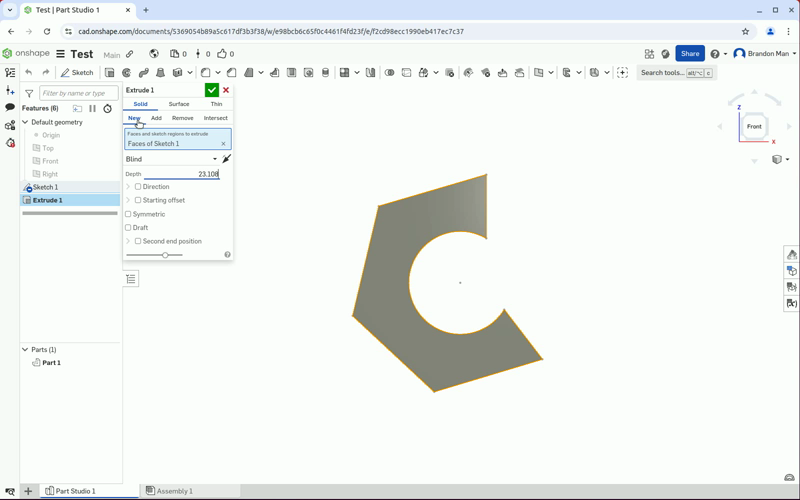
key(enter)
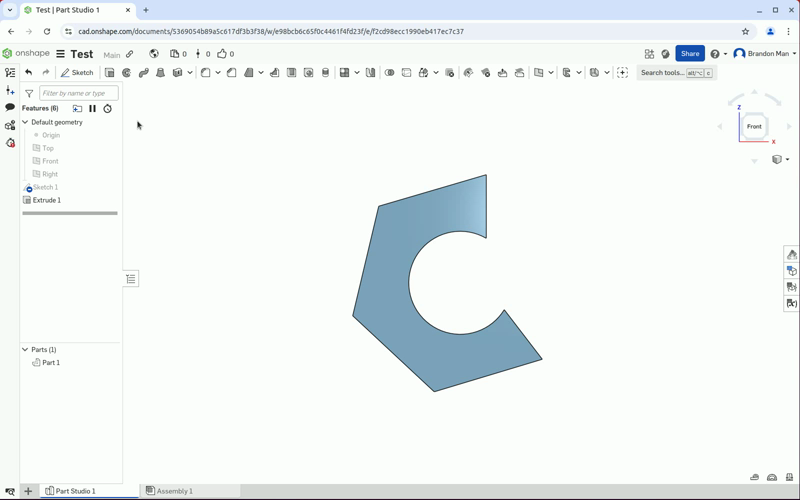
key(shift+h)
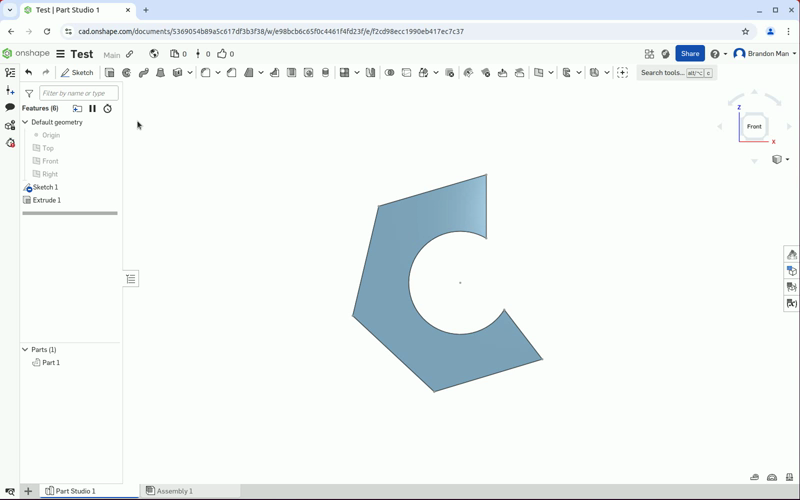
key(shift+h)
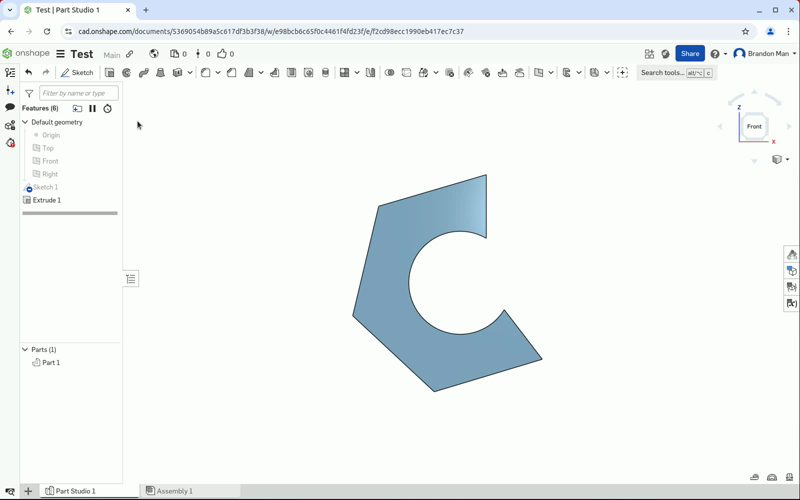
mouse_move(73, 189)
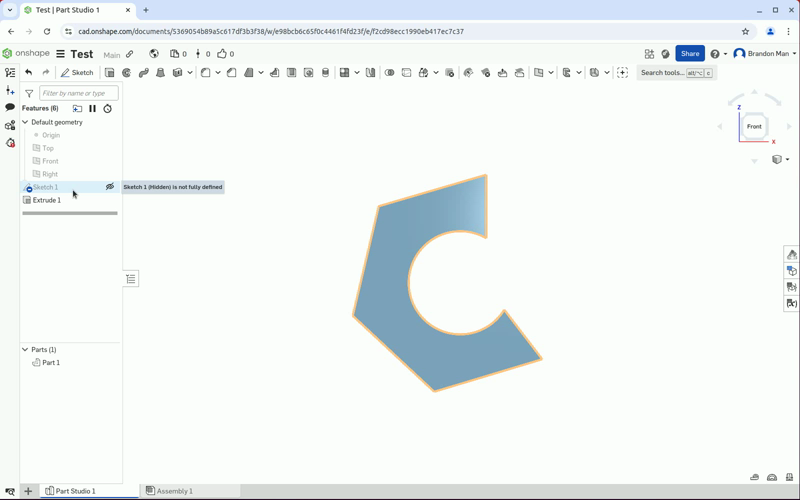
click(73, 189)
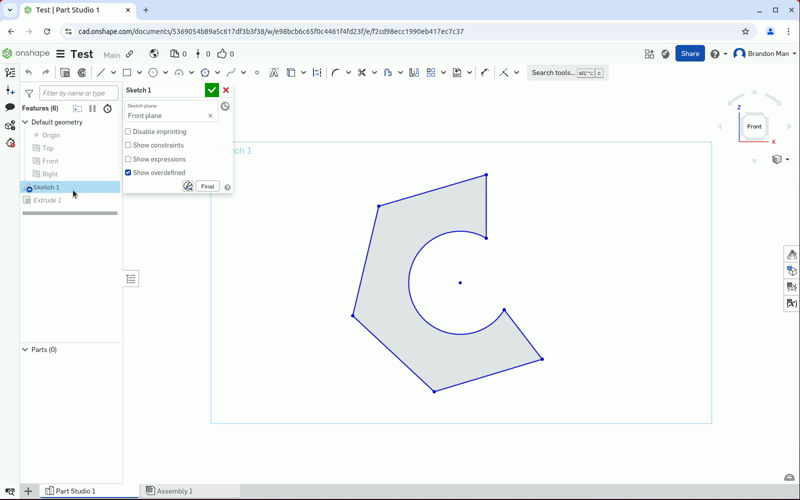
mouse_move(229, 92)
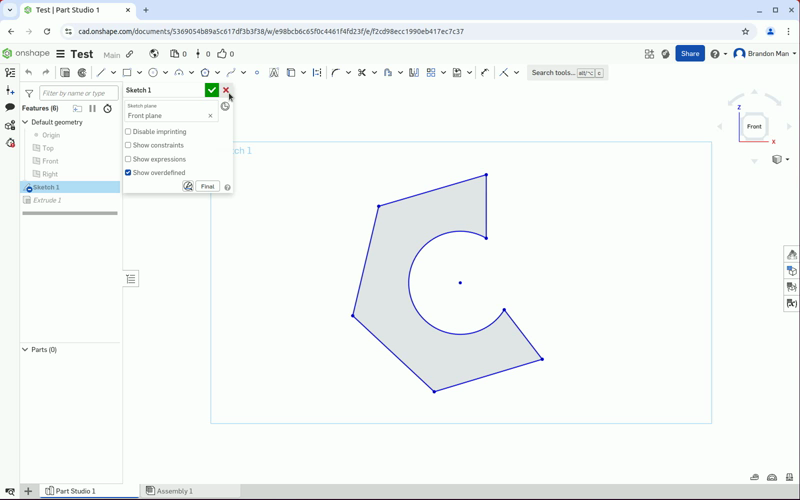
click(229, 92)
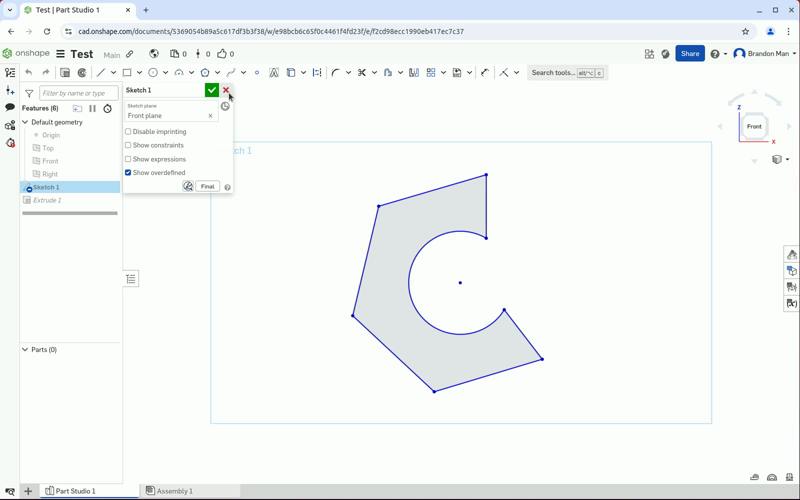
key(shift+s)
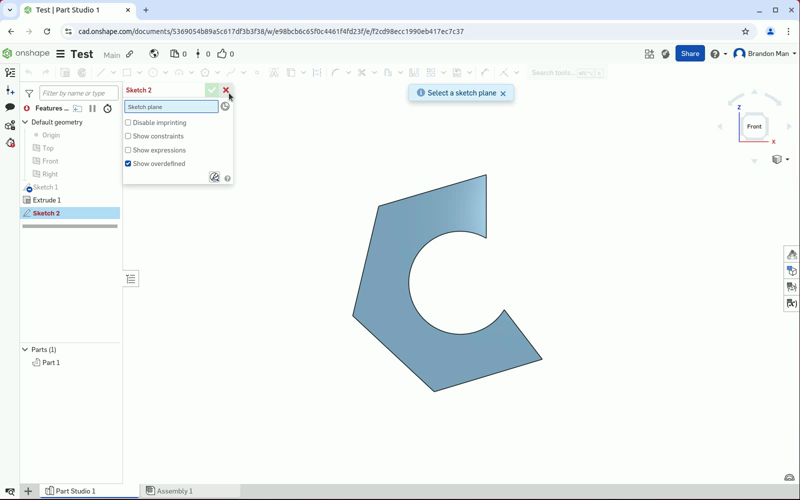
mouse_move(73, 163)
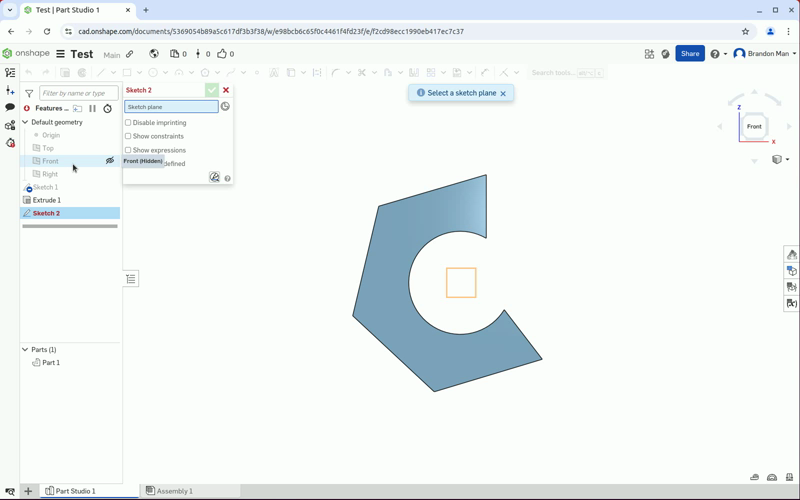
click(73, 163)
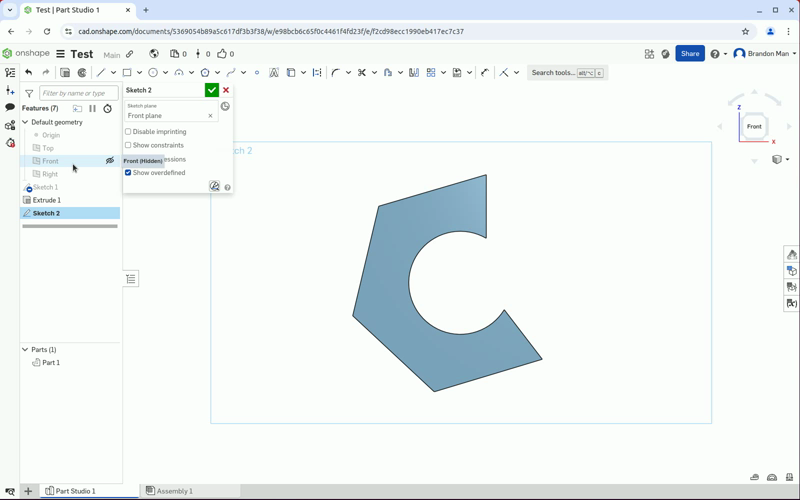
mouse_move(73, 352)
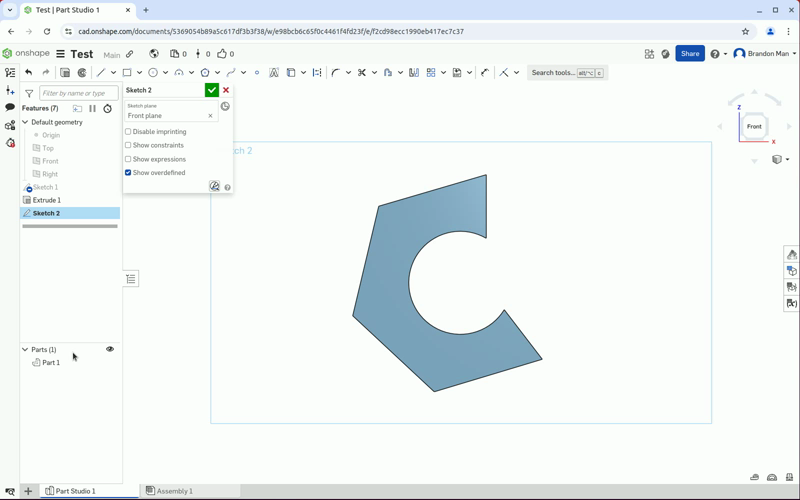
key(y)
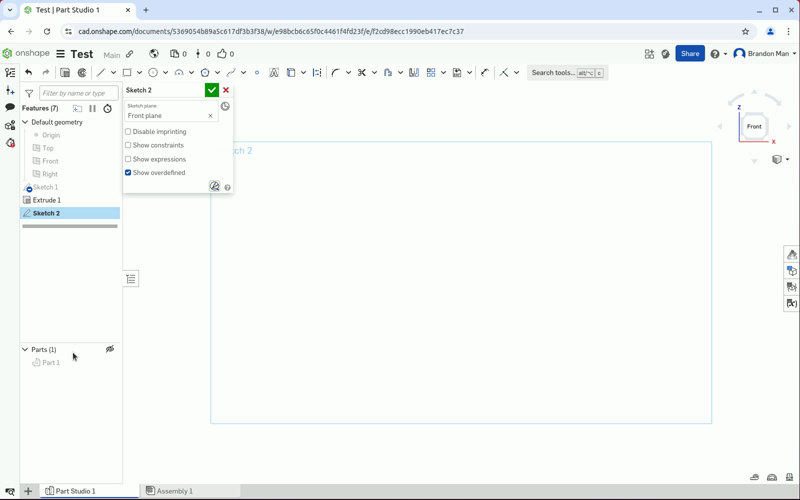
key(l)
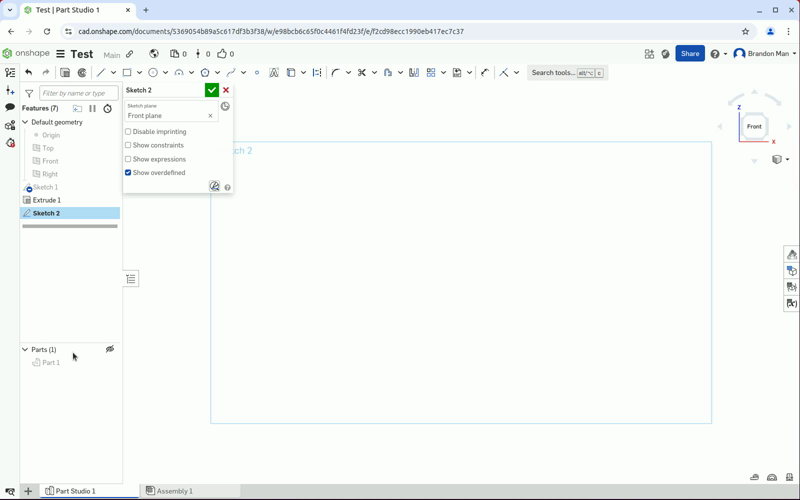
key_down(shift)
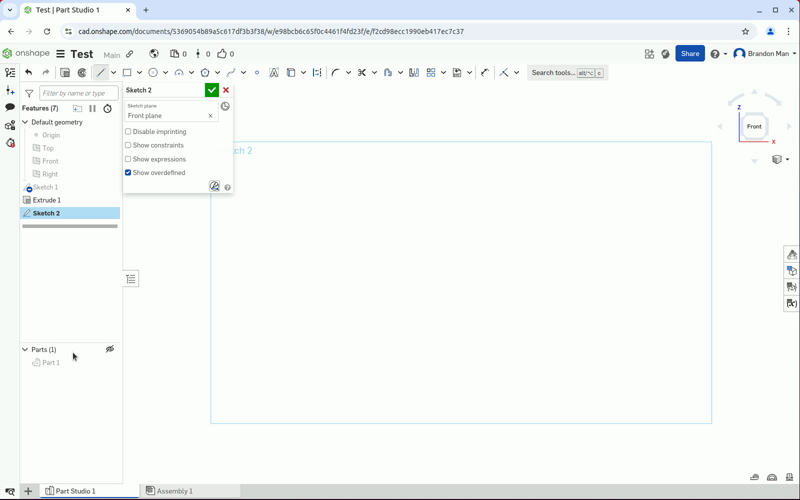
mouse_move(486, 285)
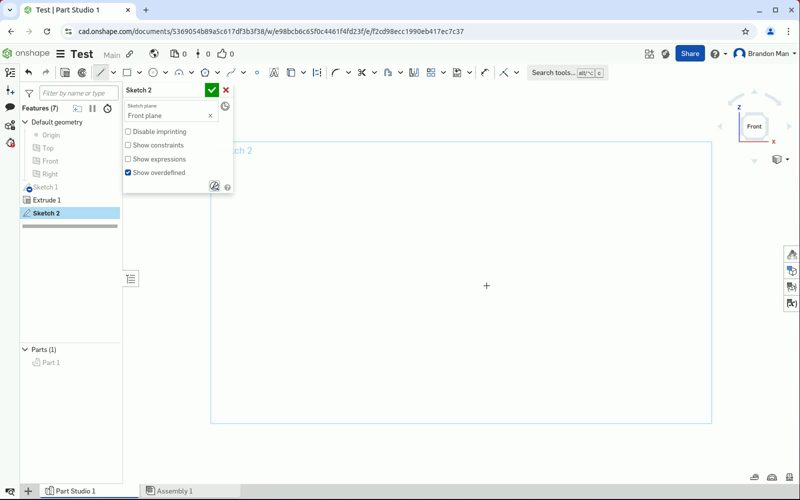
click(486, 285)
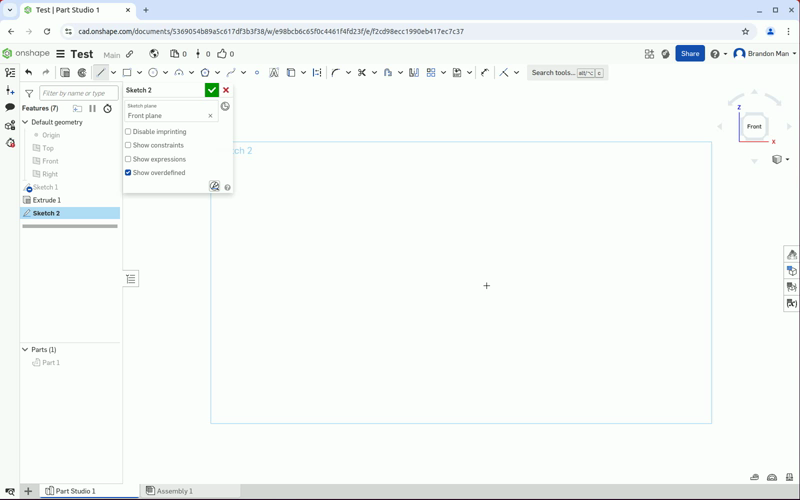
key_up(shift)
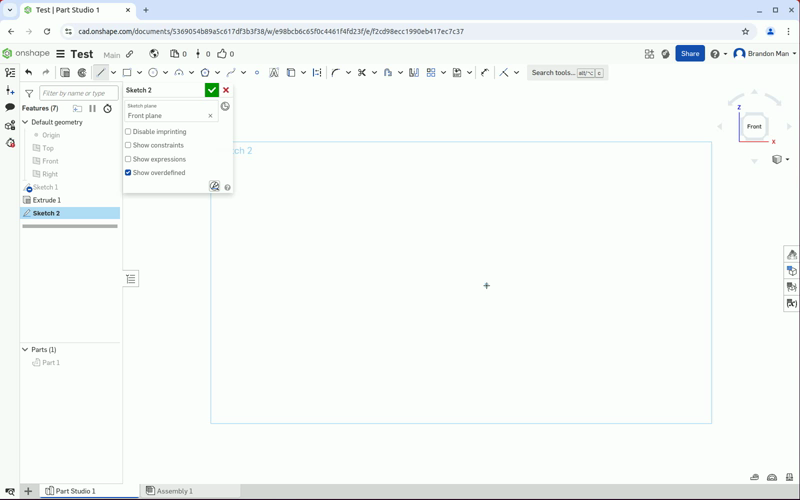
key_down(shift)
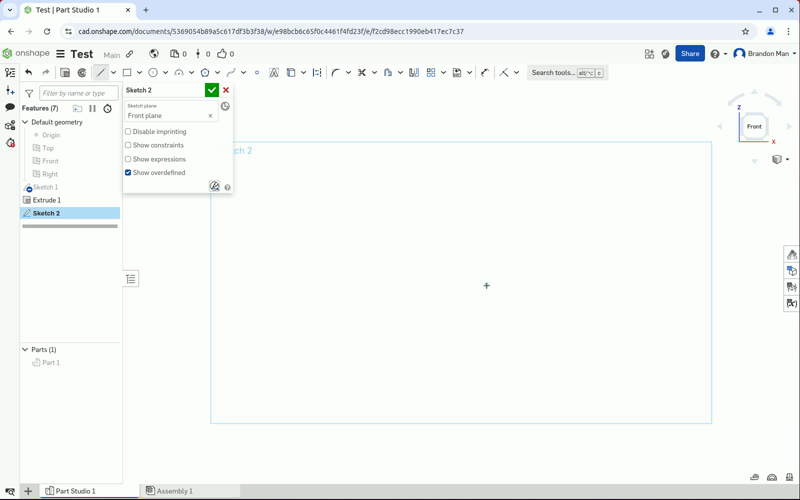
mouse_move(516, 285)
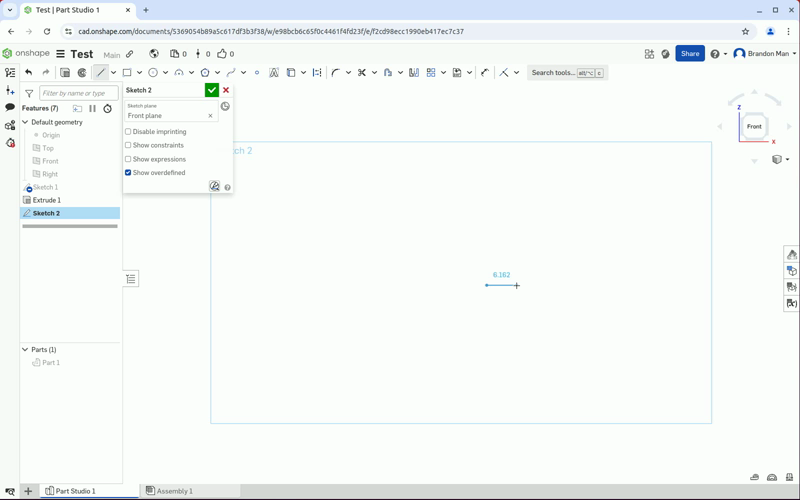
mouse_move(505, 309)
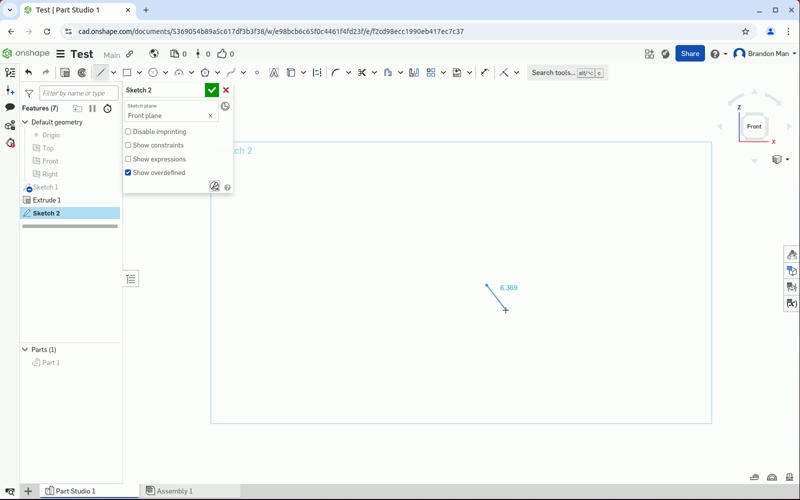
click(505, 309)
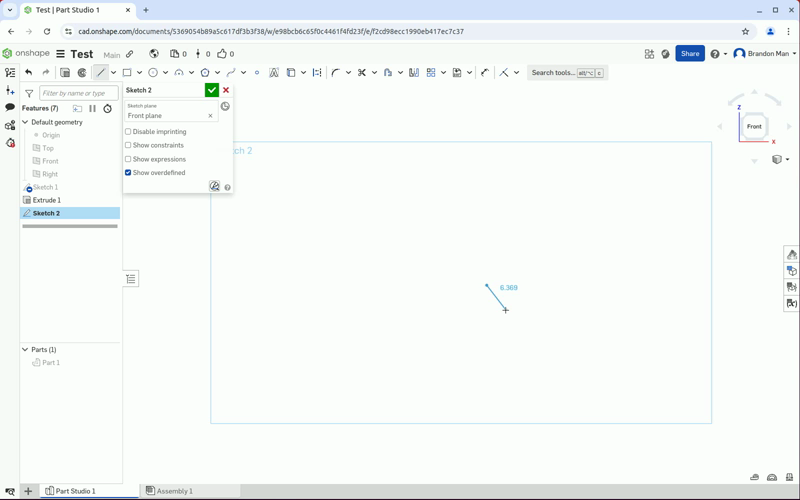
key_up(shift)
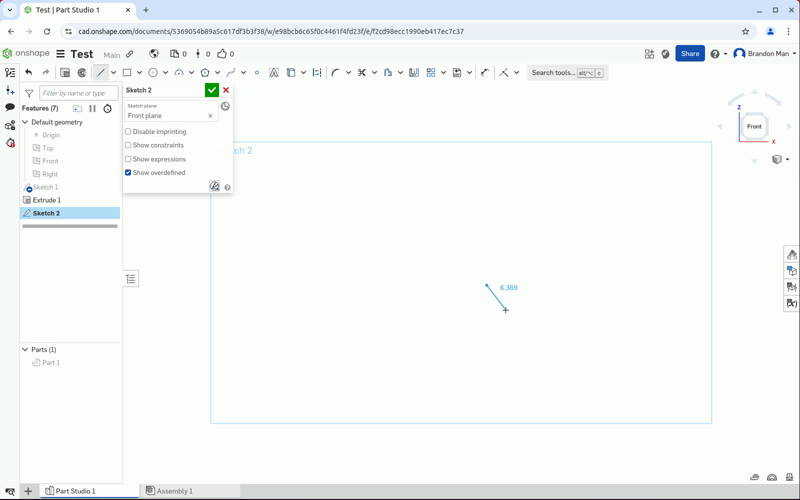
key(esc)
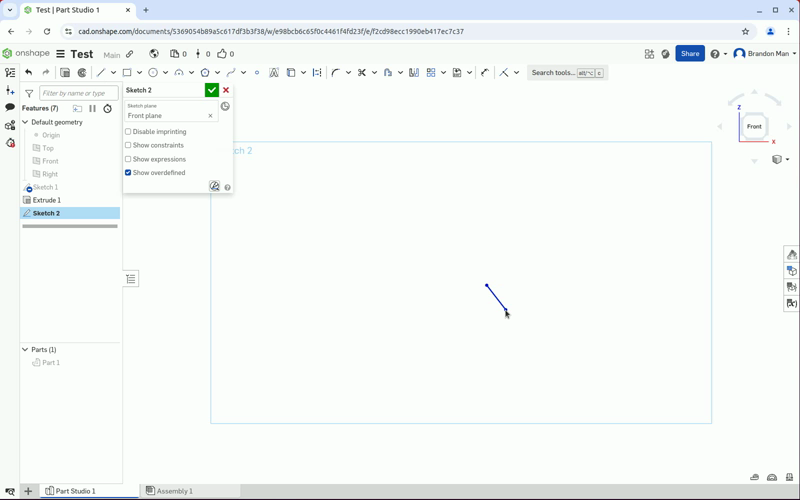
key(a)
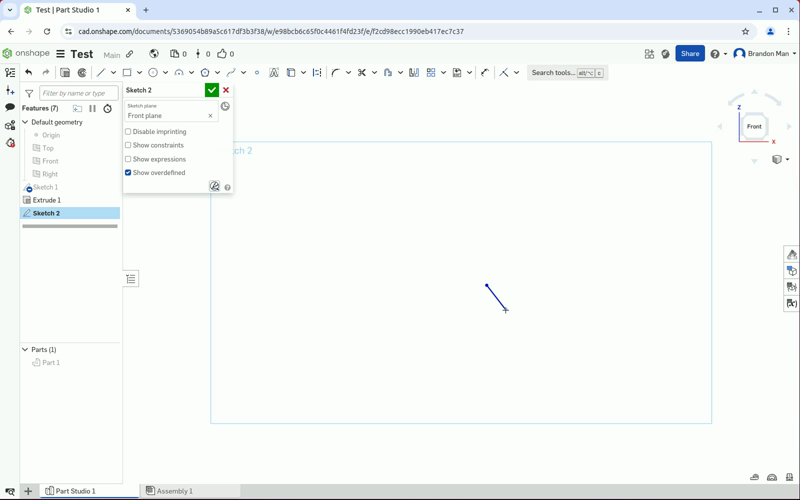
mouse_move(505, 309)
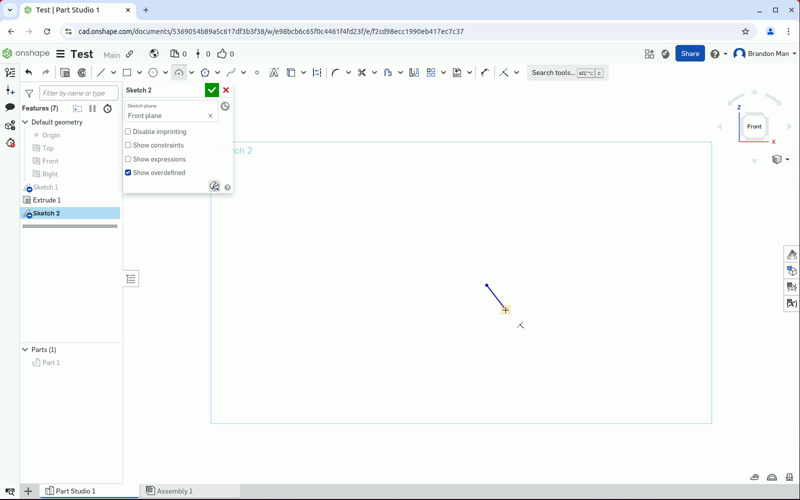
click(505, 309)
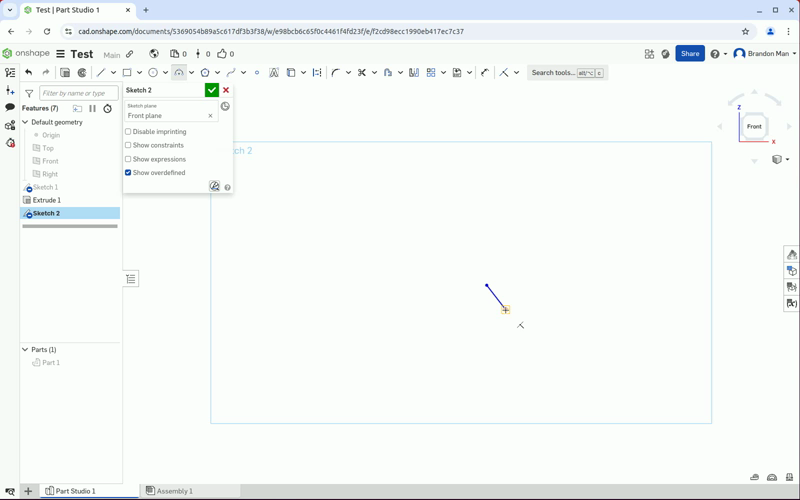
key_down(shift)
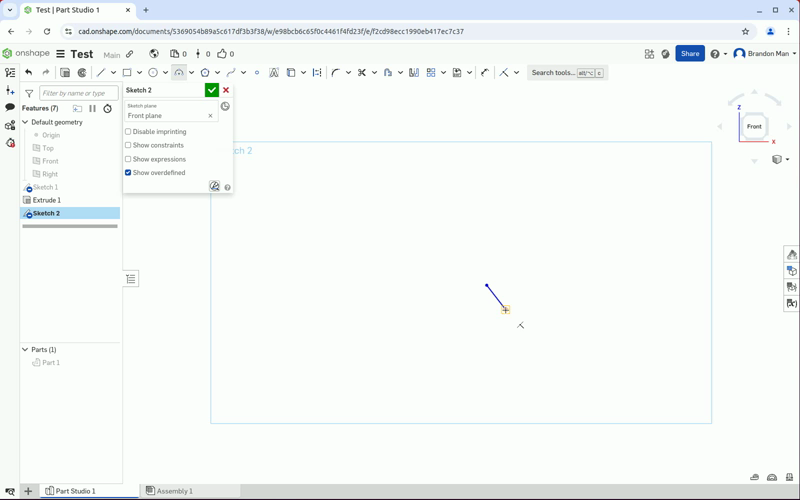
mouse_move(486, 236)
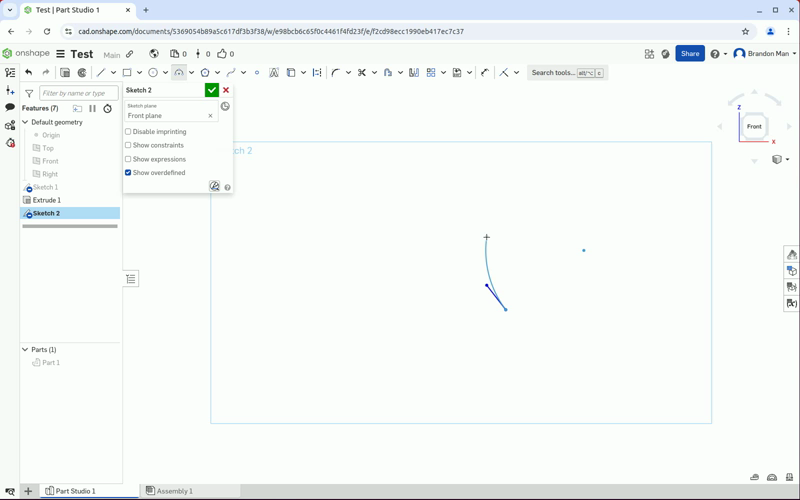
click(486, 236)
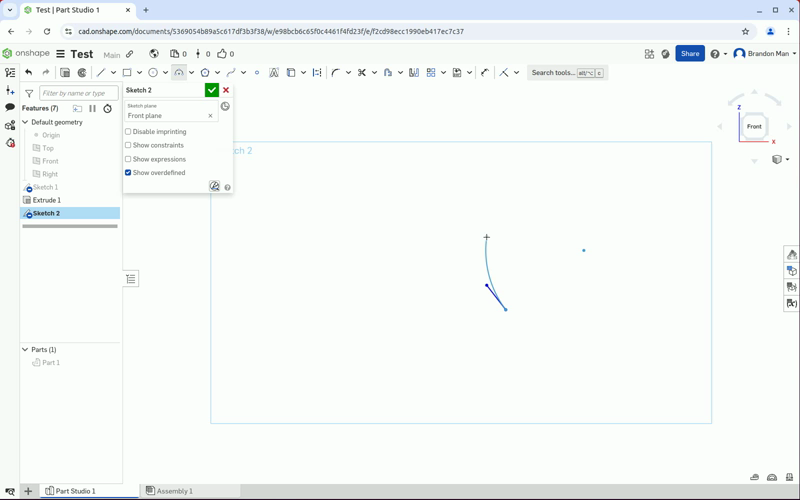
mouse_move(511, 269)
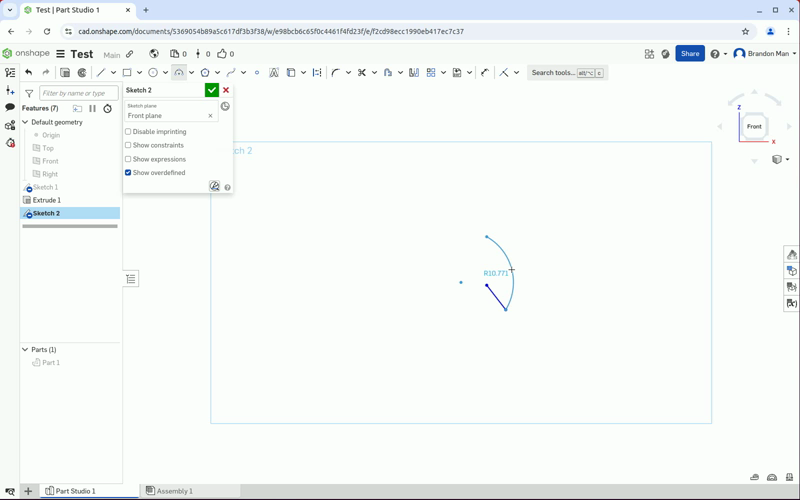
click(511, 269)
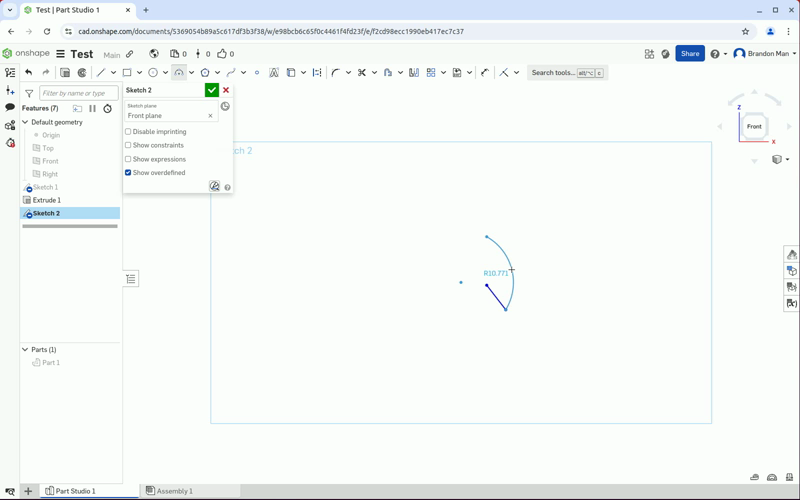
key_up(shift)
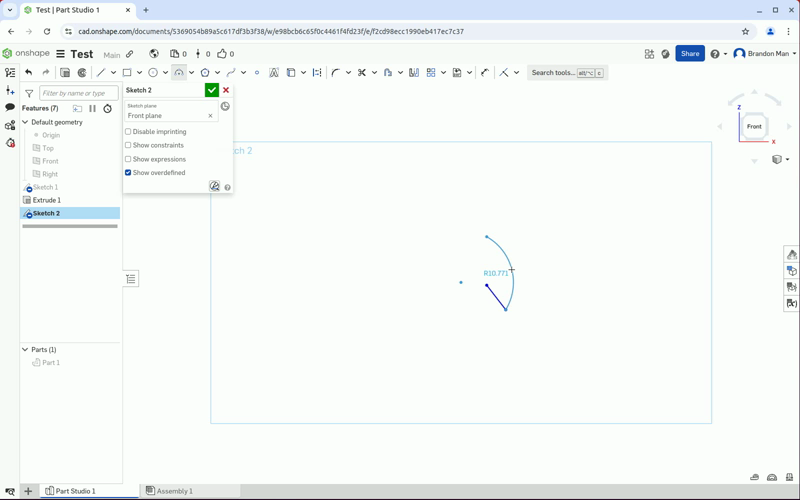
key(esc)
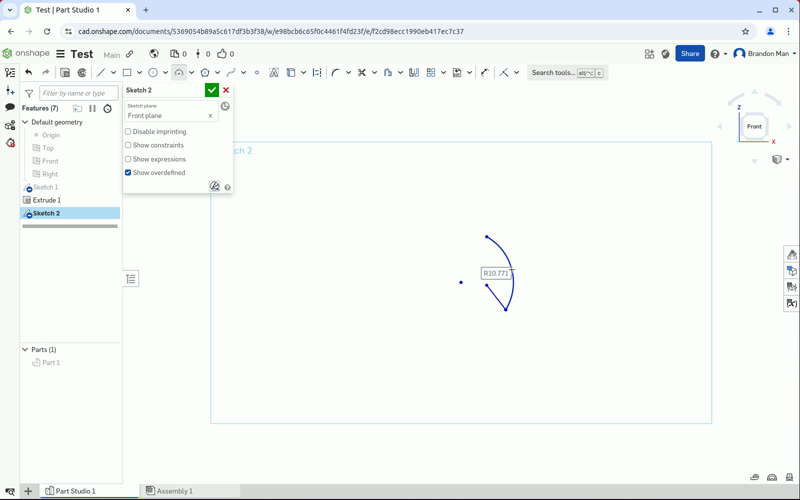
key(l)
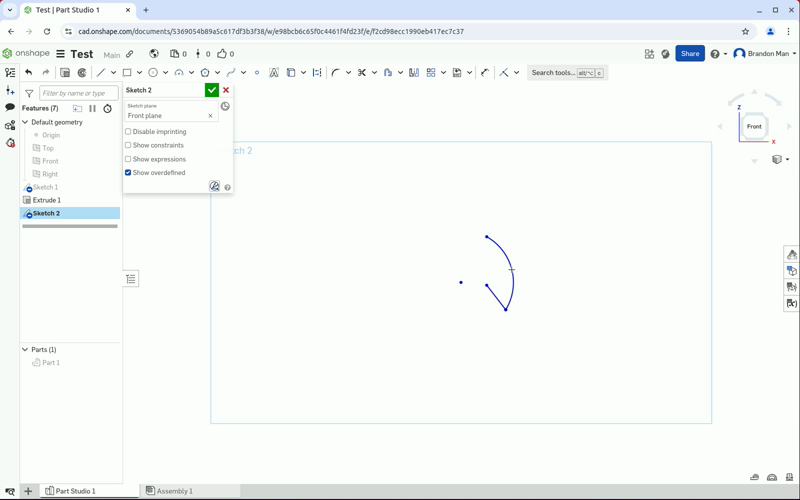
mouse_move(486, 236)
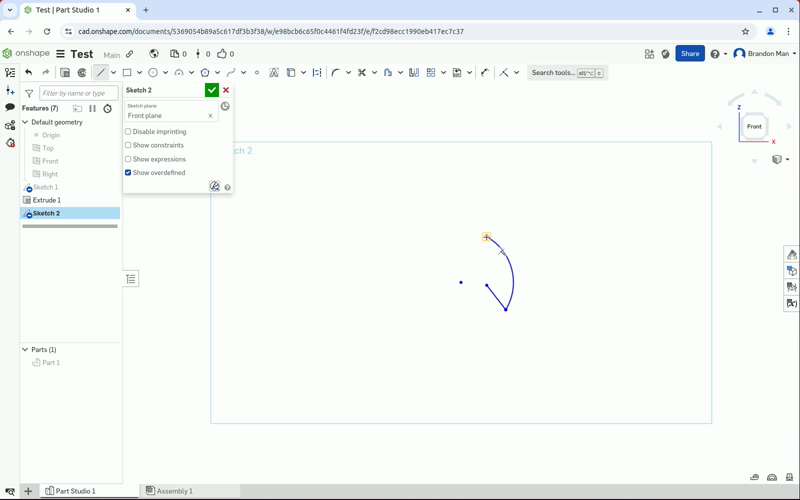
click(486, 236)
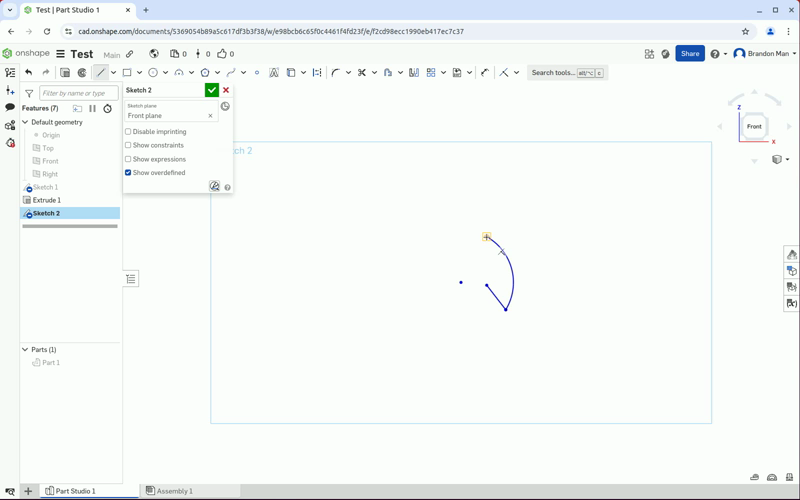
mouse_move(516, 236)
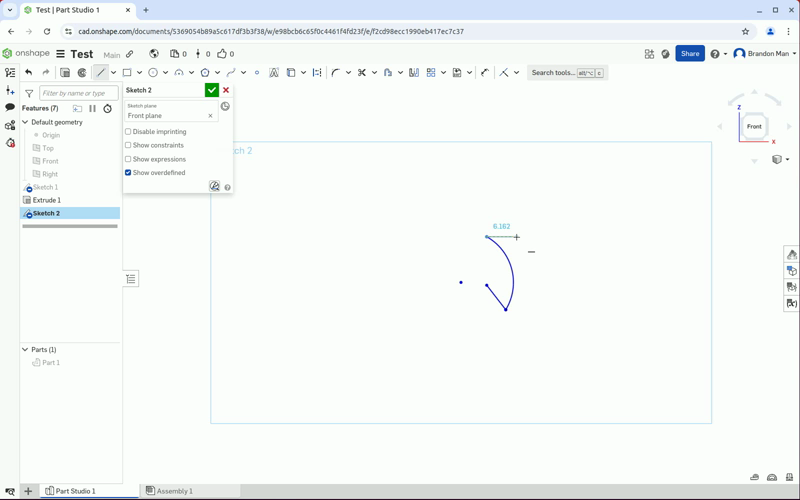
key_down(shift)
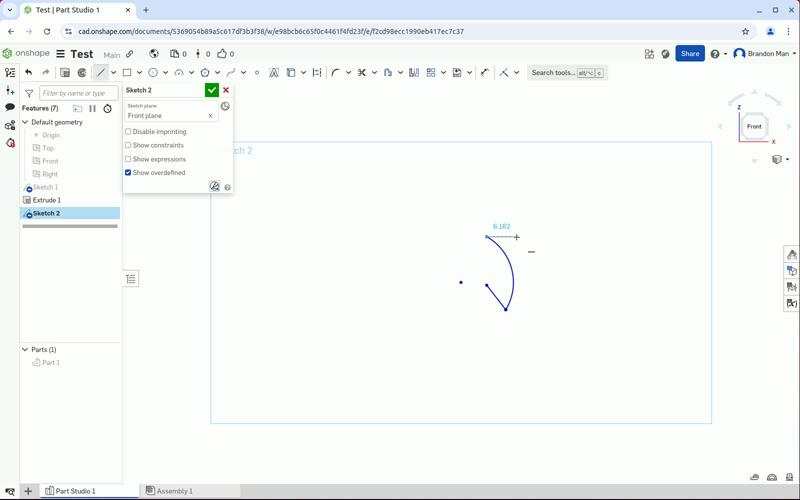
mouse_move(486, 285)
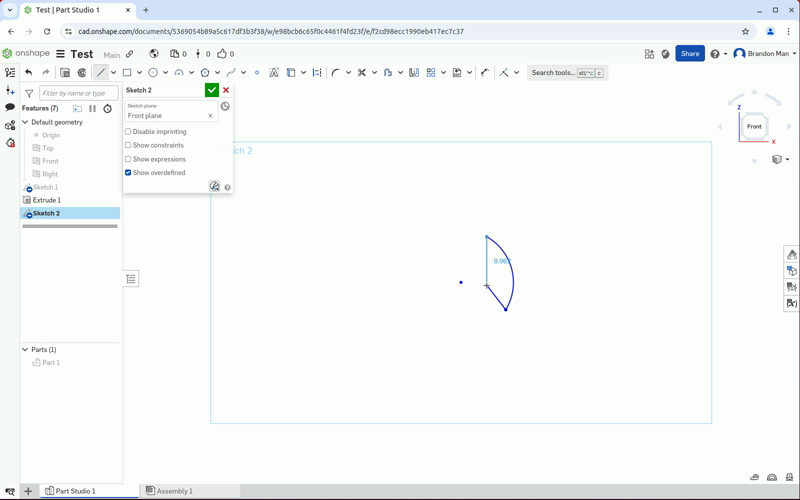
key_up(shift)
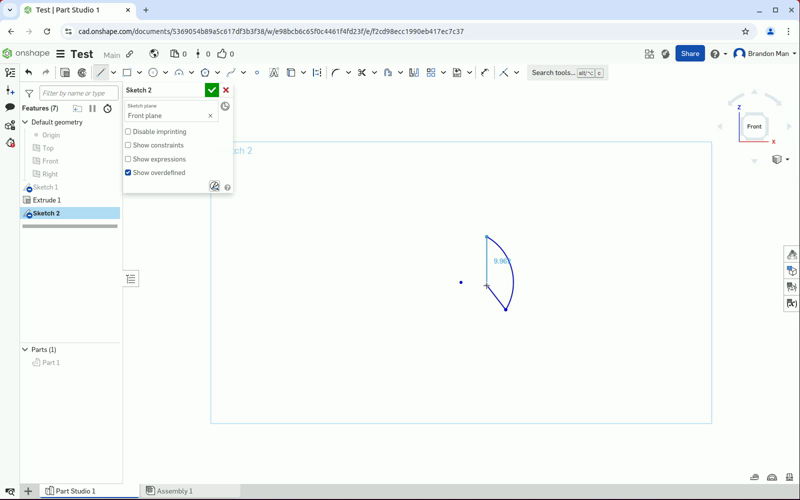
click(486, 285)
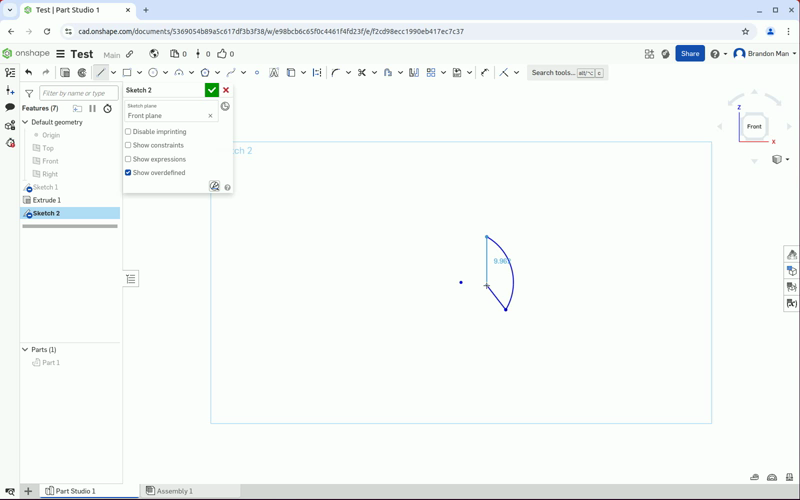
key(esc)
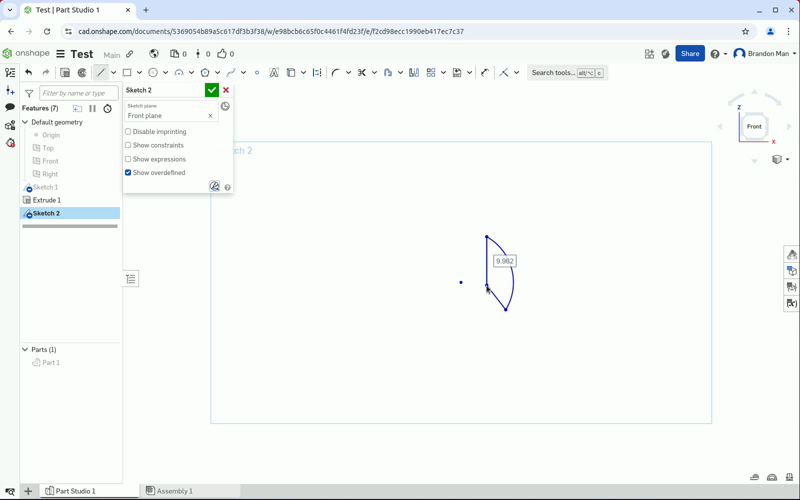
mouse_move(505, 288)
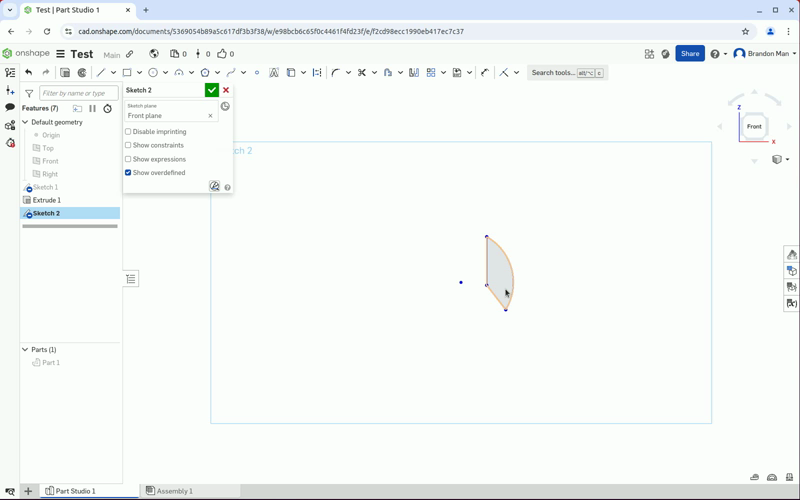
scroll(6)
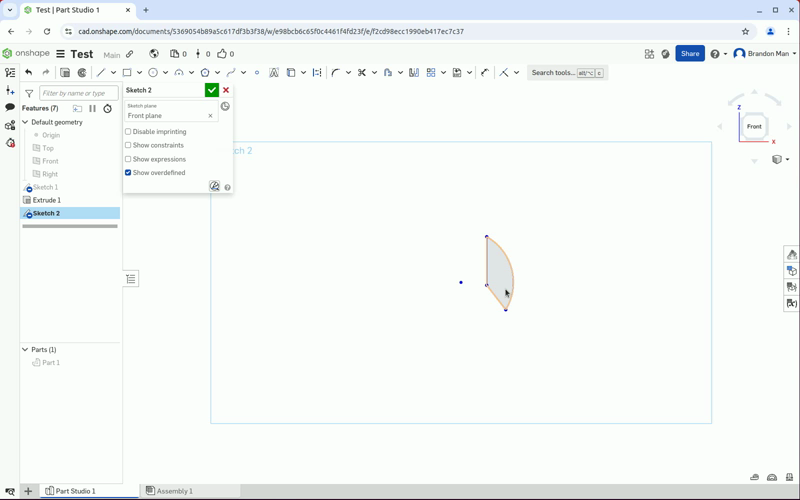
scroll(6)
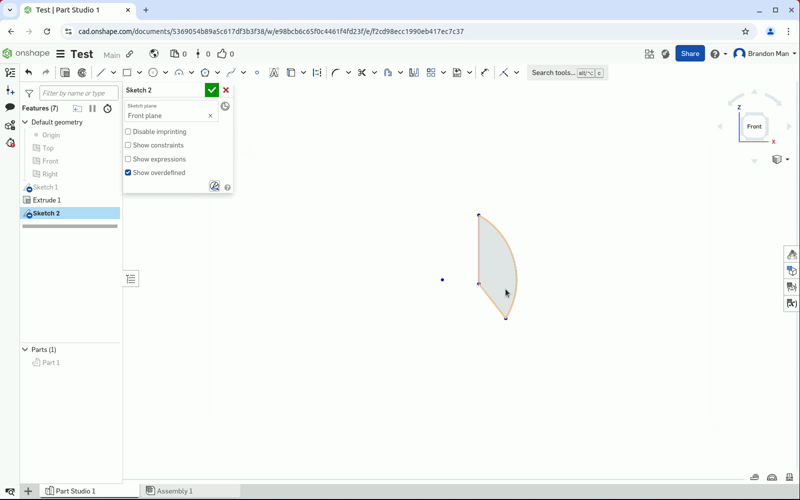
scroll(6)
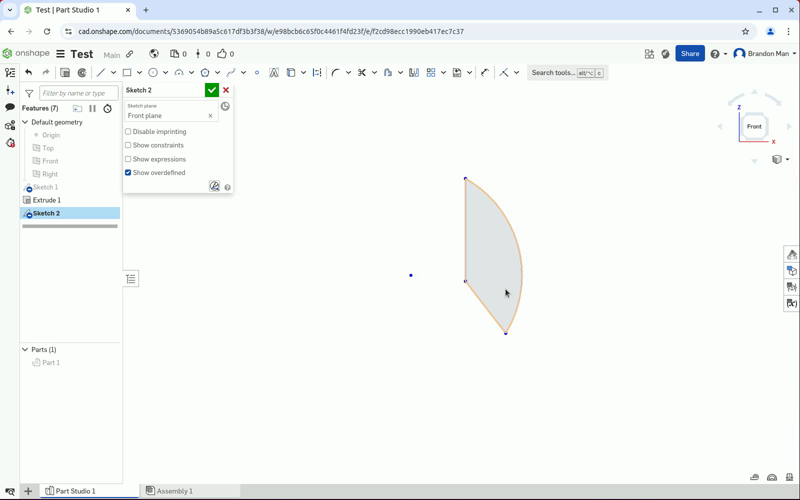
scroll(6)
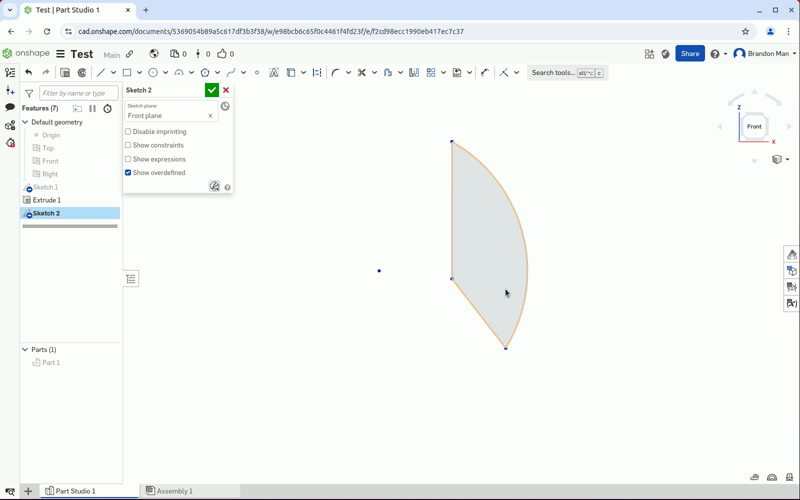
scroll(6)
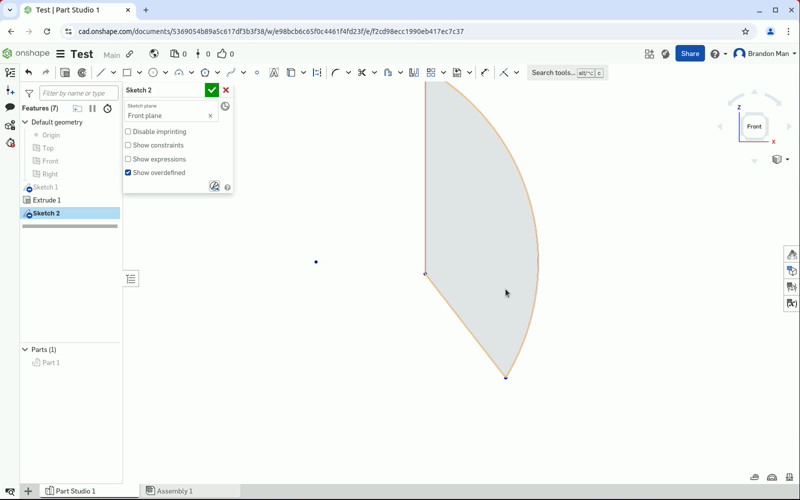
scroll(6)
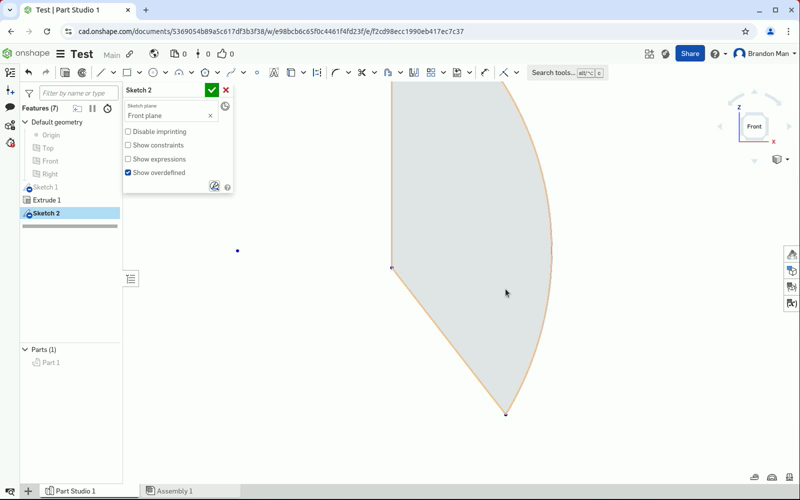
scroll(6)
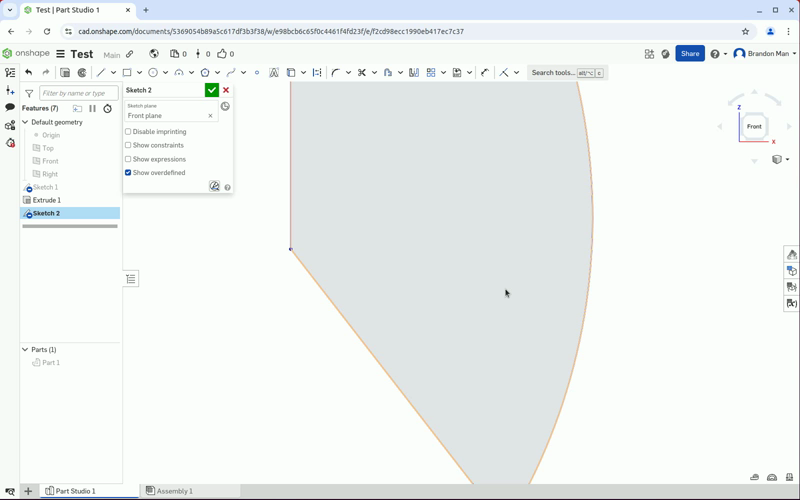
click(505, 288)
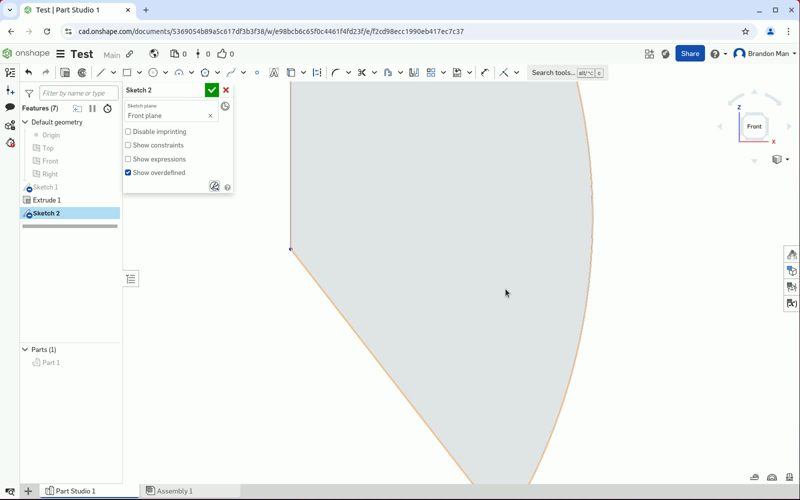
scroll(-6)
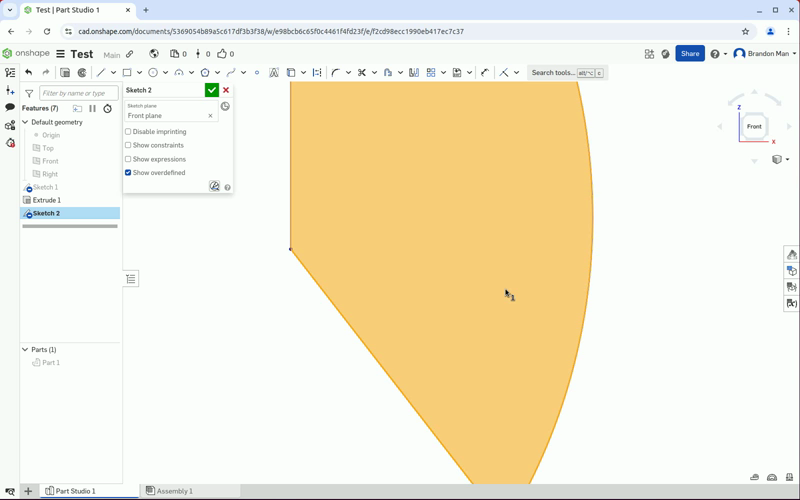
scroll(-6)
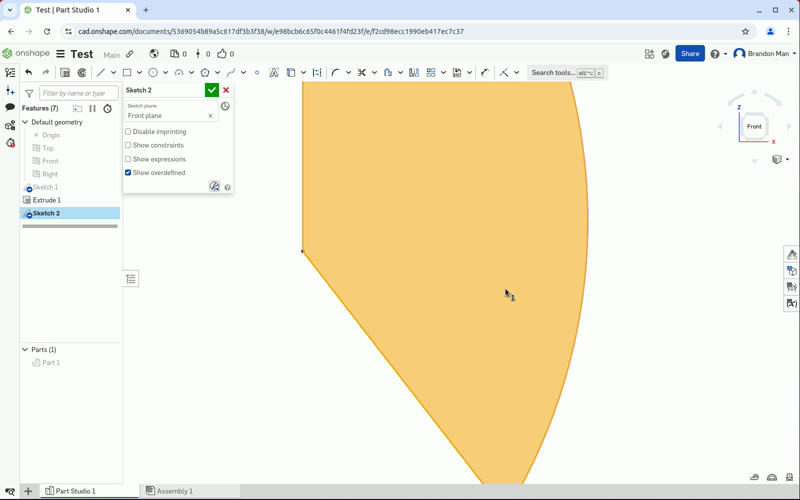
scroll(-6)
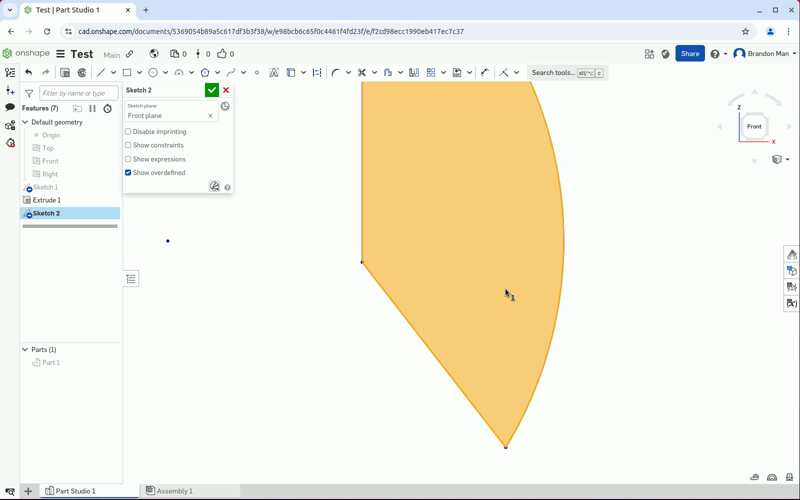
scroll(-6)
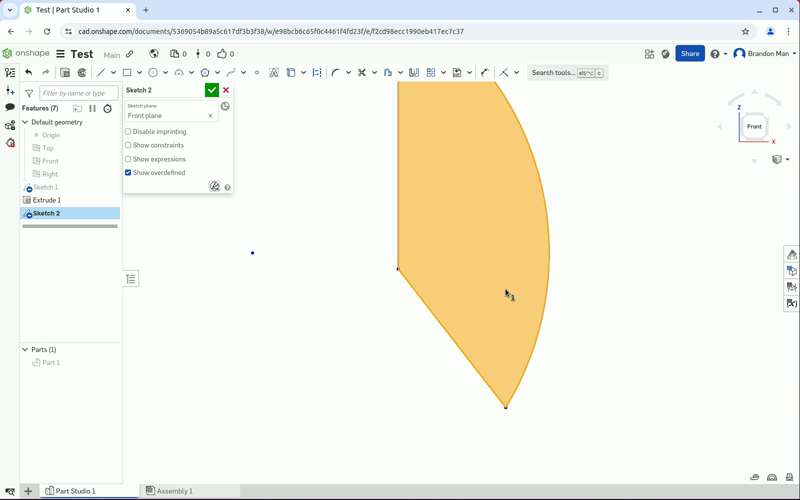
scroll(-6)
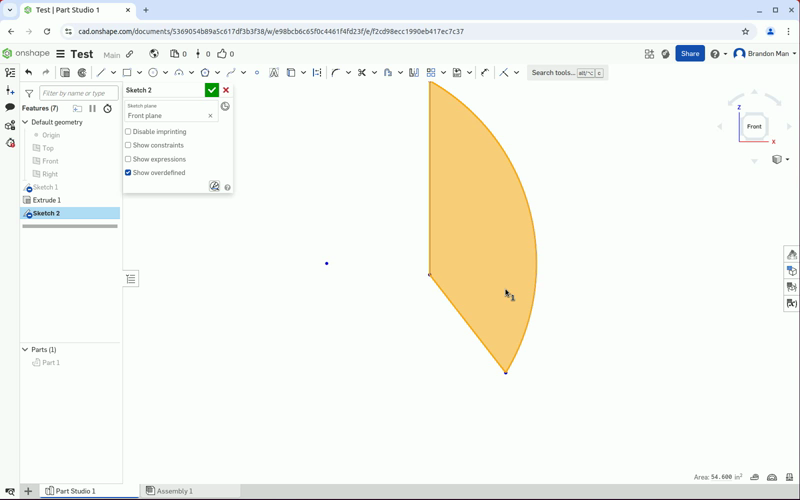
scroll(-6)
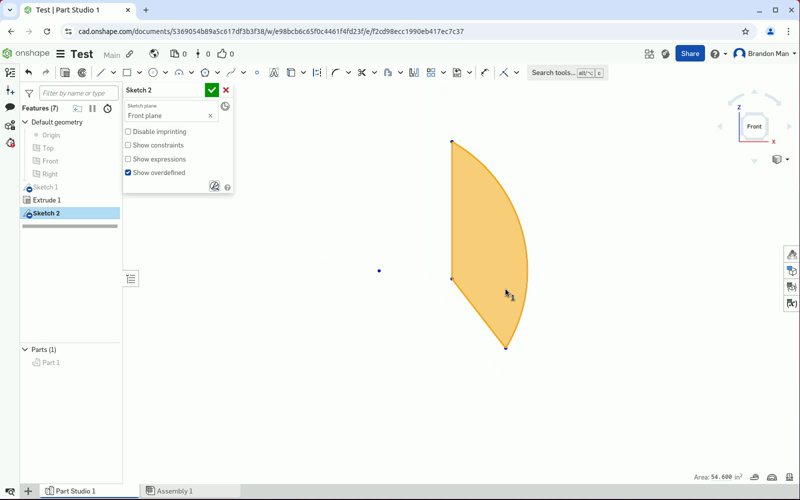
scroll(-6)
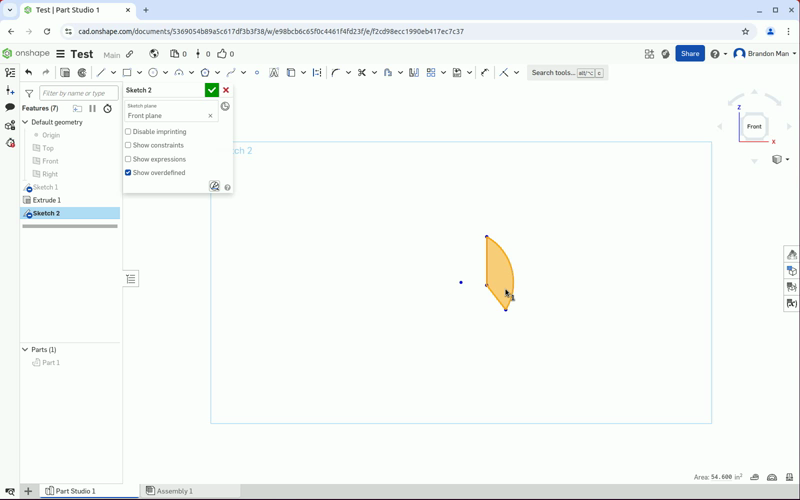
mouse_move(73, 352)
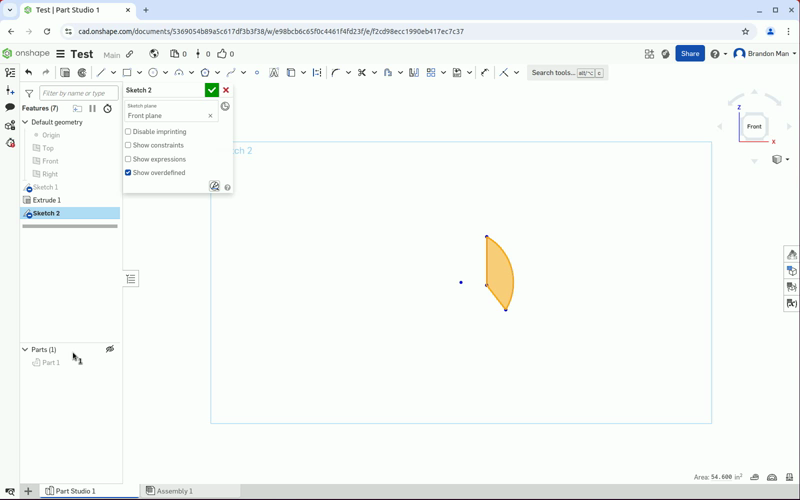
key(shift+y)
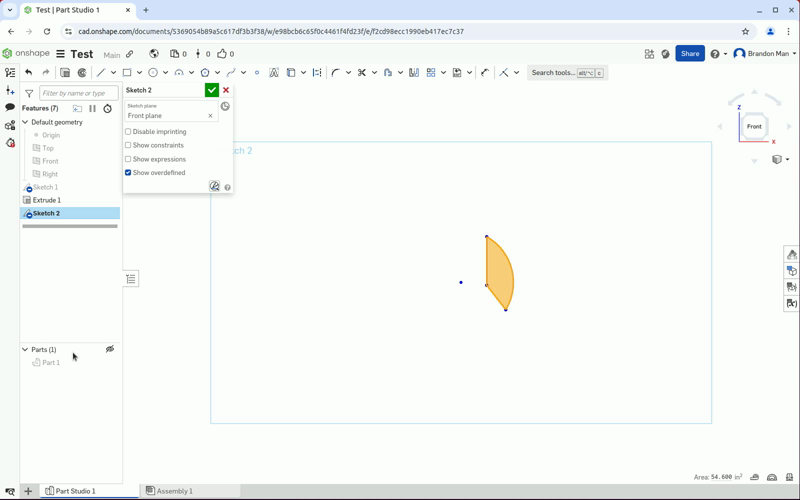
key(shift+e)
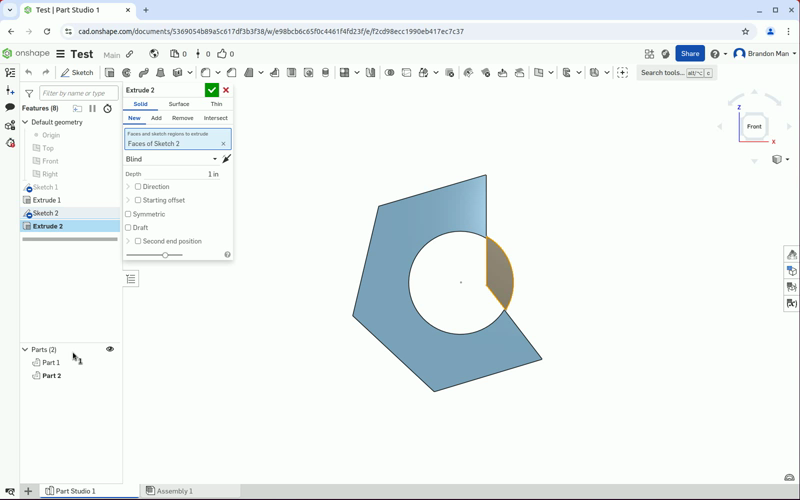
mouse_move(143, 106)
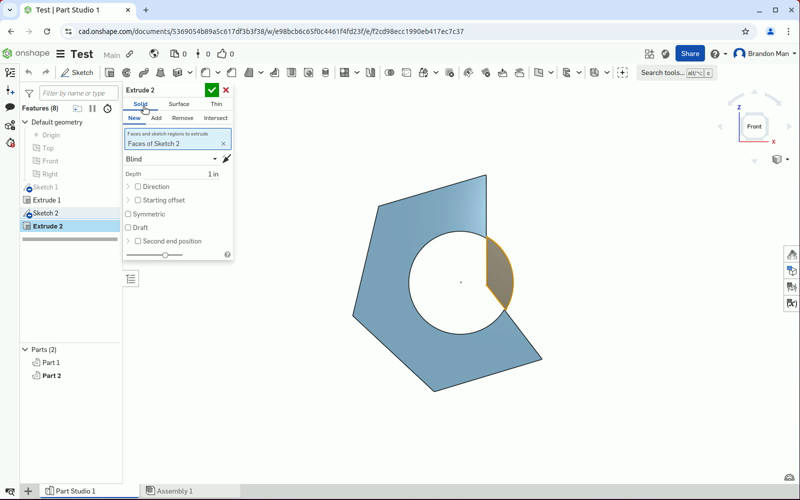
click(143, 106)
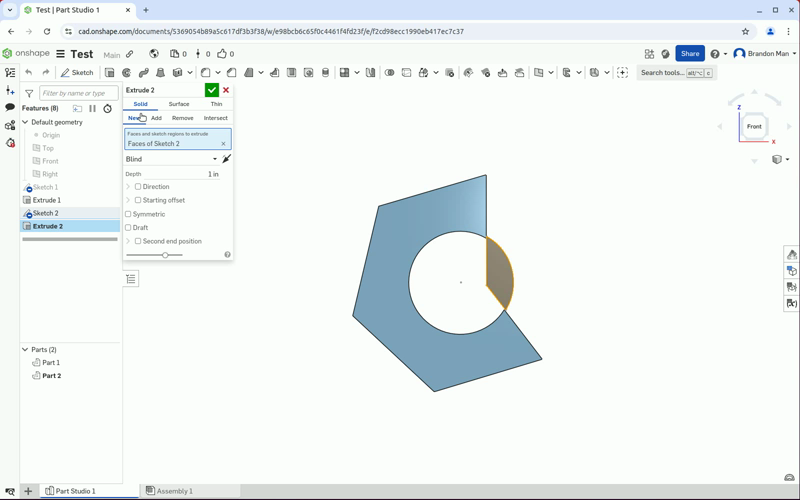
mouse_move(137, 120)
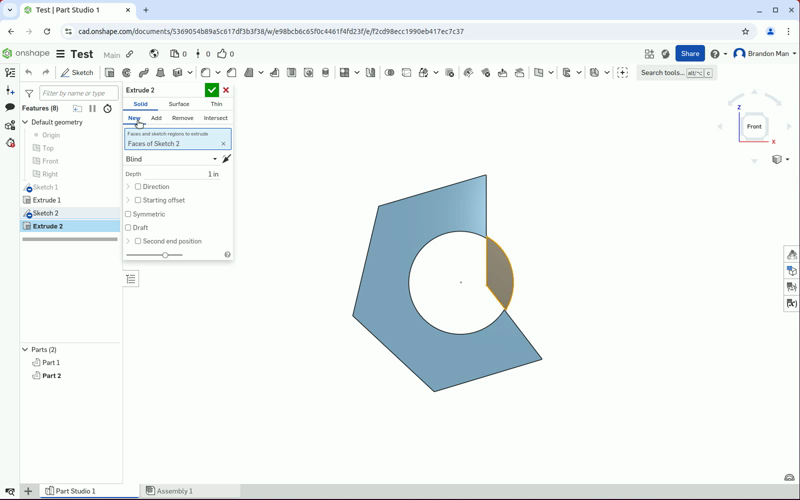
click(137, 120)
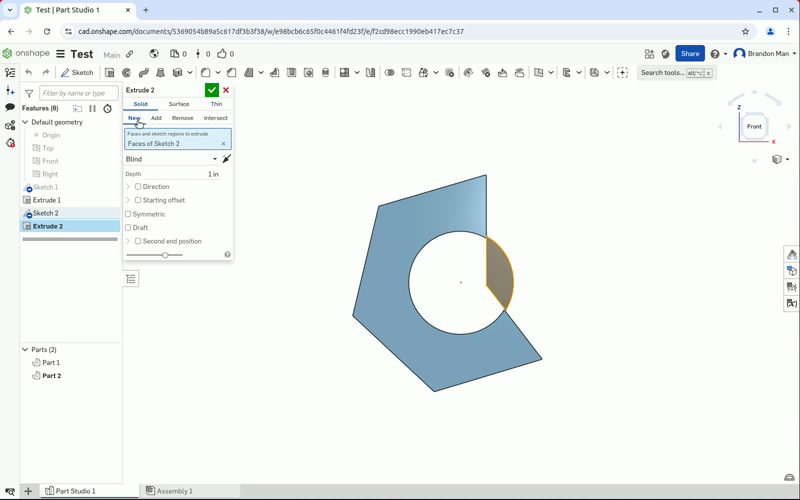
key(tab, 4)
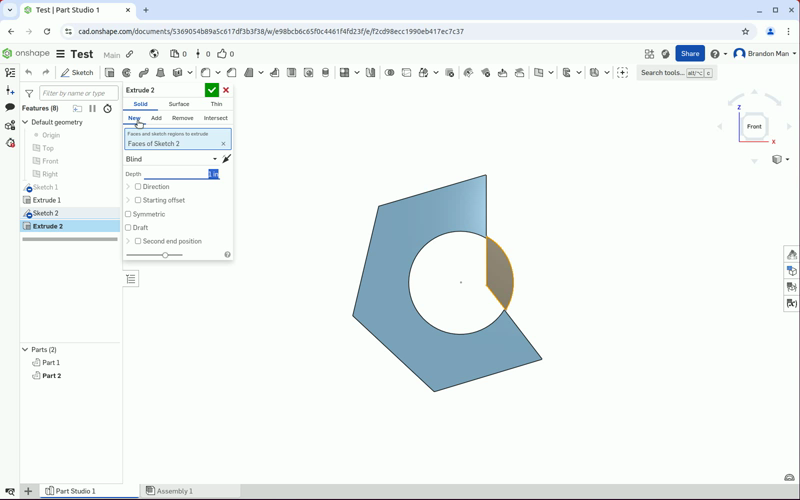
text(23.108)
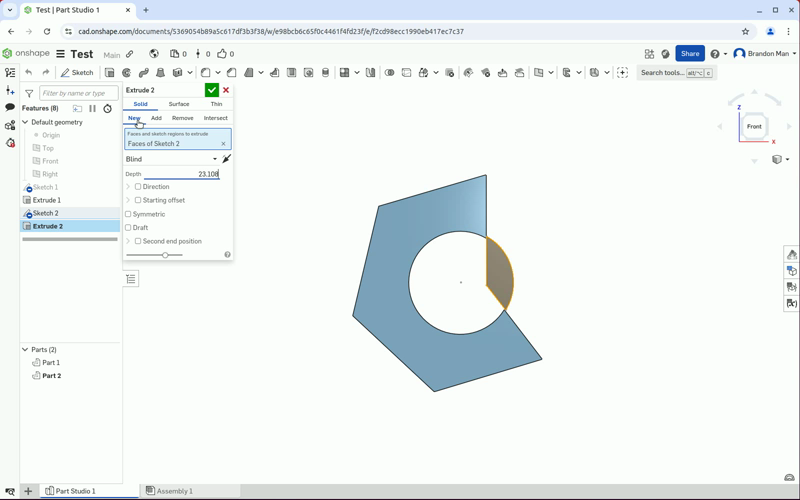
key(enter)
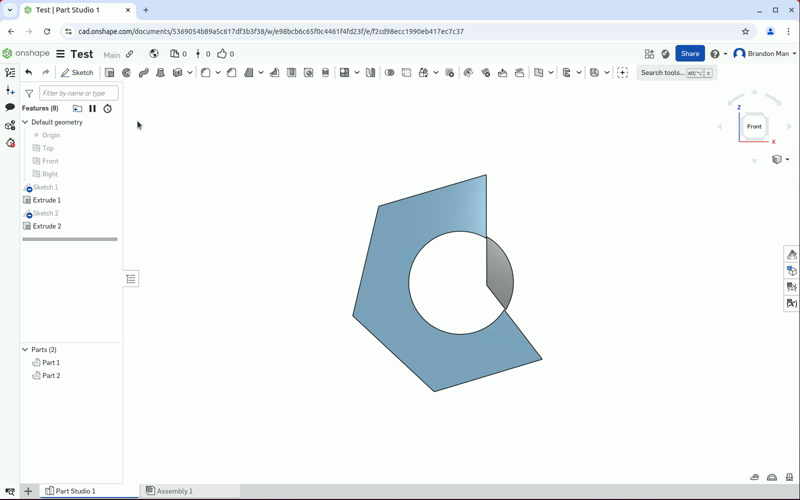
key(shift+h)
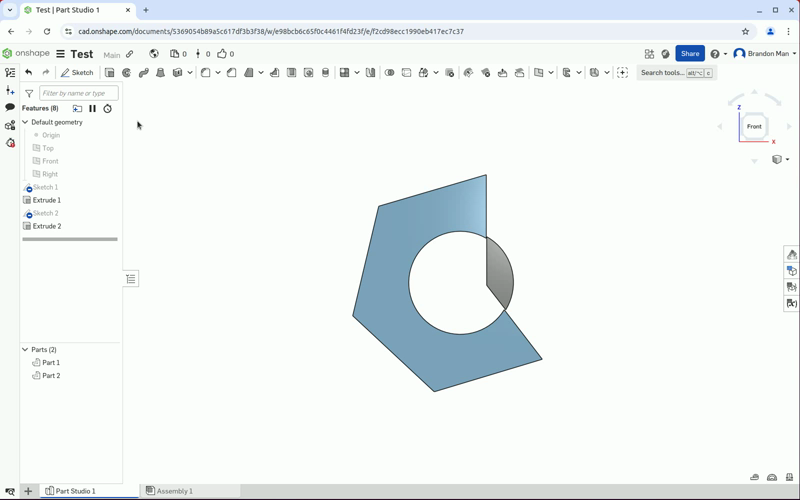
key(shift+h)
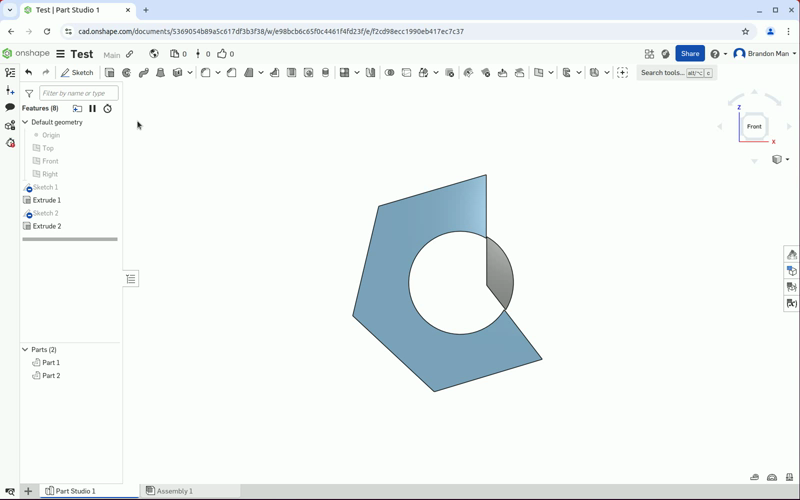
mouse_move(73, 189)
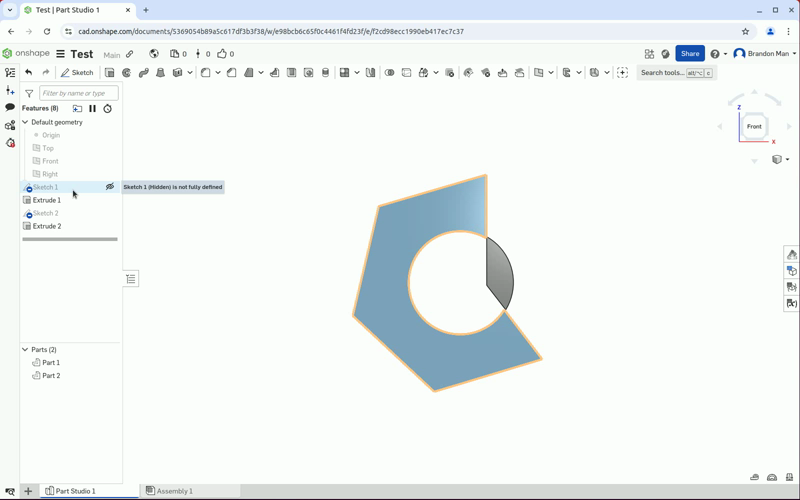
click(73, 189)
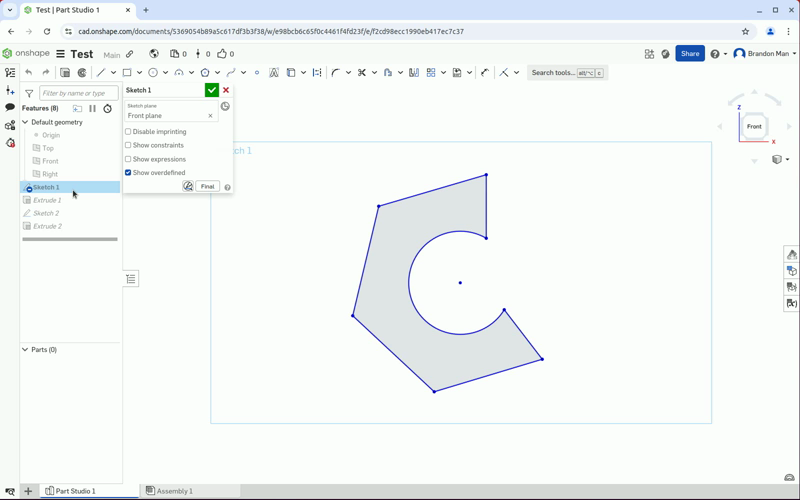
mouse_move(229, 92)
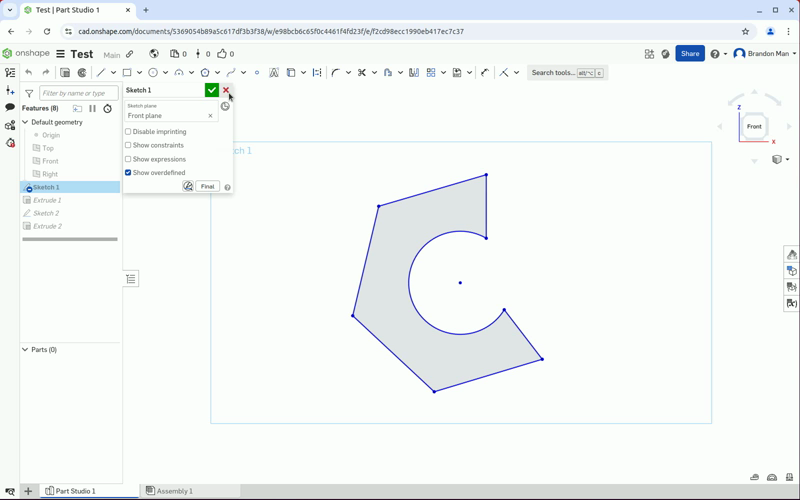
click(229, 92)
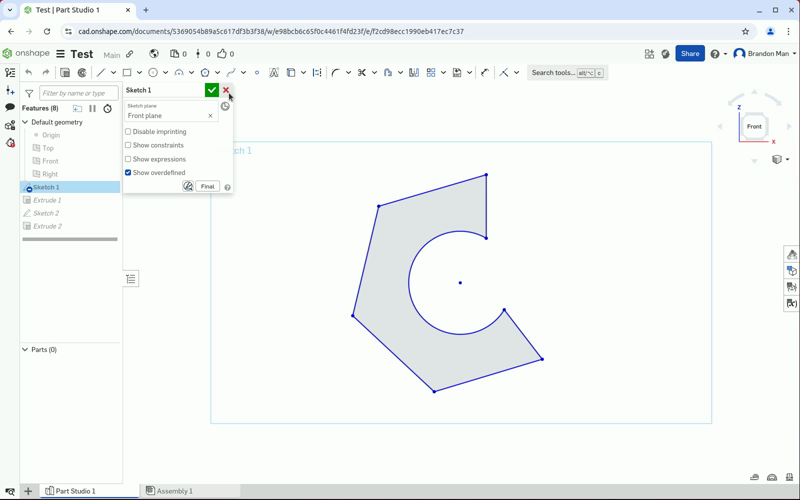
key(shift+s)
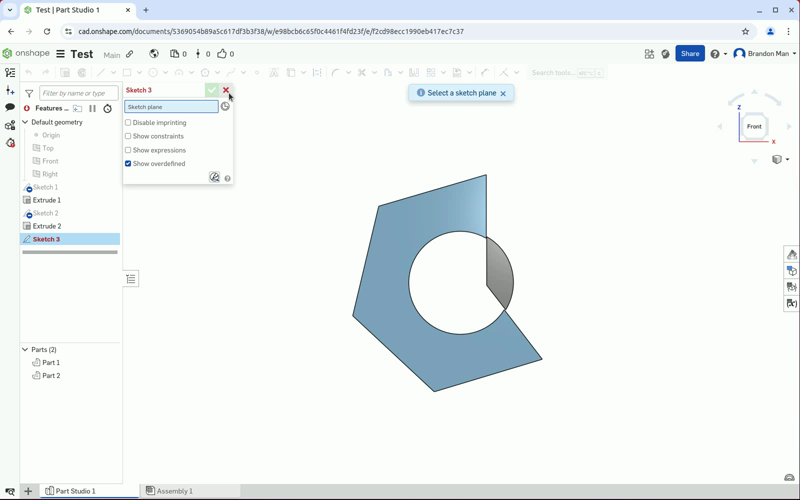
mouse_move(73, 163)
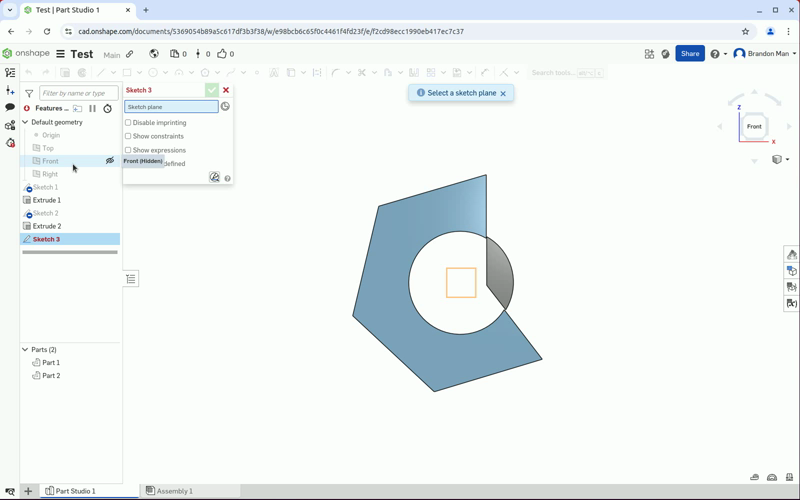
click(73, 163)
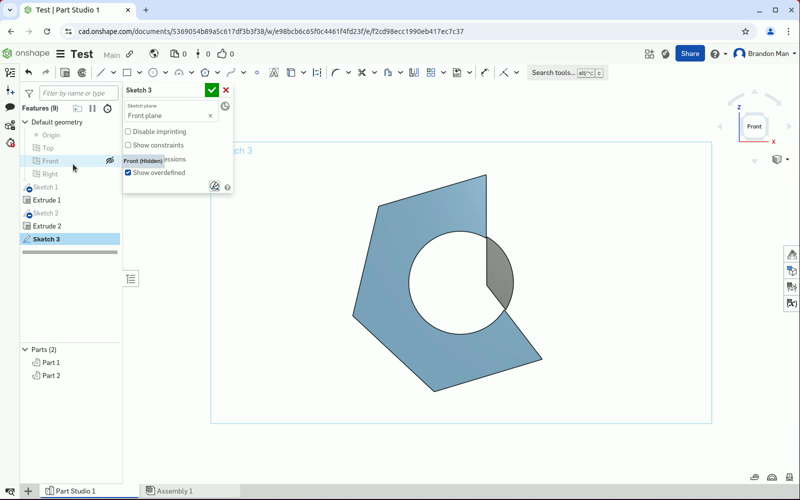
mouse_move(73, 352)
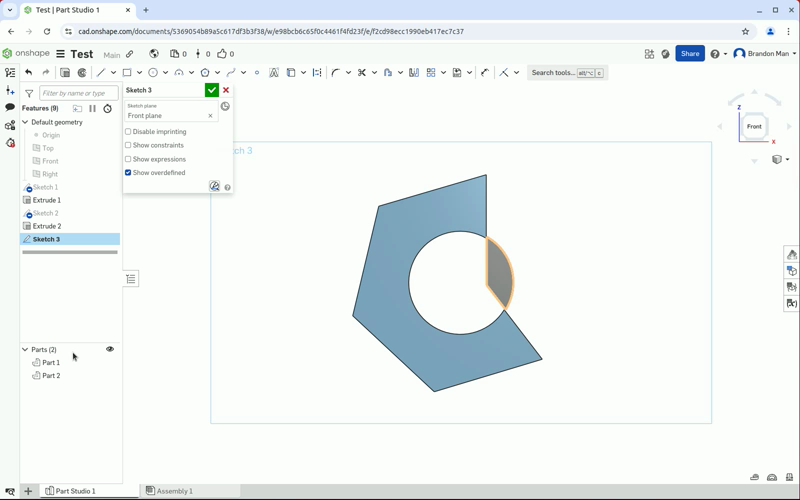
key(y)
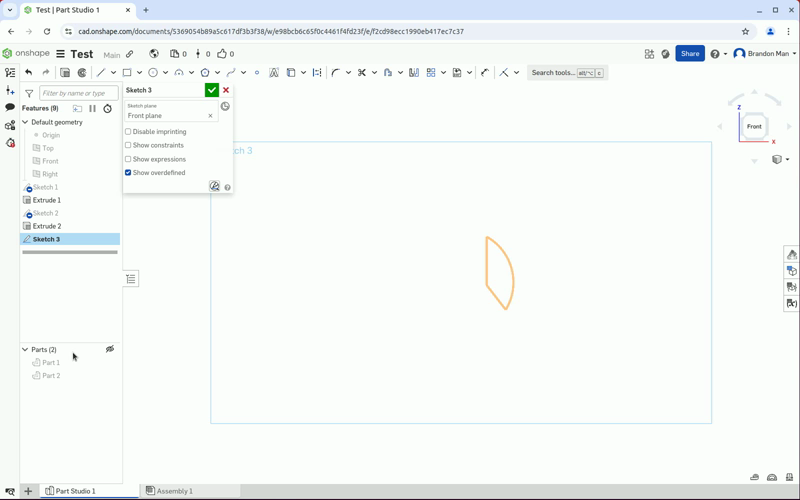
key(l)
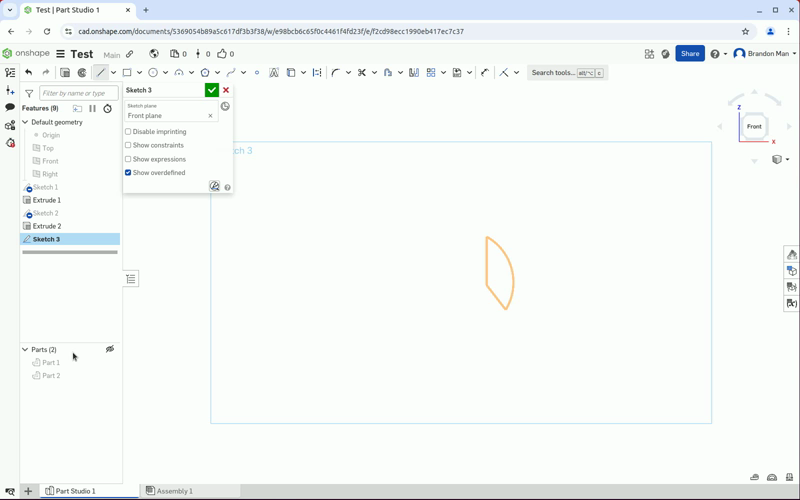
key_down(shift)
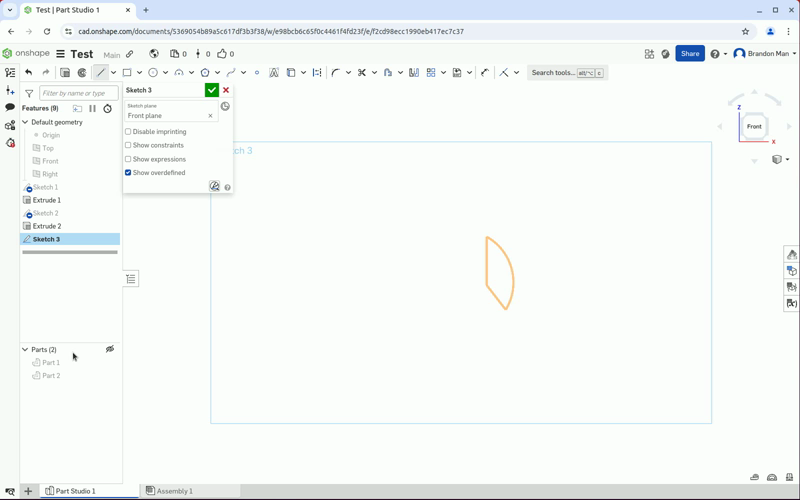
mouse_move(486, 285)
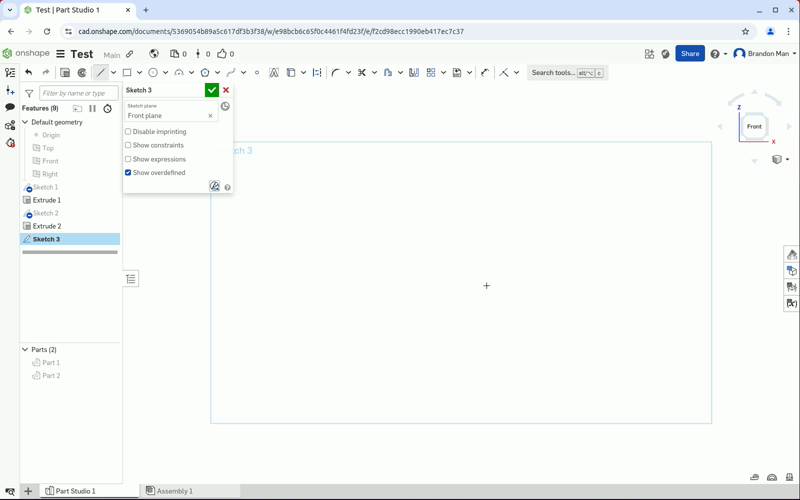
click(486, 285)
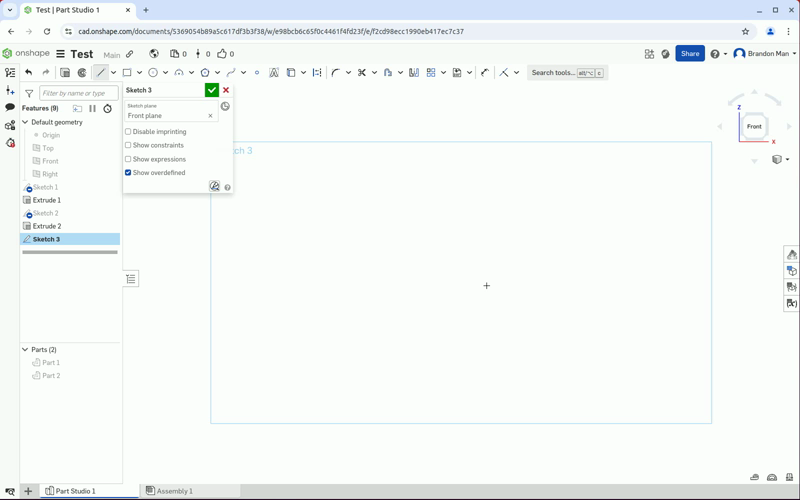
key_up(shift)
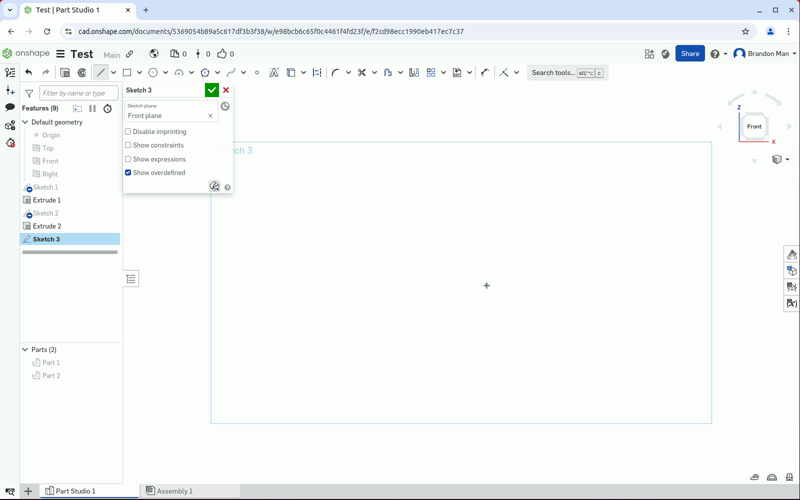
key_down(shift)
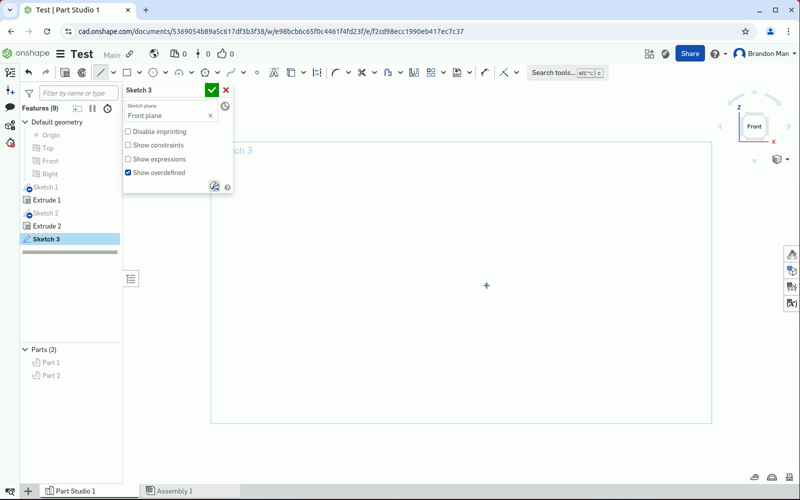
mouse_move(516, 285)
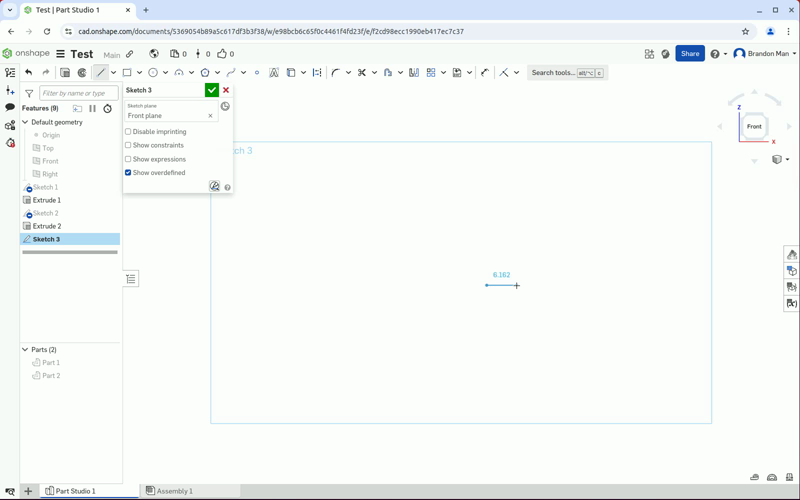
mouse_move(505, 309)
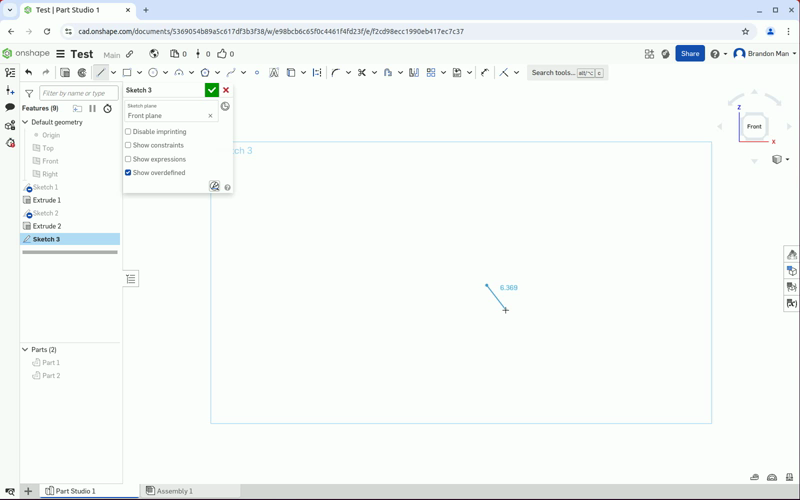
click(505, 309)
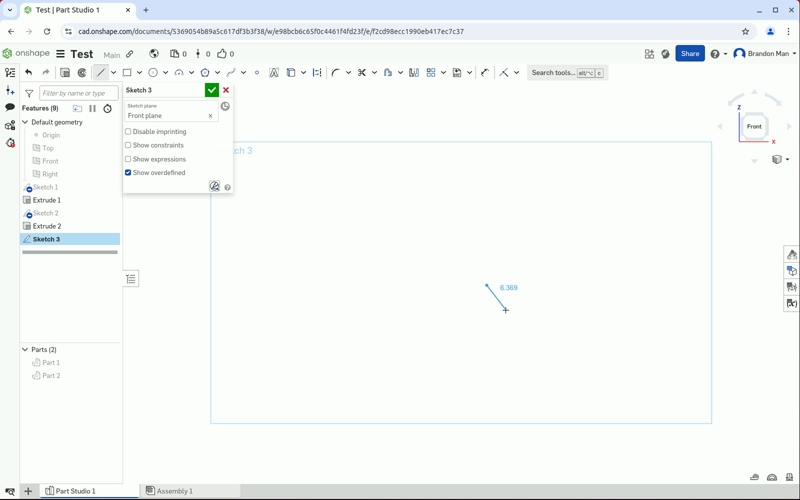
key_up(shift)
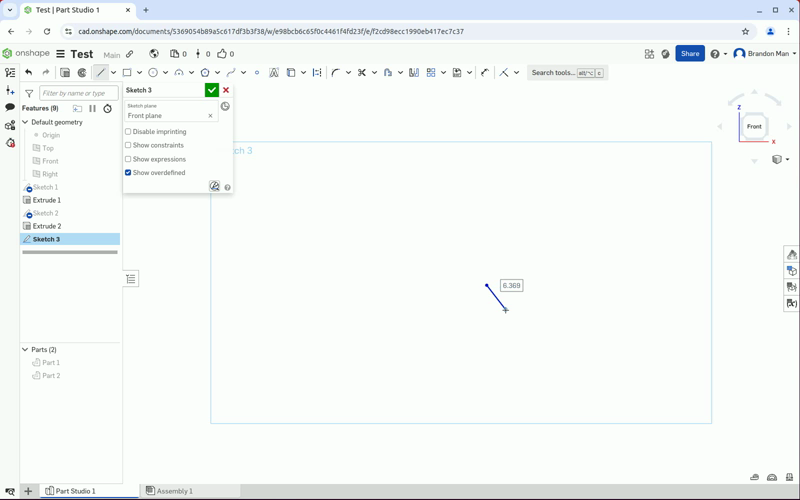
key(esc)
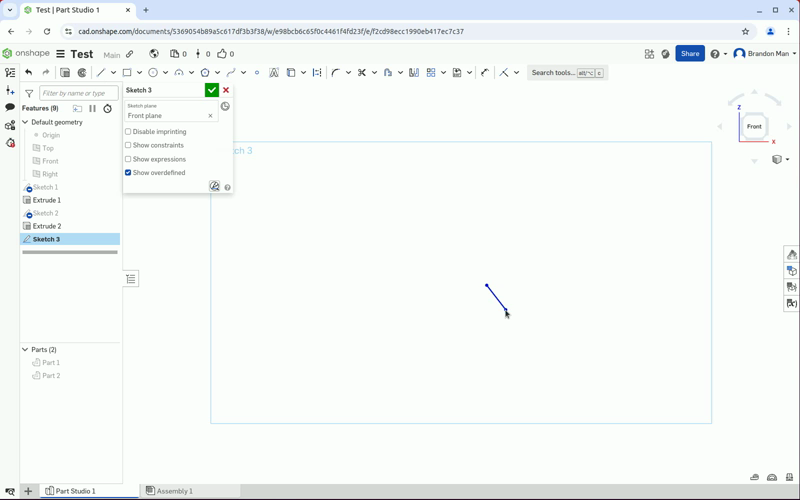
key(a)
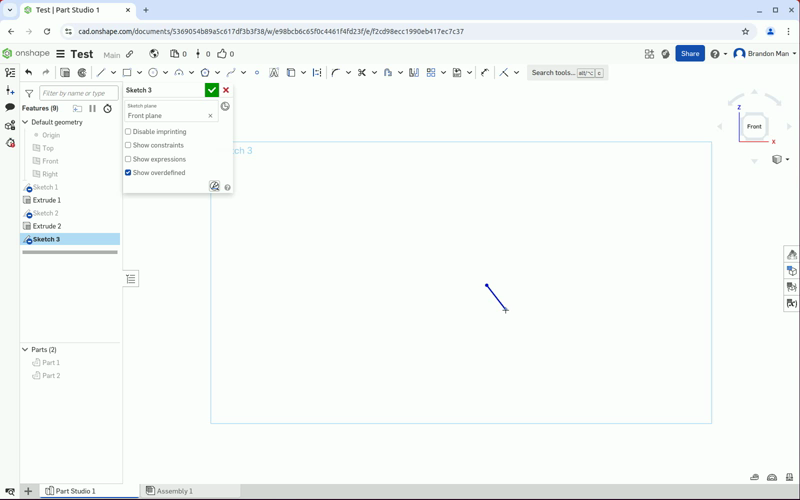
mouse_move(505, 309)
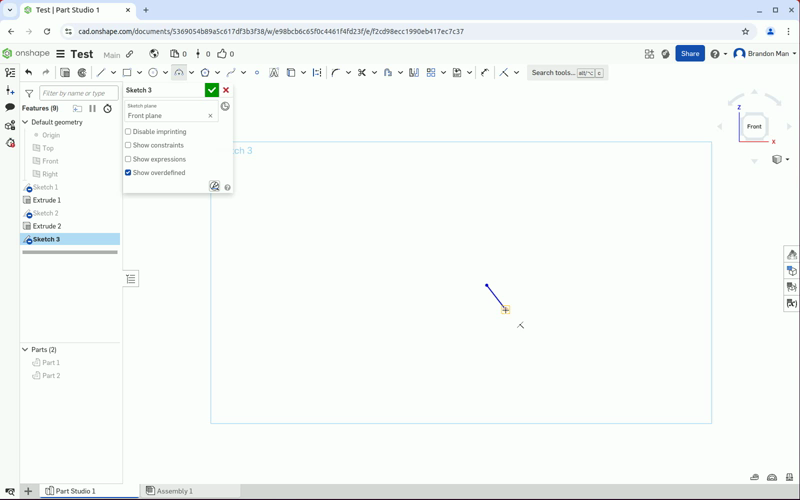
click(505, 309)
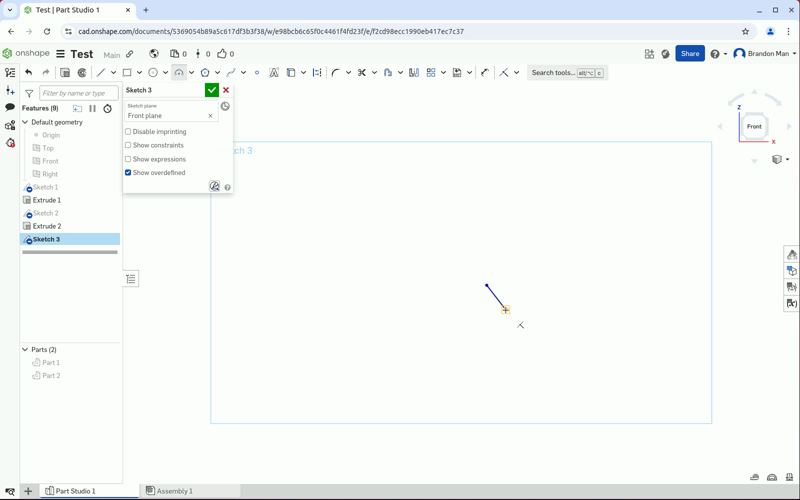
key_down(shift)
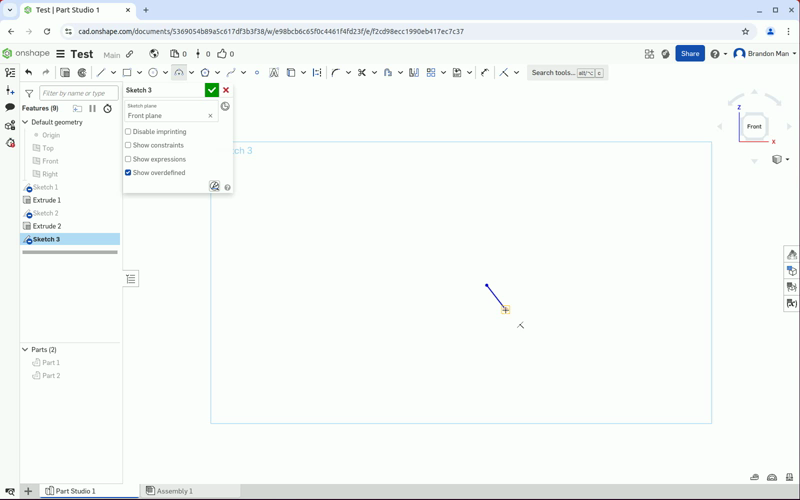
mouse_move(486, 237)
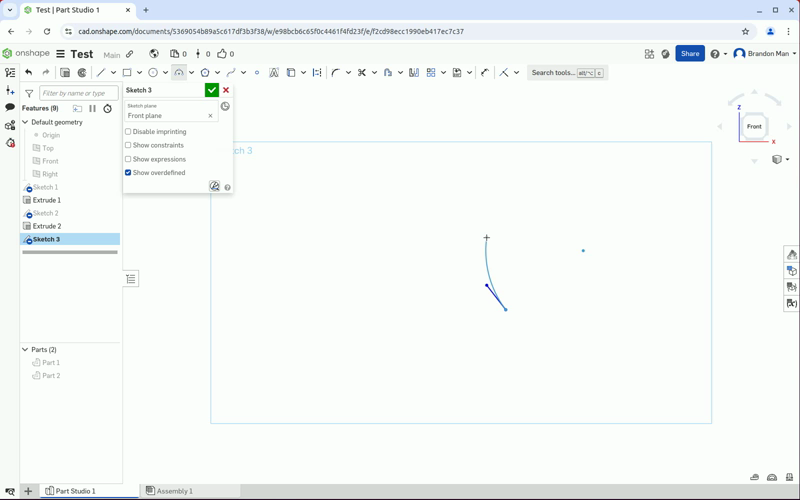
click(486, 237)
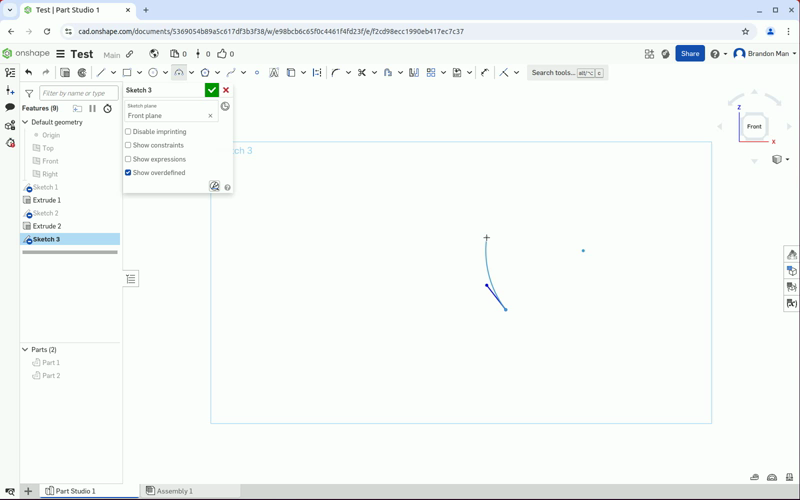
mouse_move(409, 295)
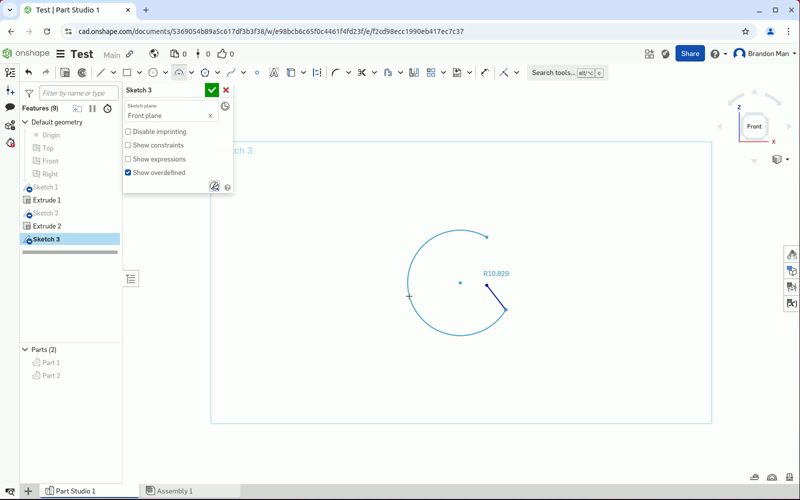
click(409, 295)
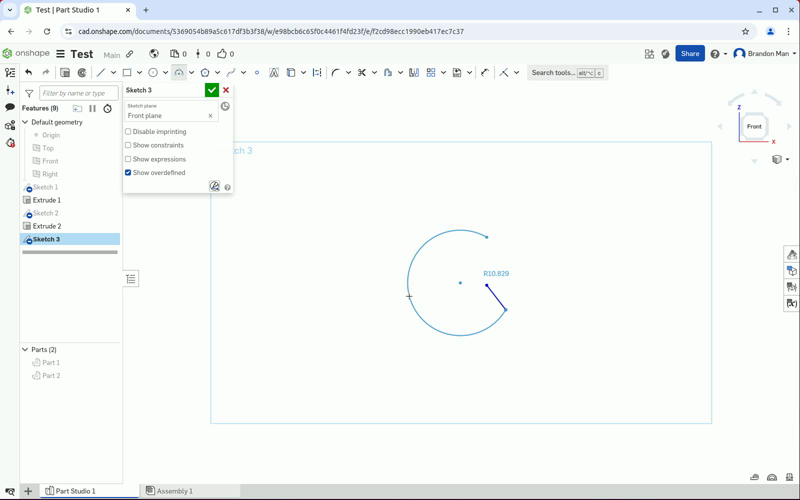
key_up(shift)
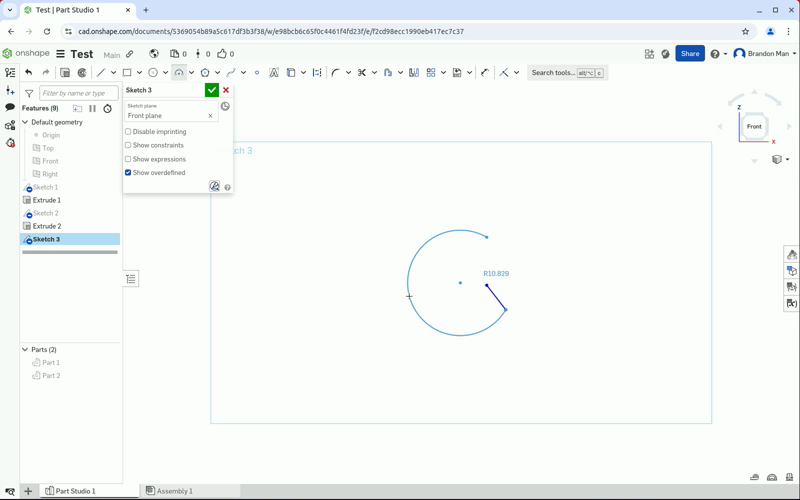
key(esc)
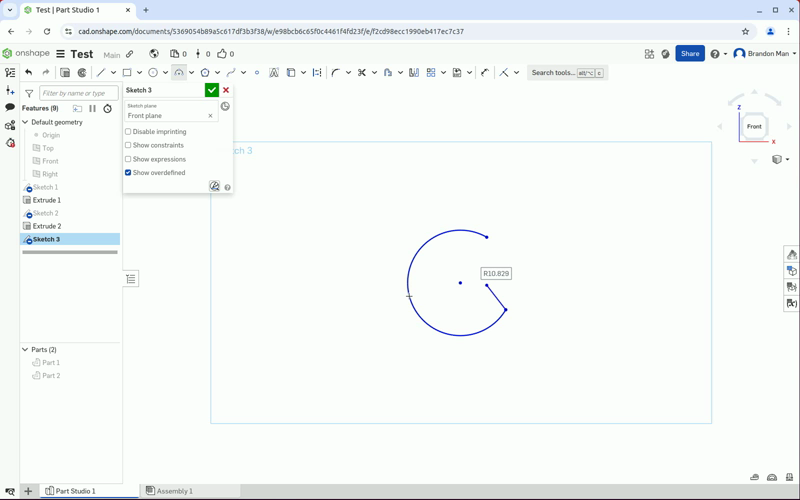
key(l)
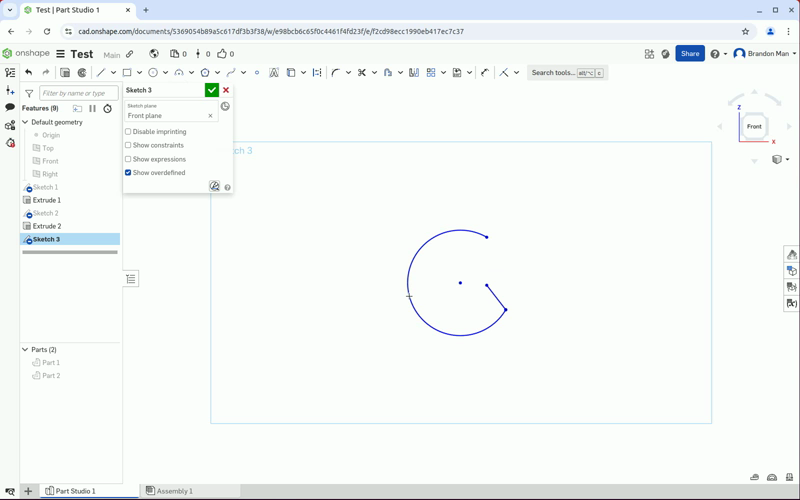
mouse_move(486, 237)
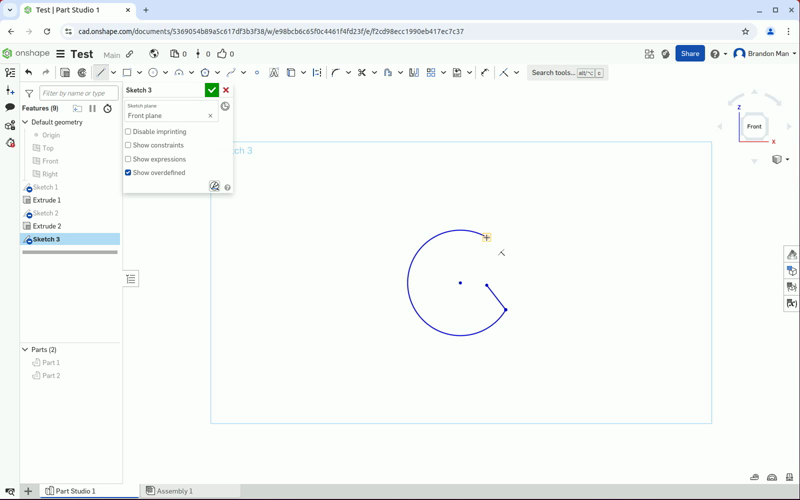
click(486, 237)
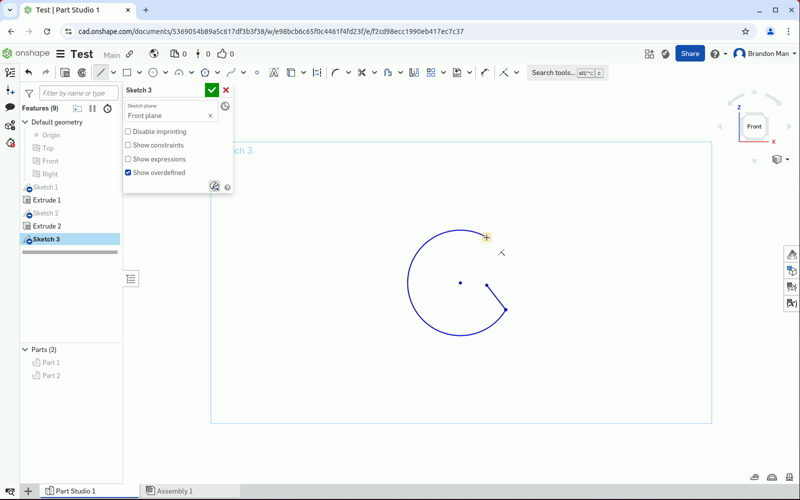
mouse_move(516, 237)
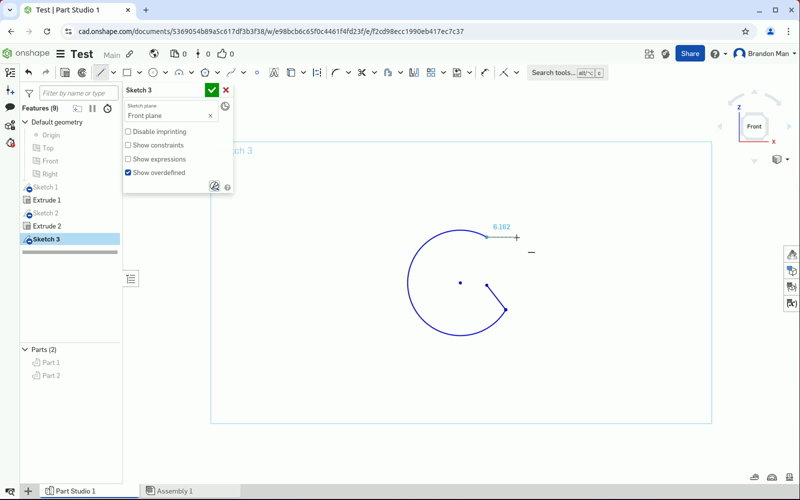
key_down(shift)
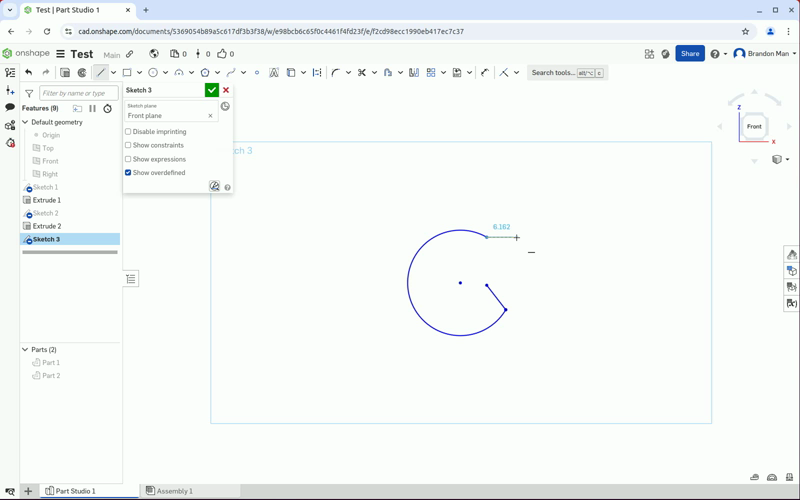
mouse_move(486, 285)
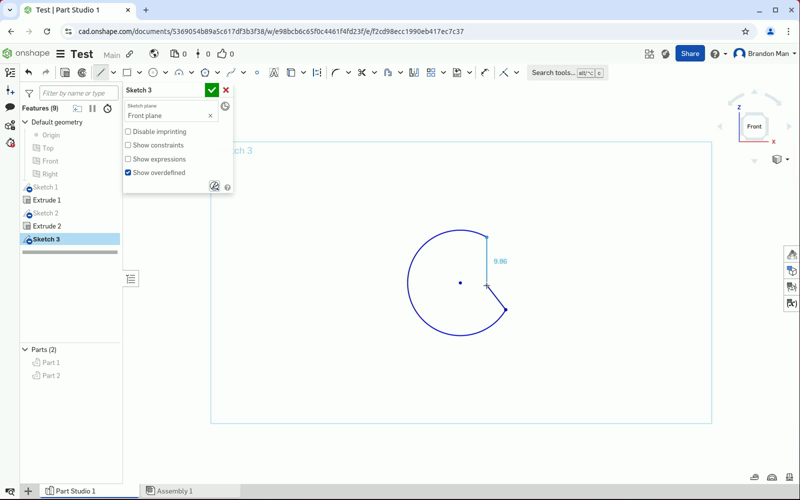
key_up(shift)
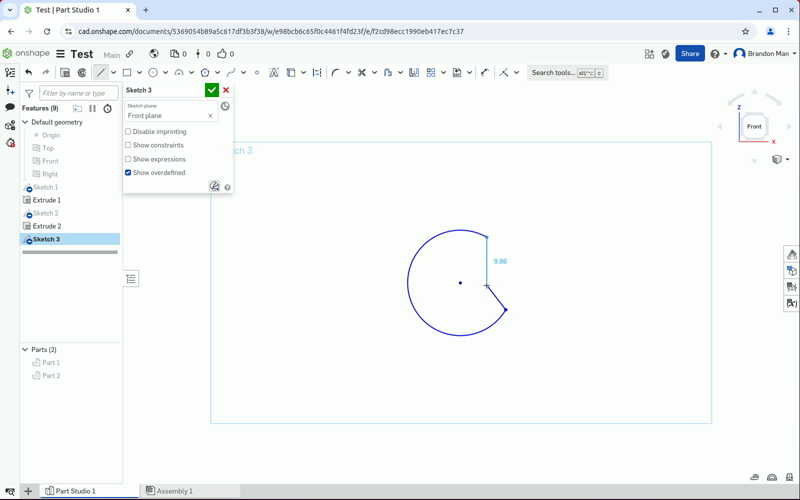
click(486, 285)
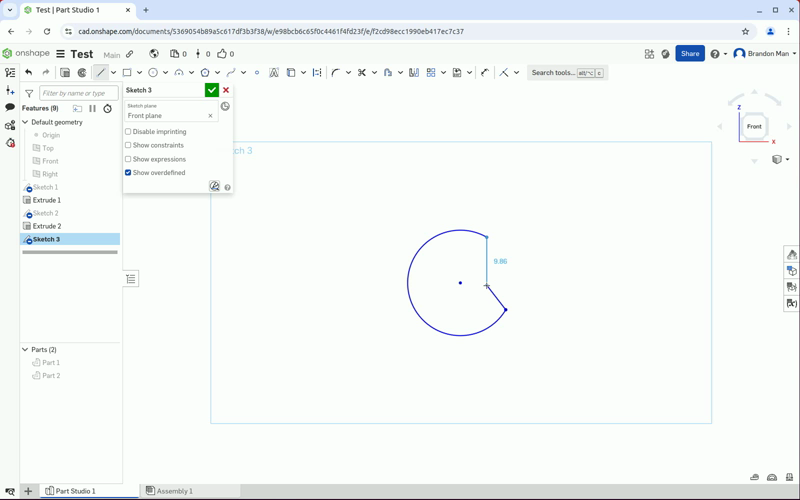
key(esc)
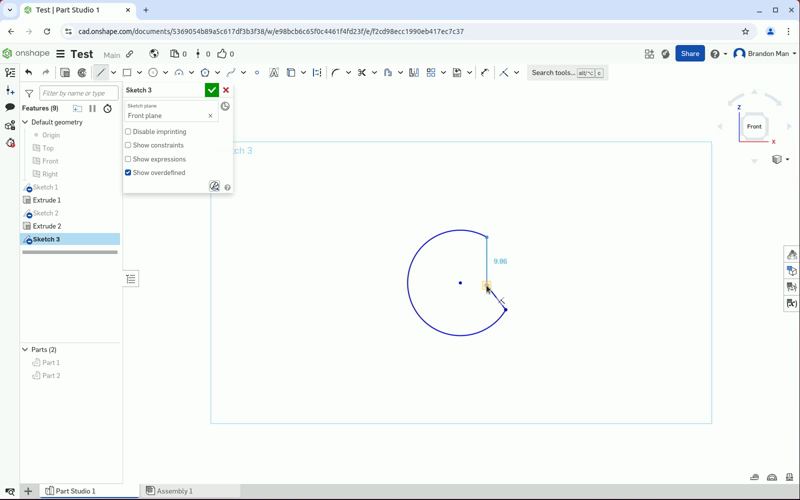
mouse_move(458, 261)
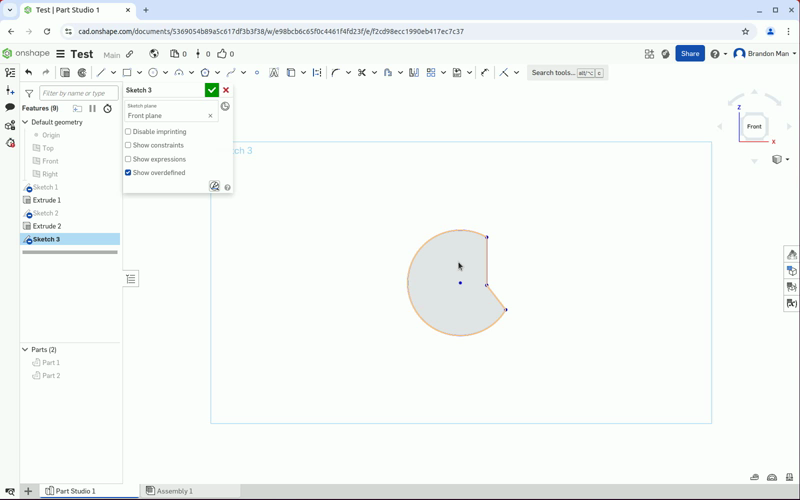
click(458, 261)
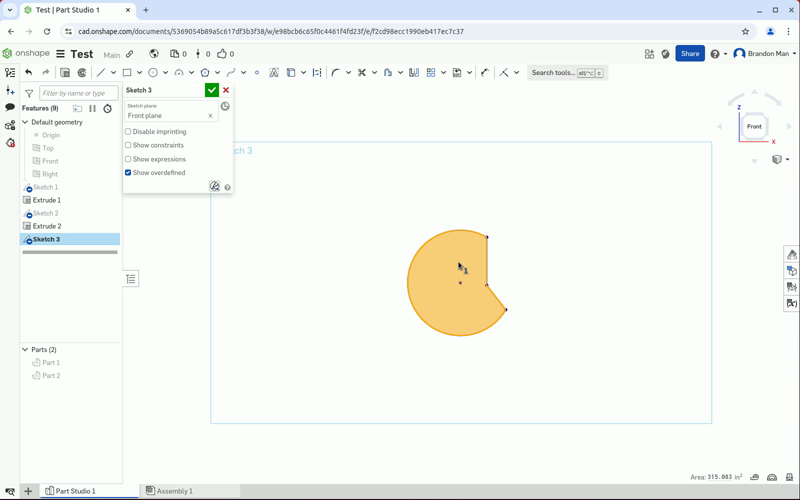
mouse_move(73, 352)
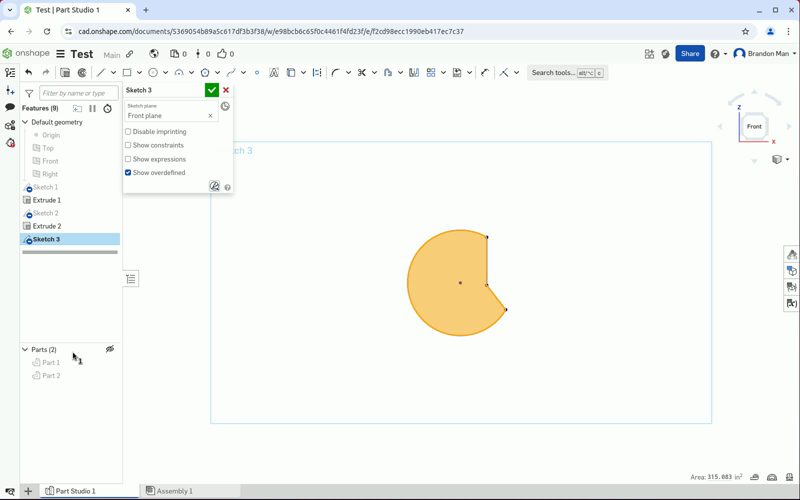
key(shift+y)
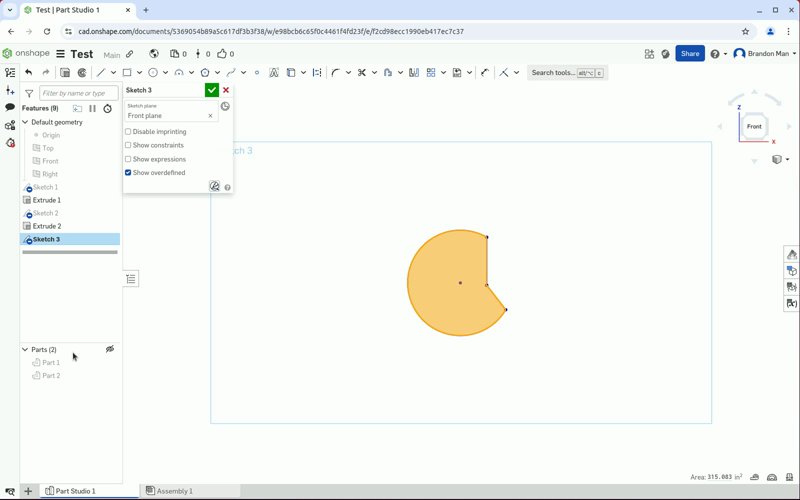
key(shift+e)
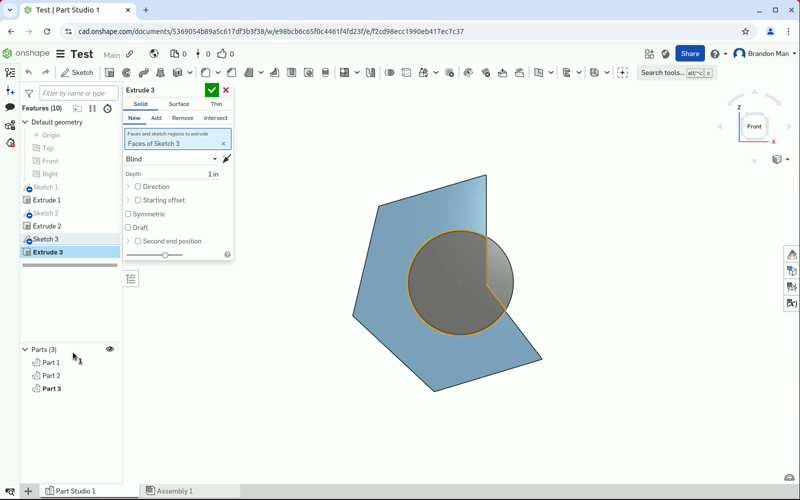
mouse_move(143, 106)
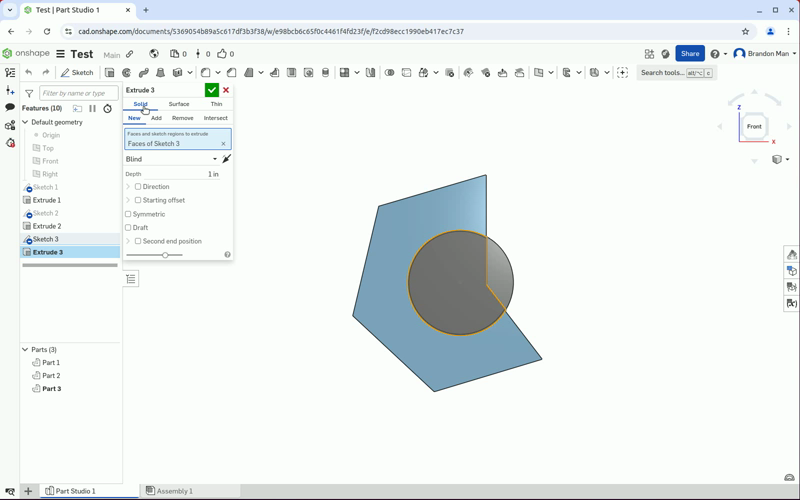
click(143, 106)
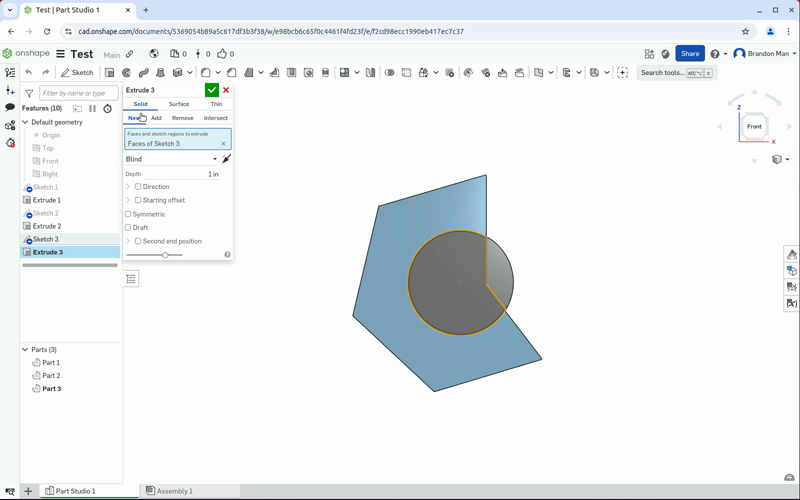
mouse_move(137, 120)
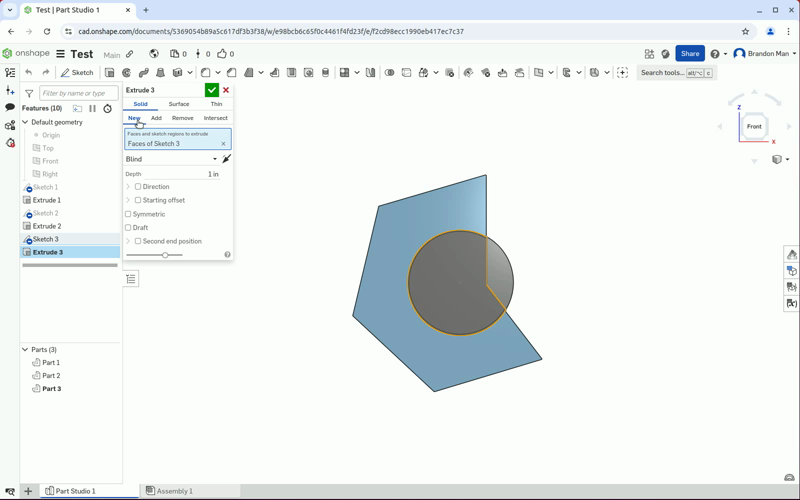
click(137, 120)
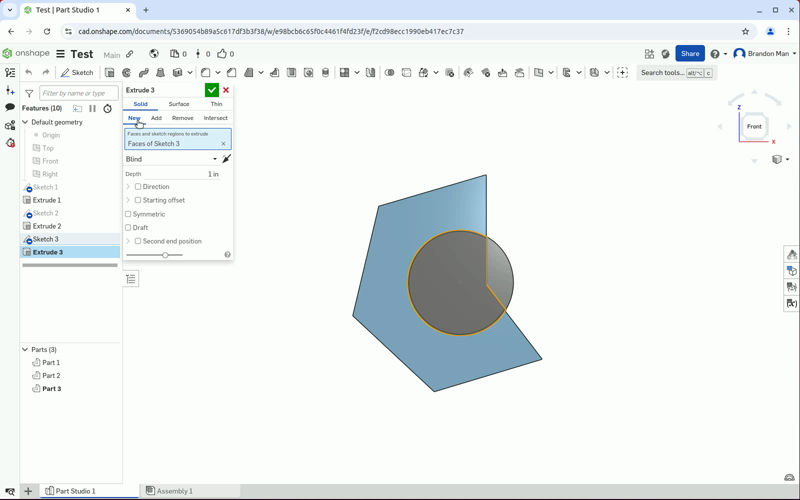
key(tab, 4)
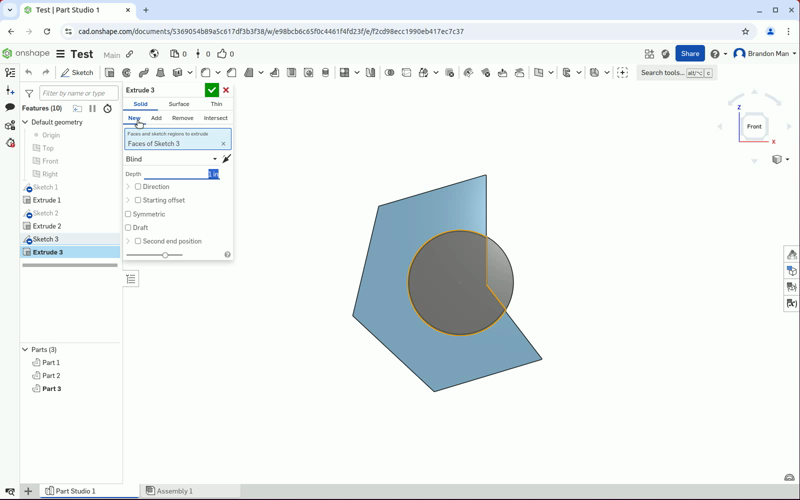
text(23.108)
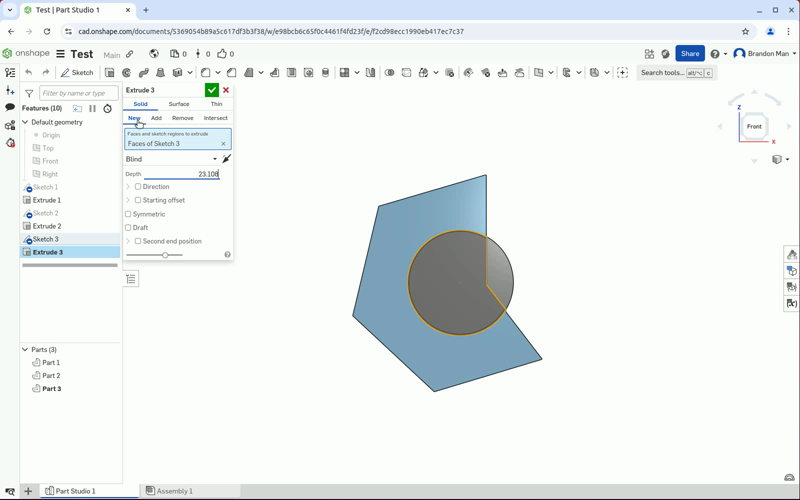
key(enter)
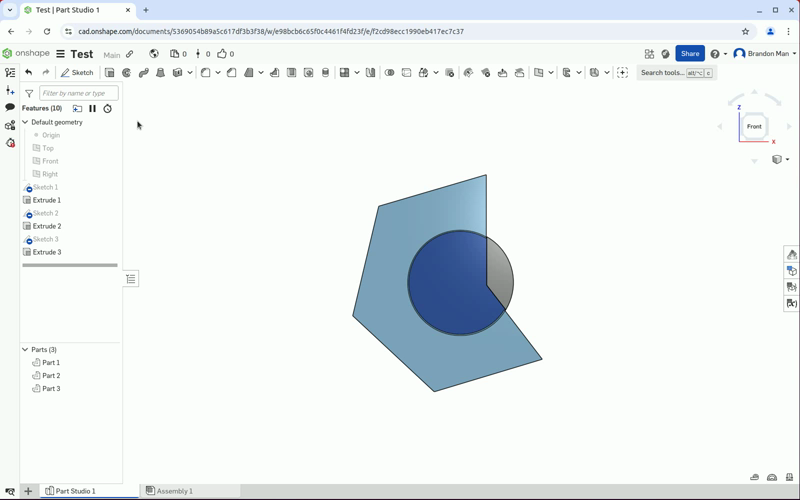
key(shift+h)
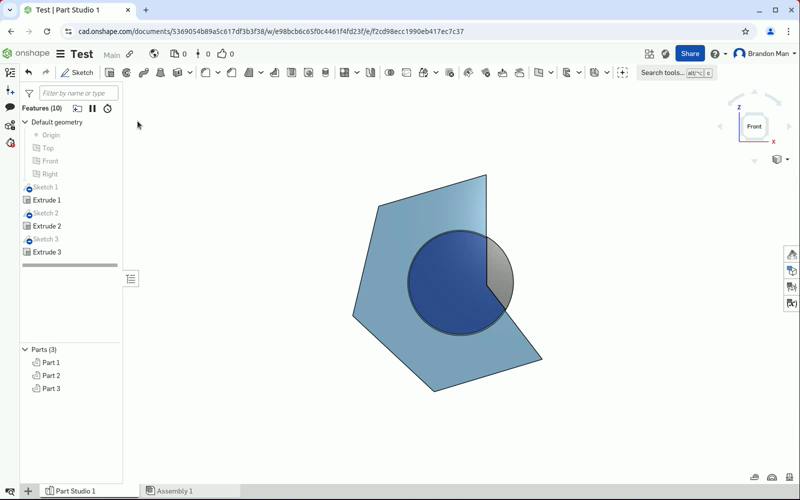
key(shift+h)
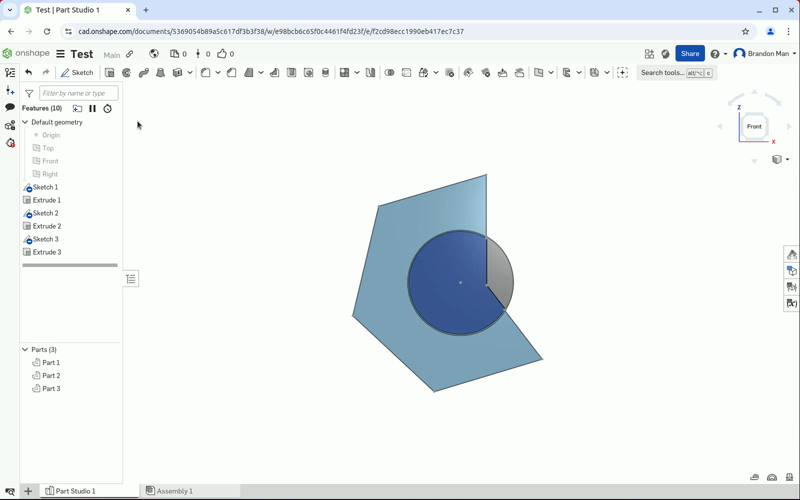
key(shift+7)
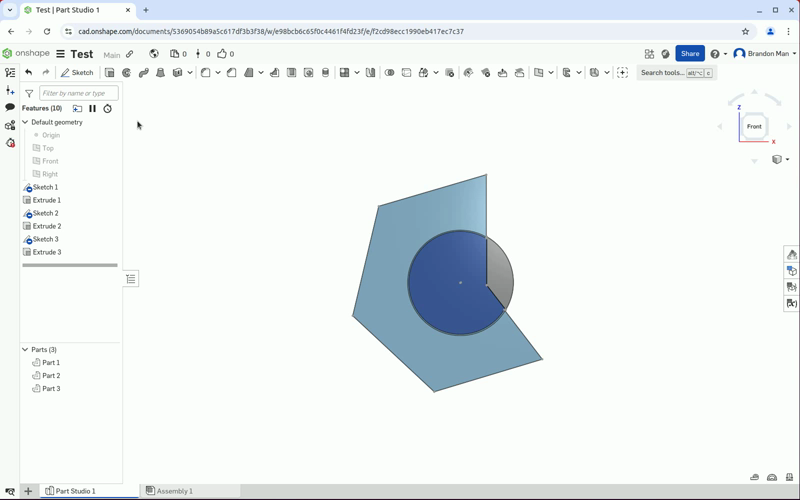
key(left, 2)
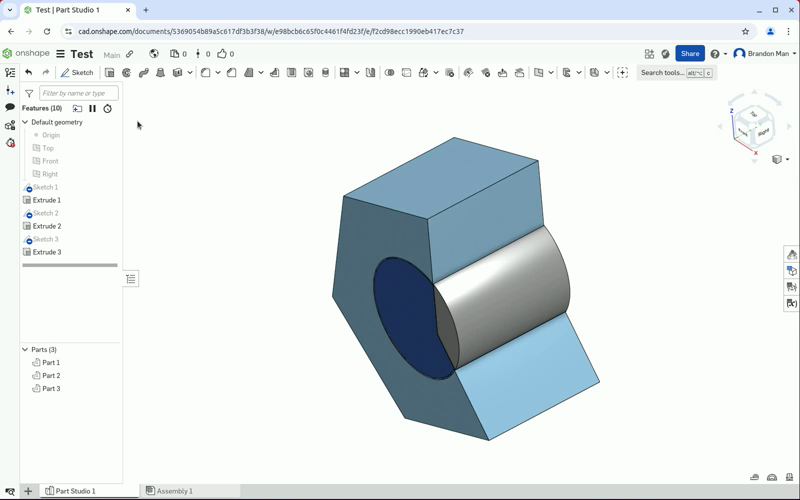
key(down, 2)
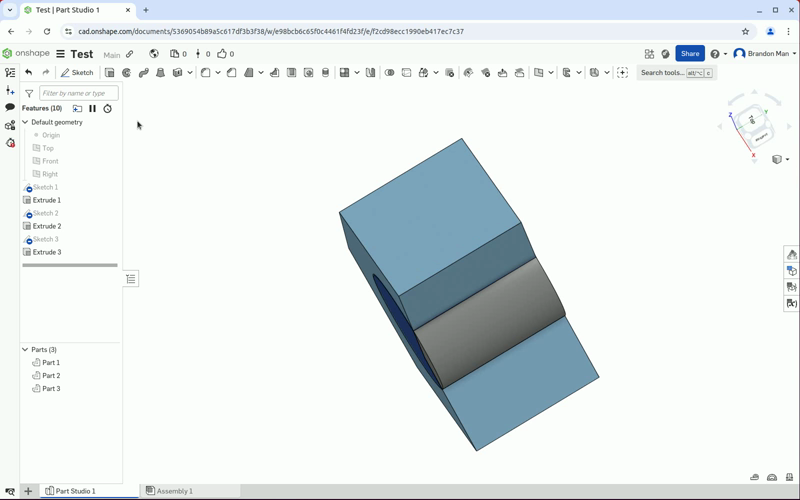
key(up, 2)
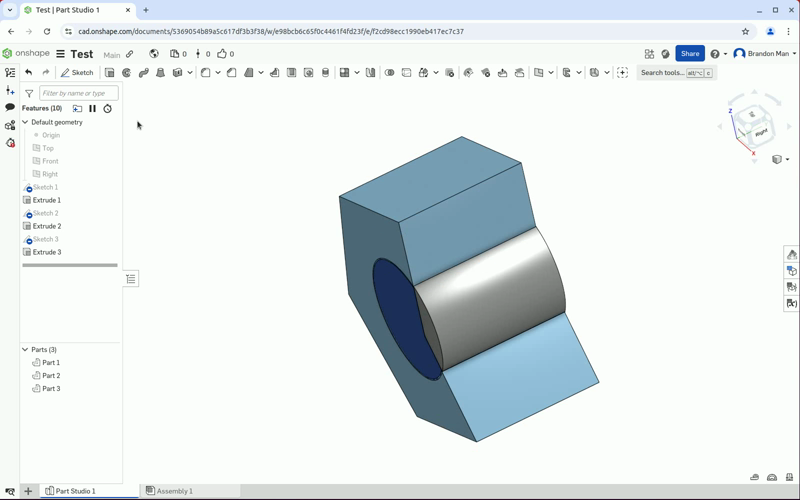
key(right, 2)
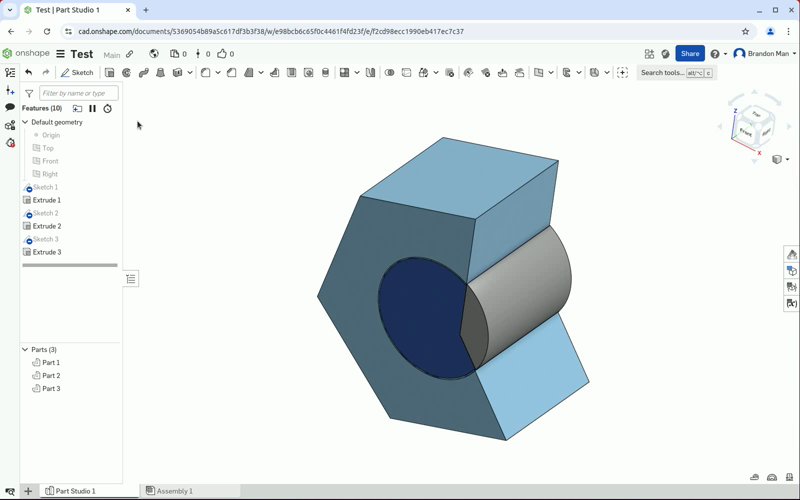
mouse_move(73, 189)
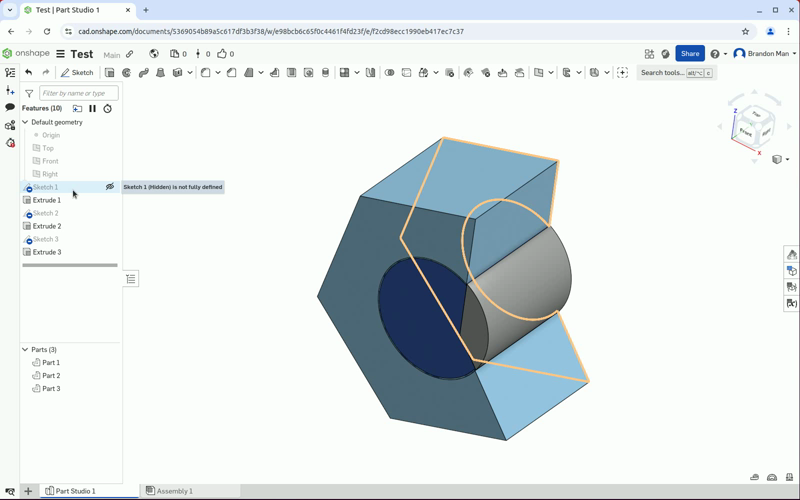
click(73, 189)